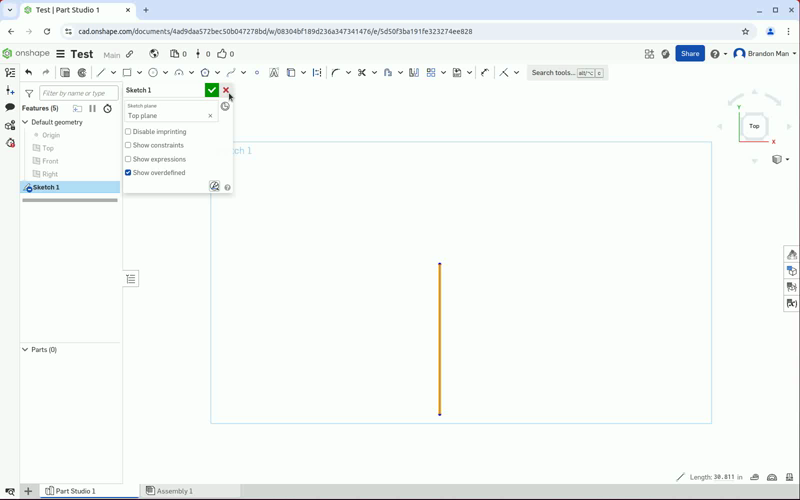
key(shift+h)
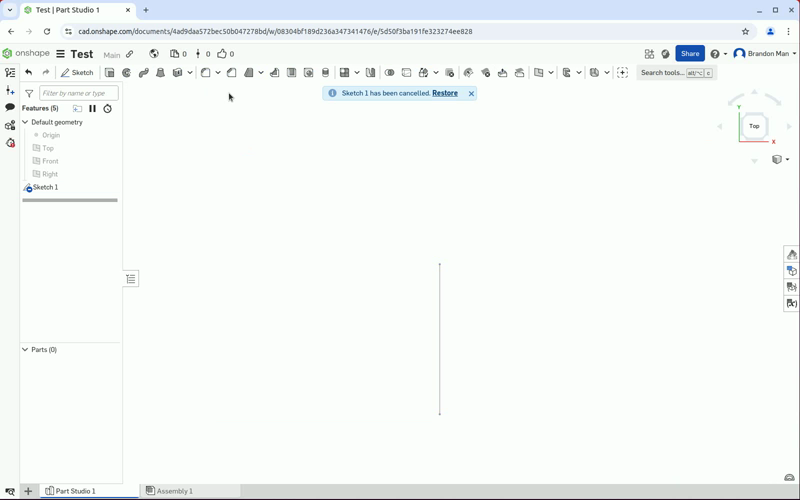
key(shift+s)
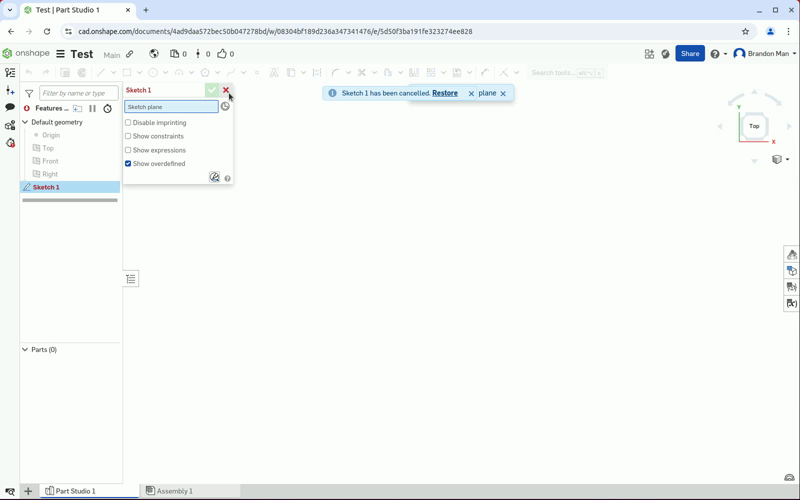
mouse_move(73, 150)
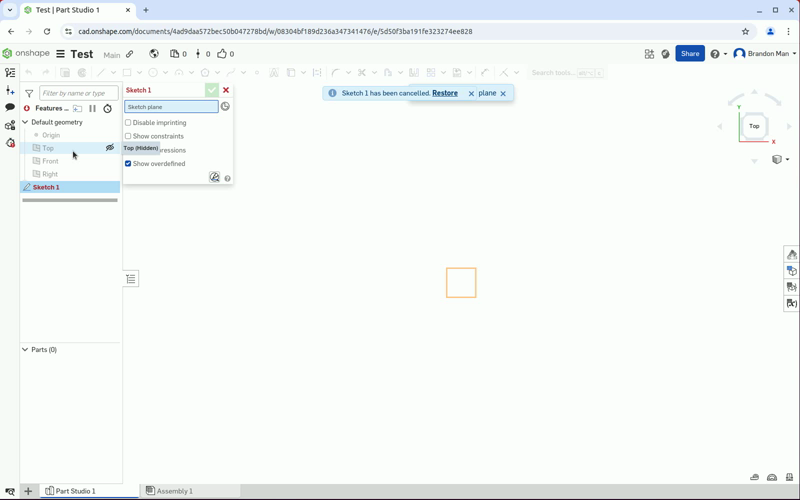
click(73, 150)
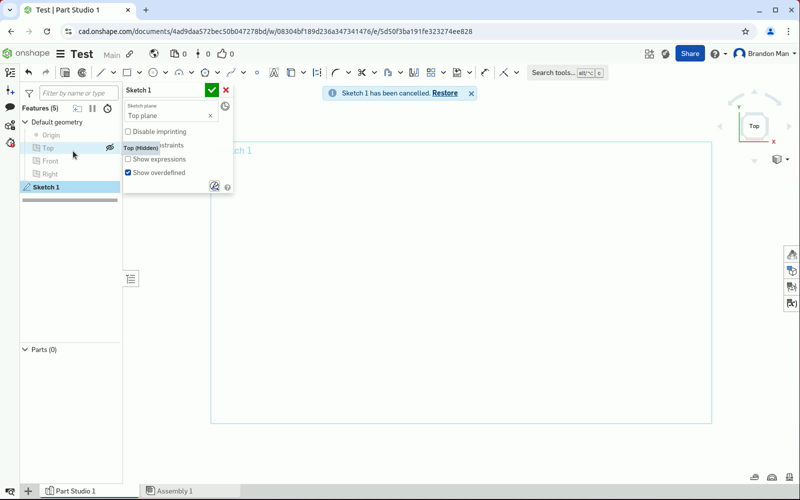
mouse_move(73, 352)
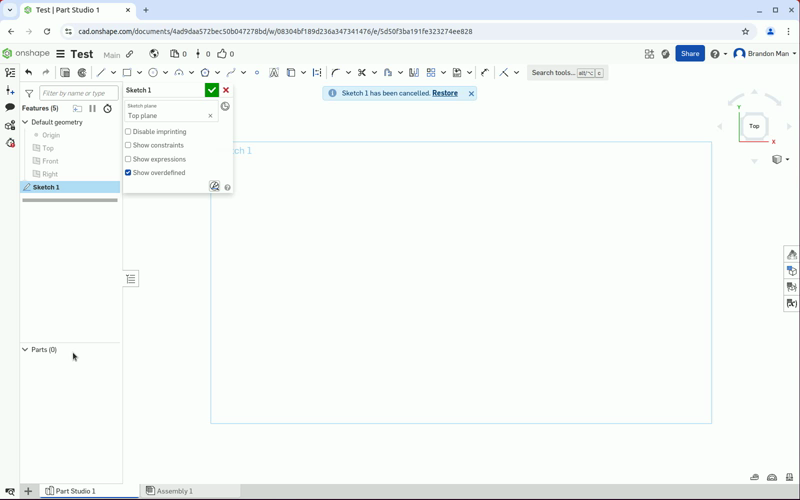
key(y)
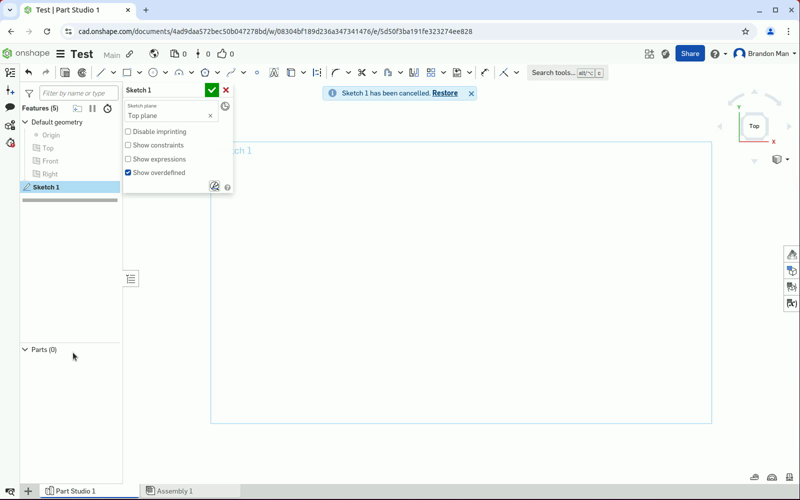
key(l)
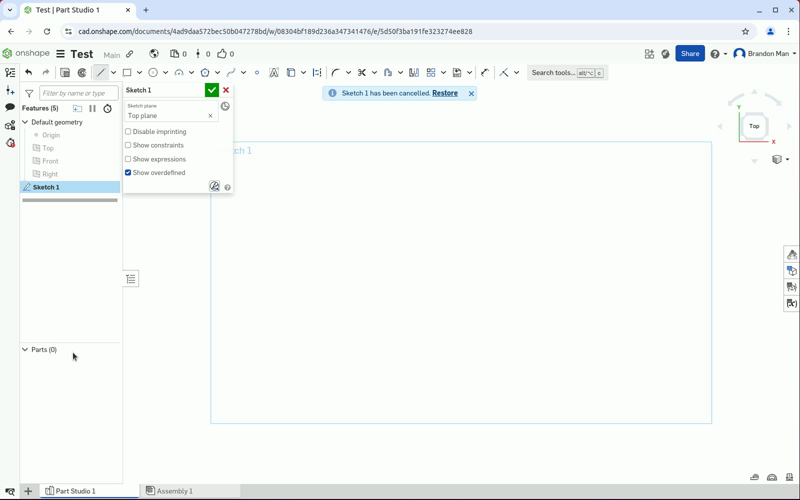
key_down(shift)
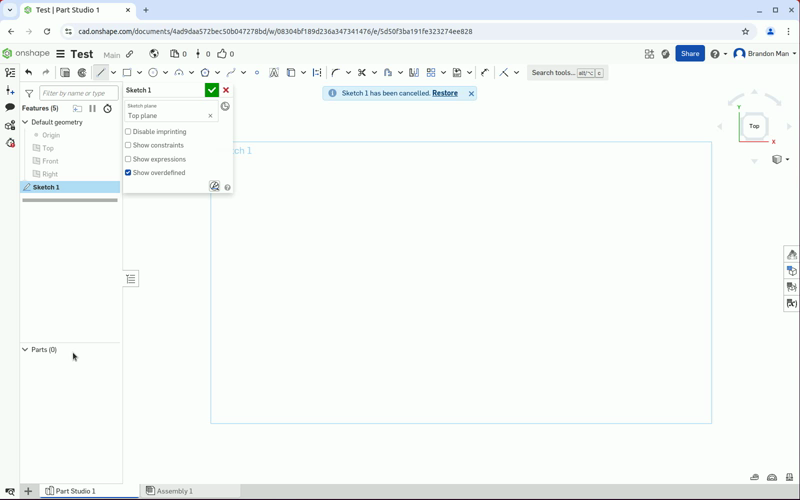
mouse_move(404, 311)
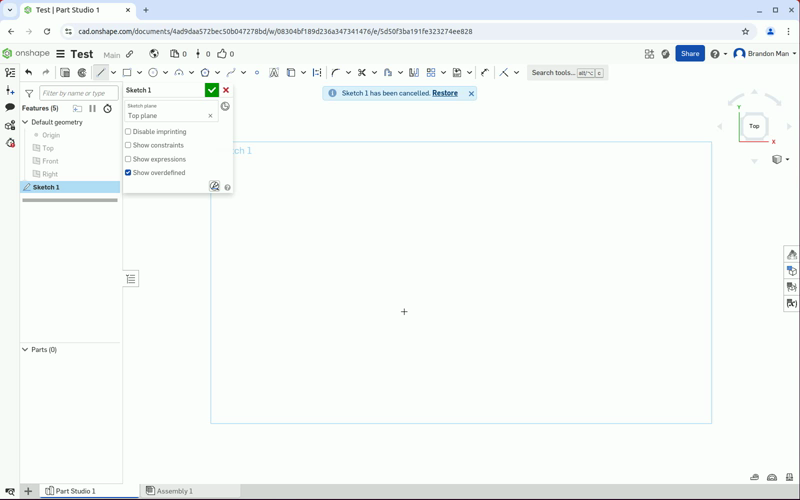
click(404, 311)
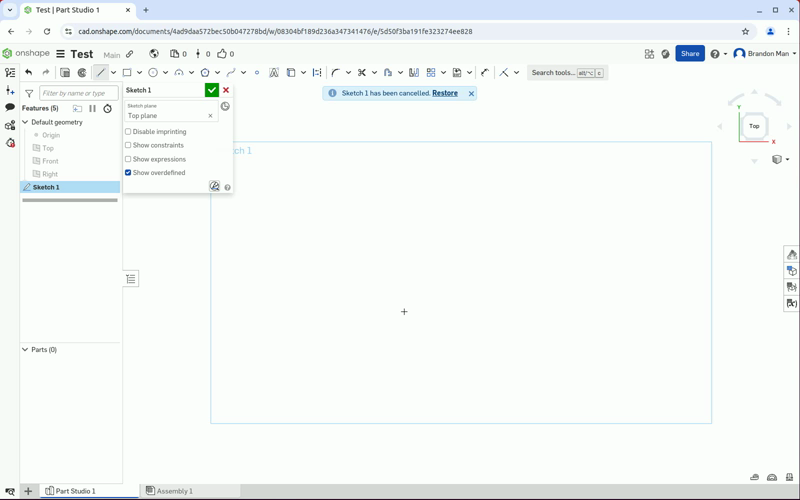
key_up(shift)
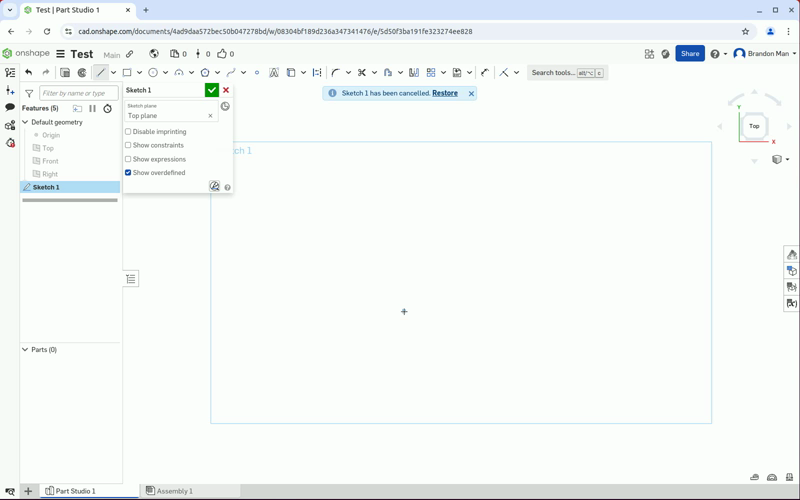
key_down(shift)
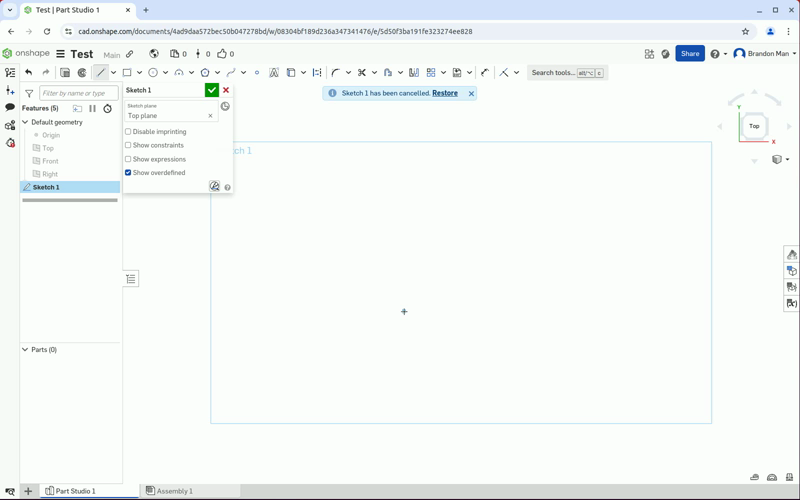
mouse_move(516, 311)
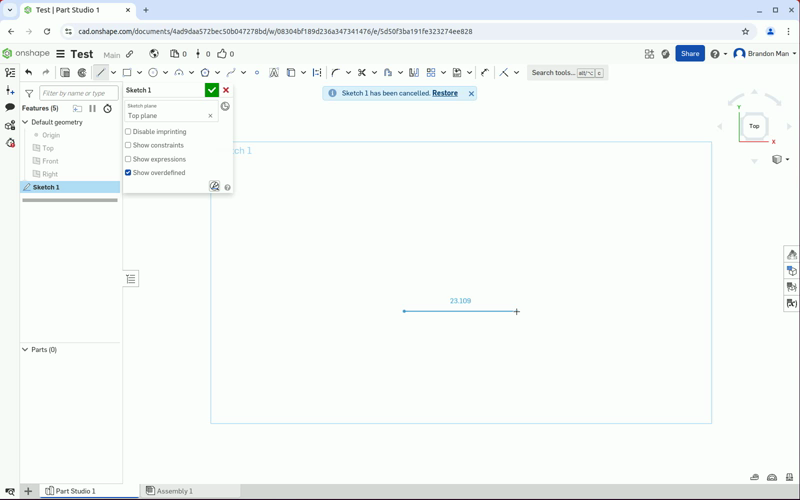
click(516, 311)
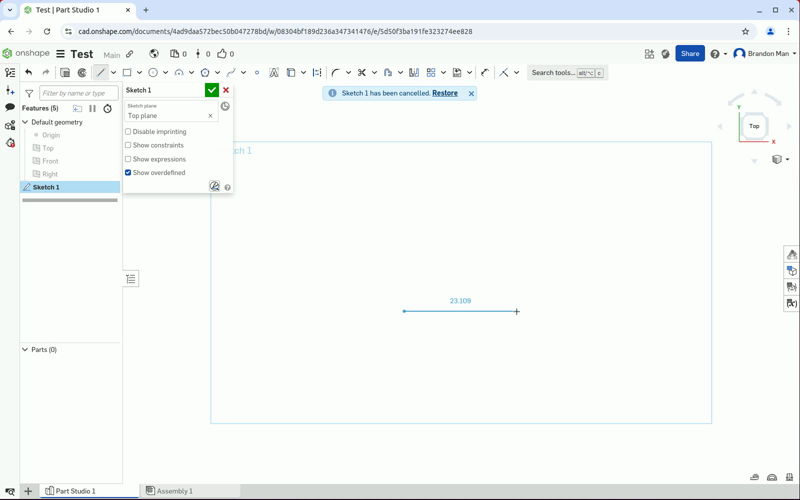
key_up(shift)
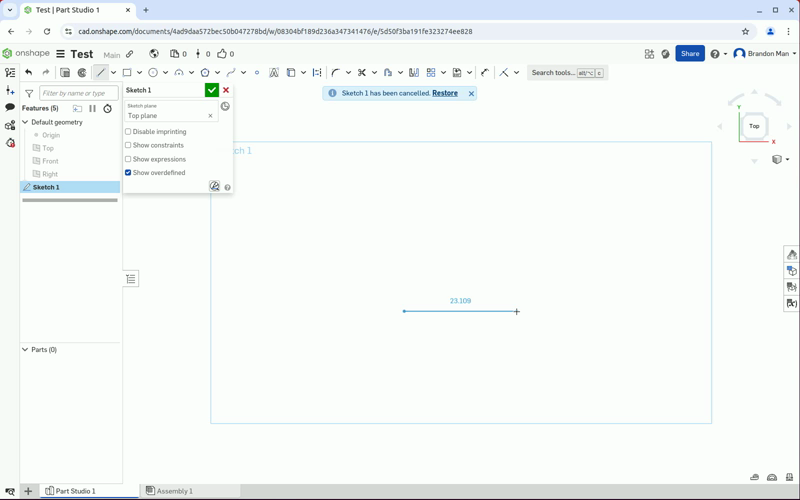
key_down(shift)
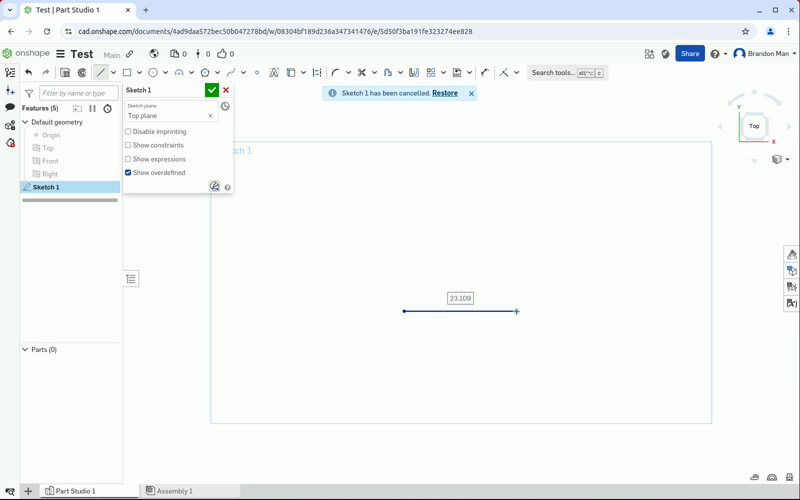
mouse_move(546, 311)
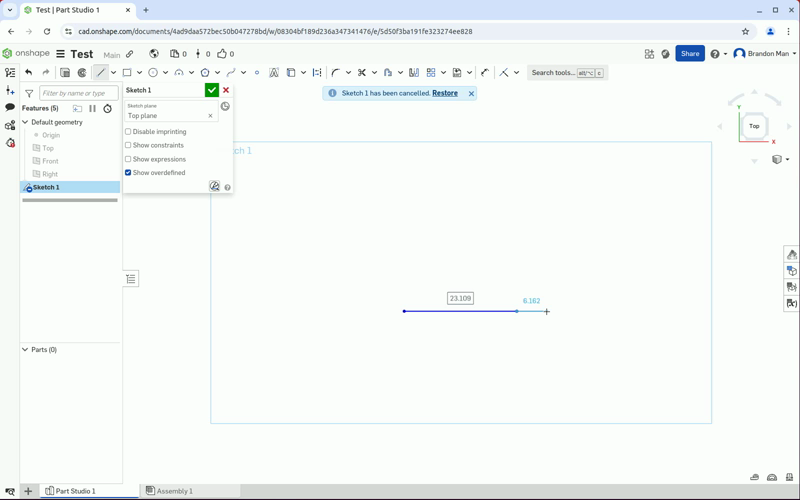
mouse_move(516, 254)
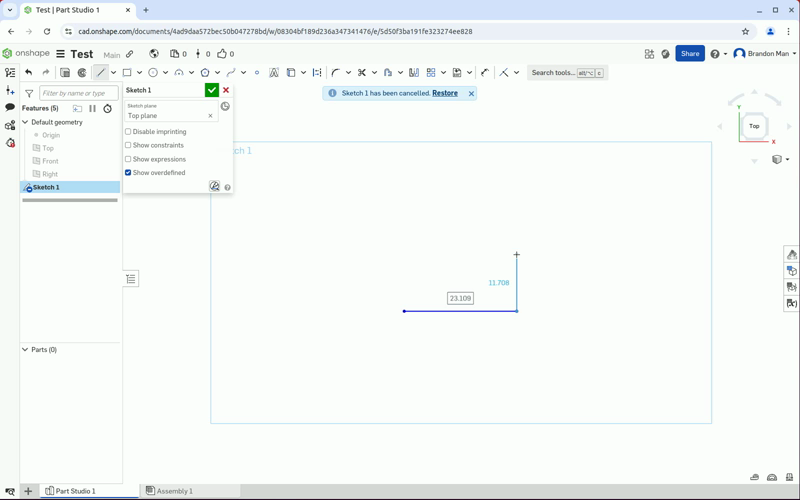
click(516, 254)
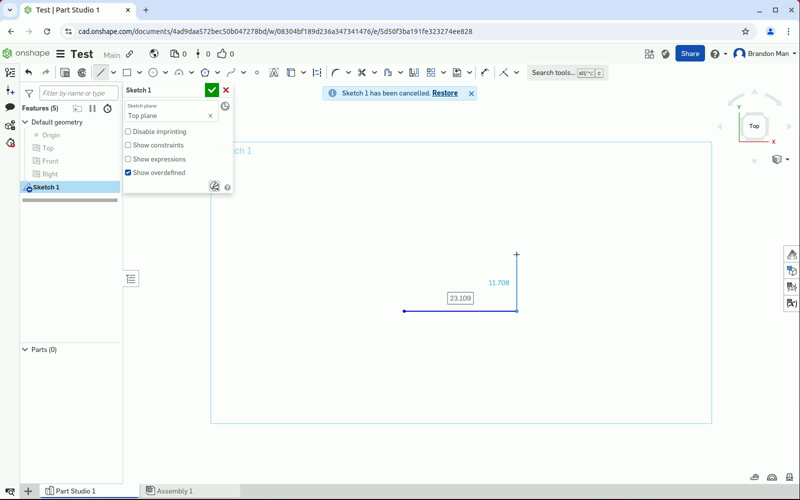
key_up(shift)
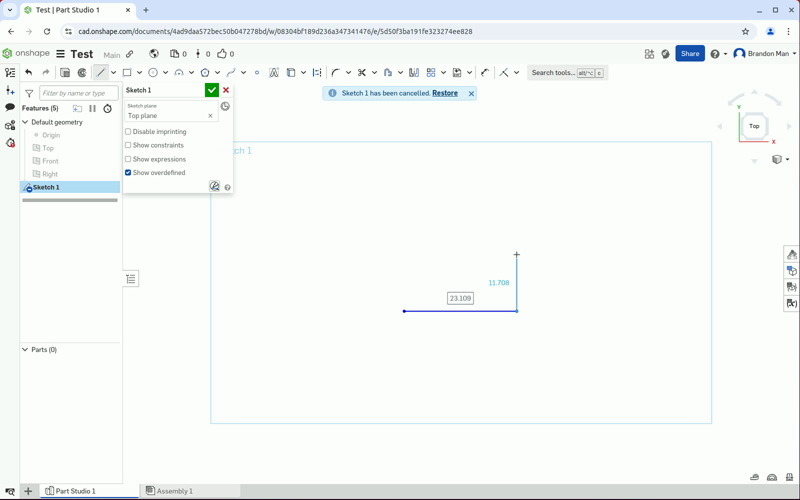
key_down(shift)
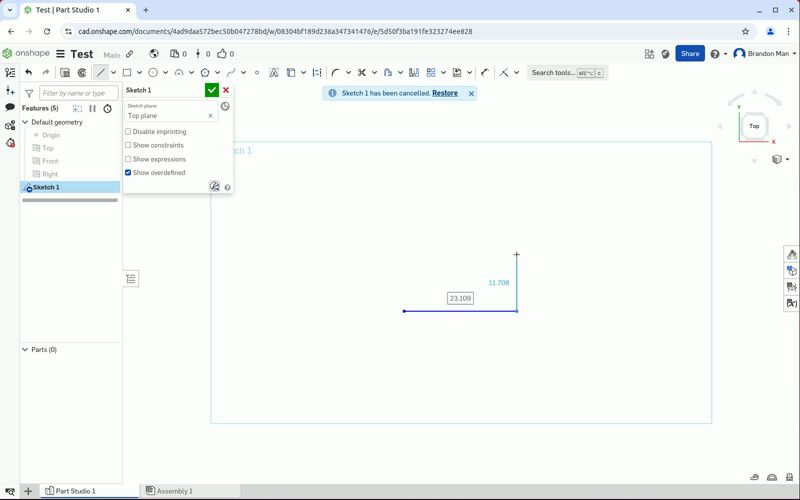
mouse_move(404, 254)
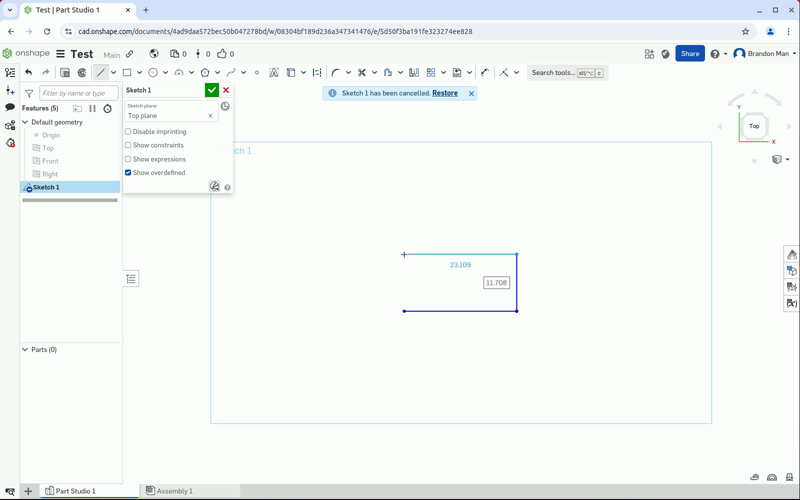
click(404, 254)
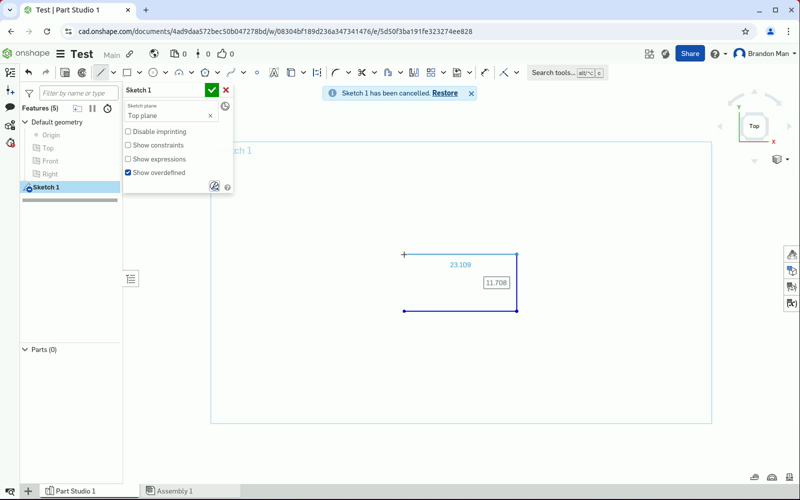
key_up(shift)
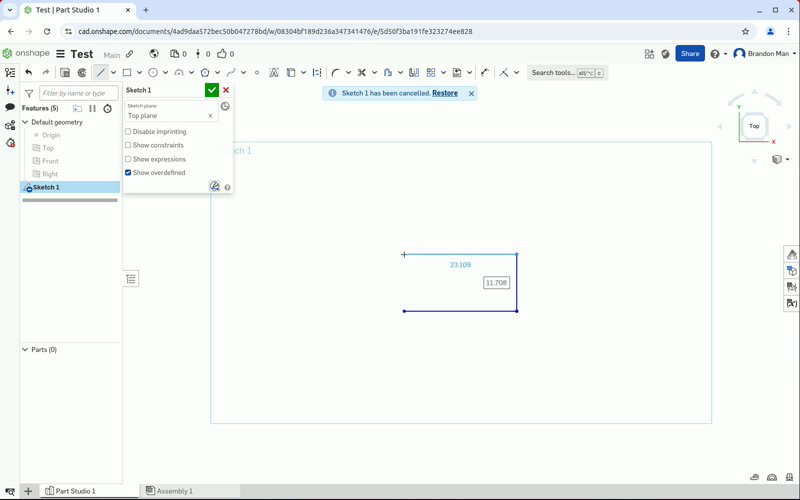
mouse_move(434, 254)
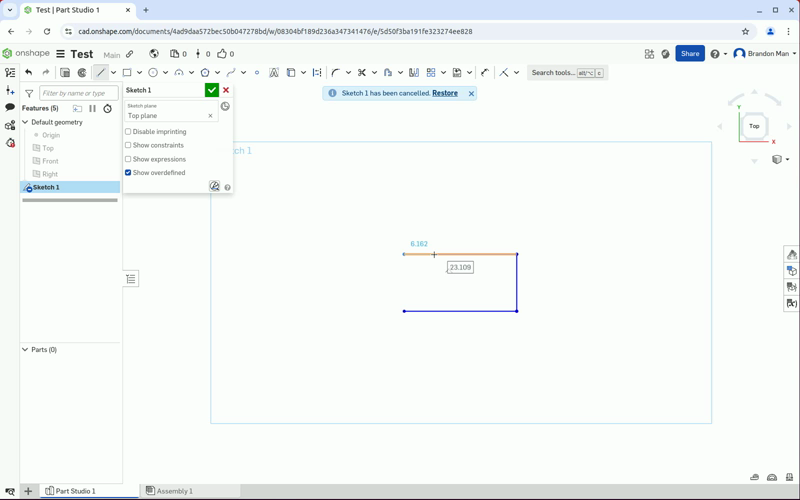
key_down(shift)
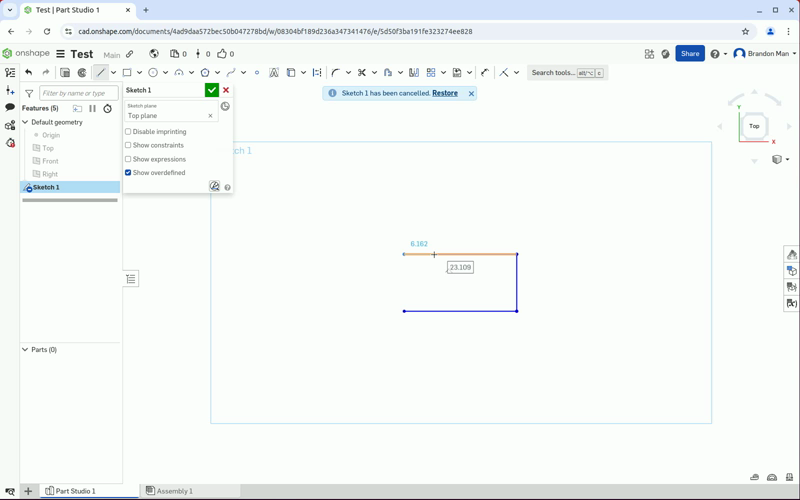
mouse_move(404, 311)
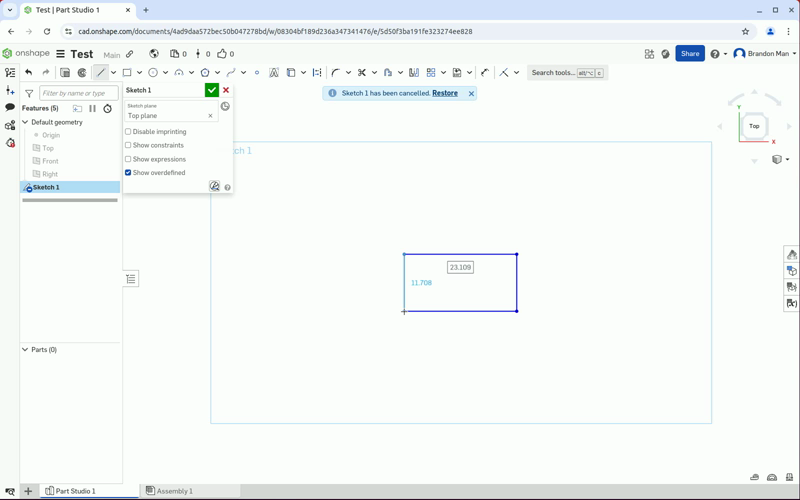
key_up(shift)
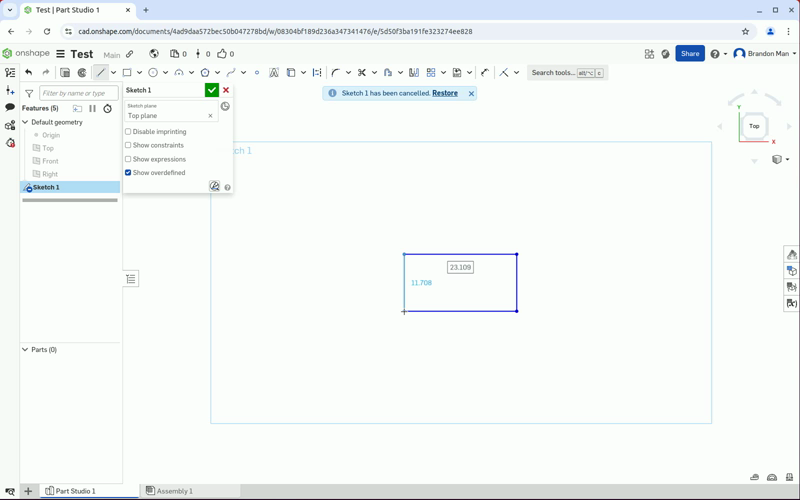
click(404, 311)
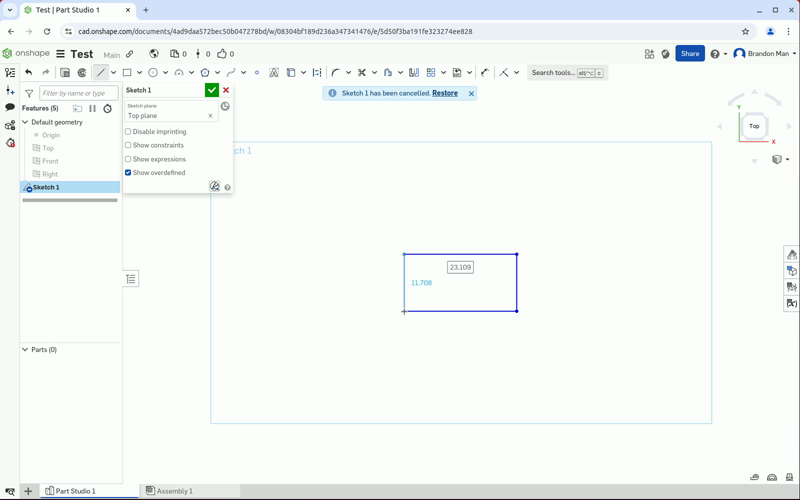
key(esc)
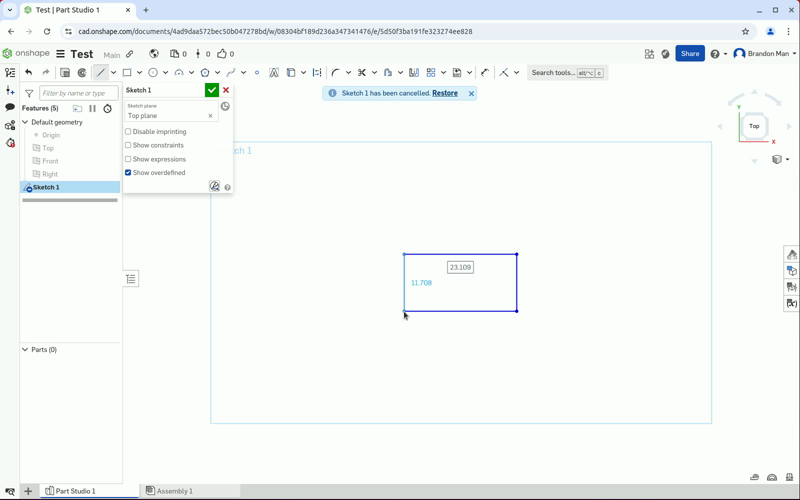
mouse_move(440, 275)
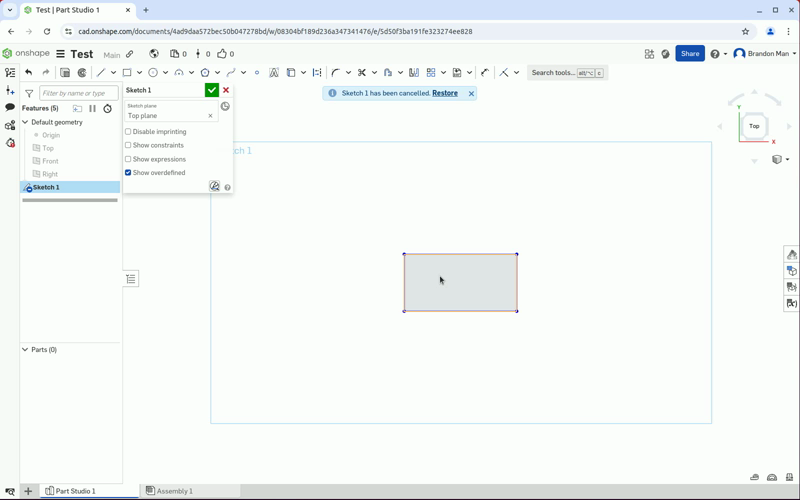
click(440, 275)
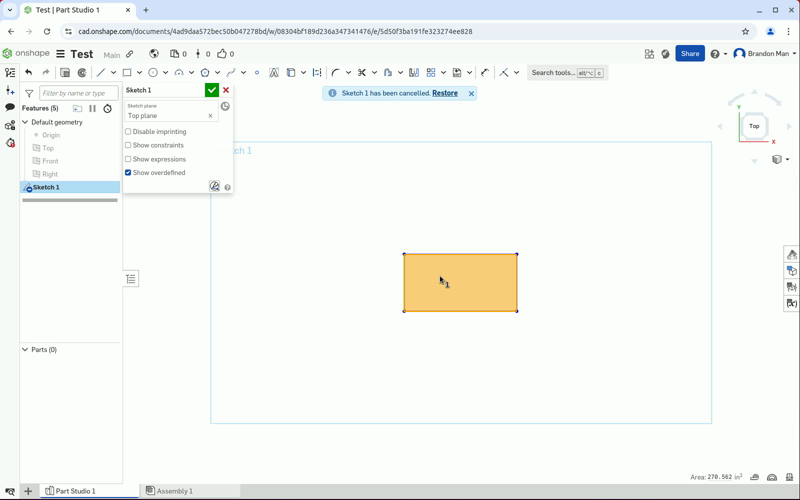
mouse_move(73, 352)
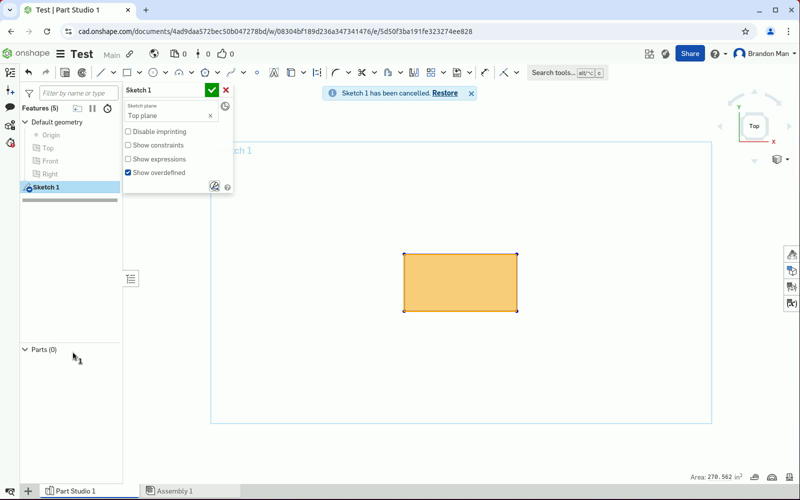
key(shift+y)
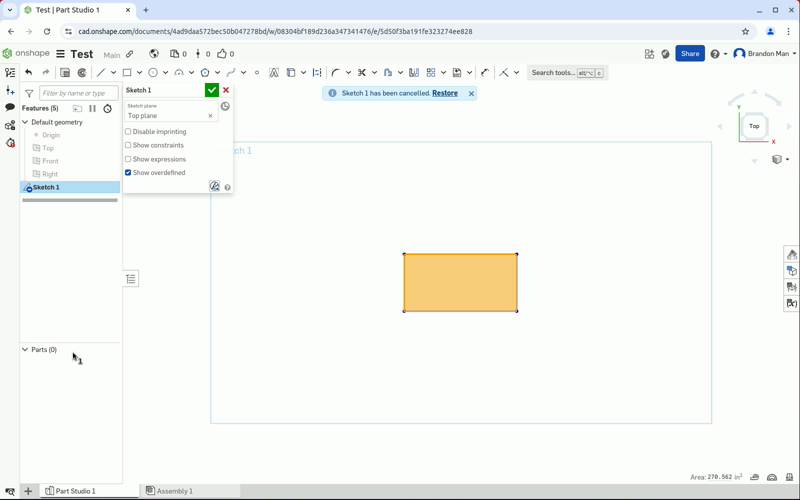
key(shift+e)
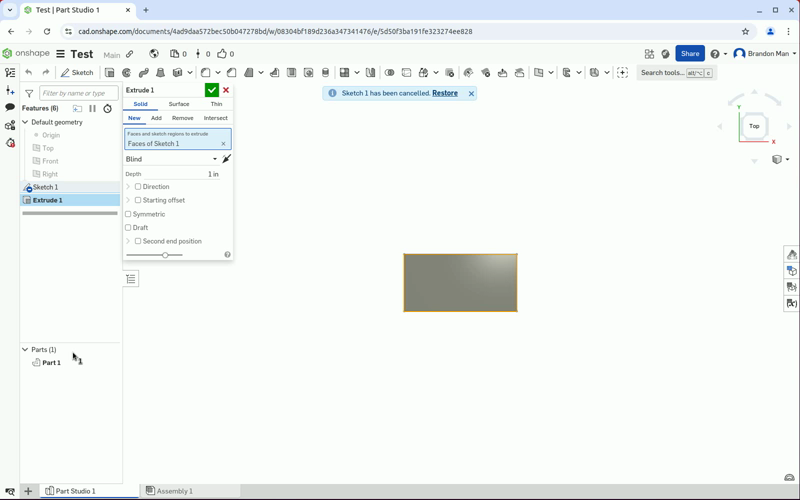
mouse_move(143, 106)
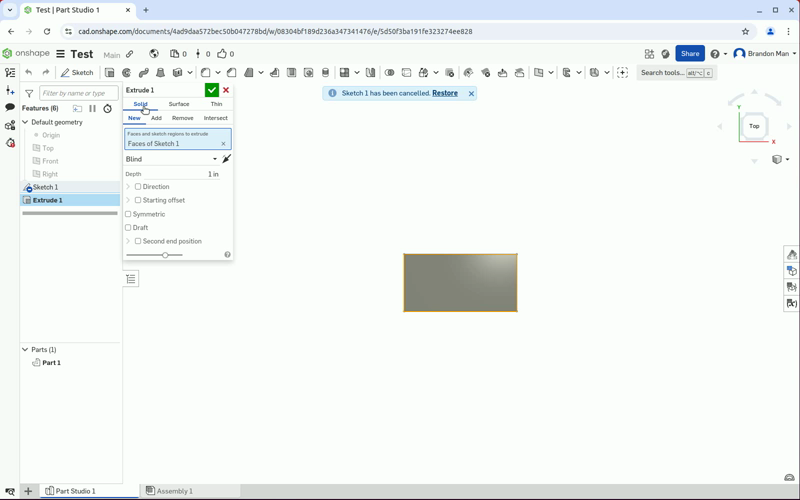
click(143, 106)
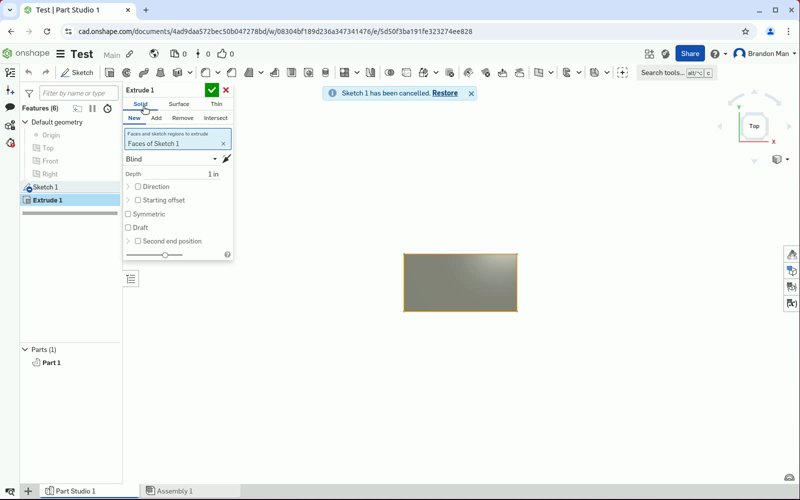
mouse_move(137, 120)
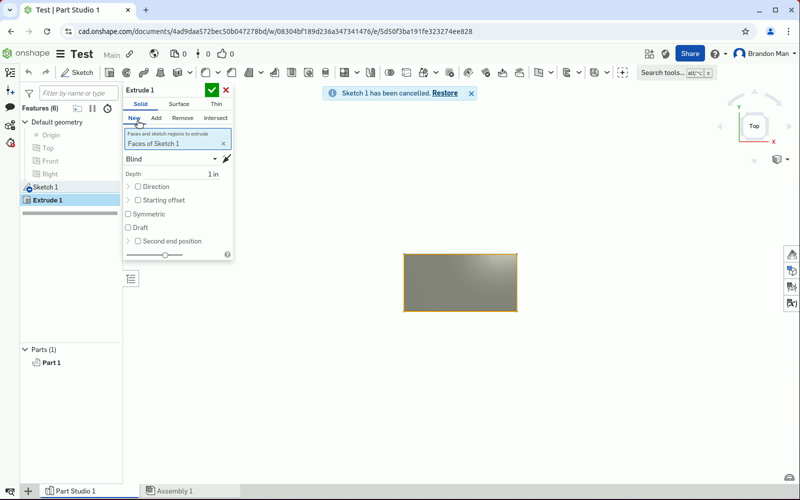
click(137, 120)
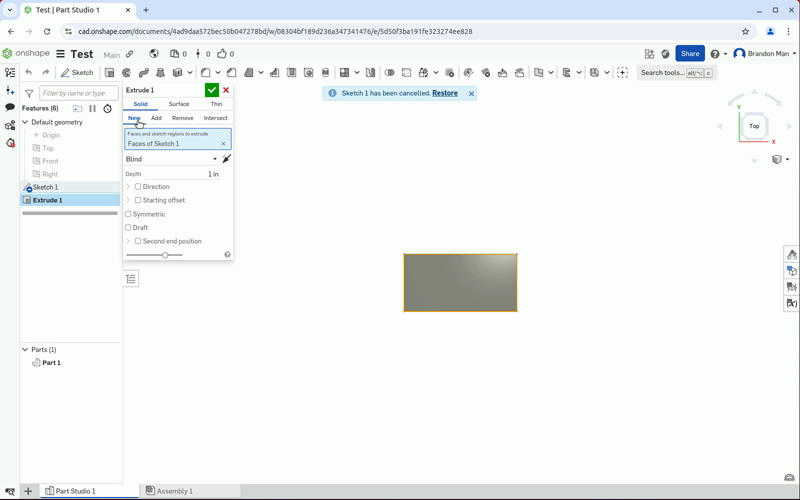
key(tab, 4)
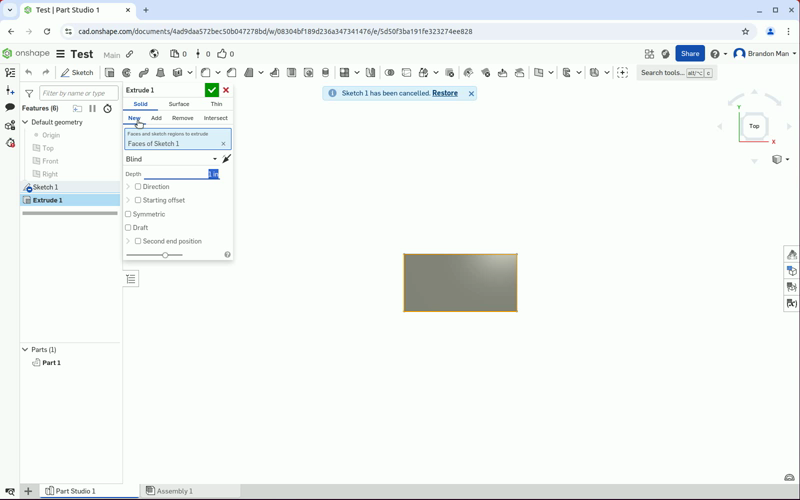
text(23.108)
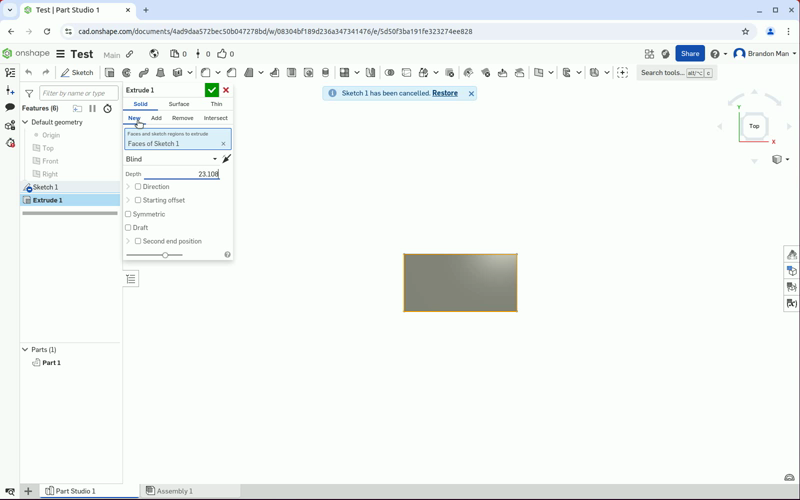
key(enter)
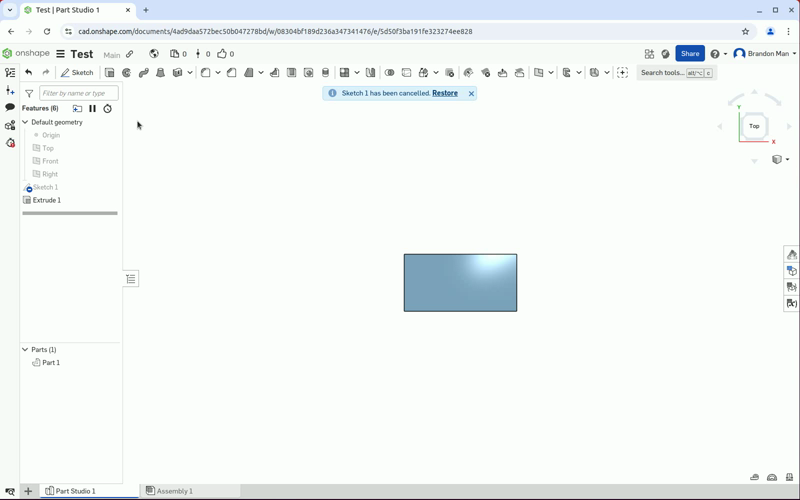
key(shift+h)
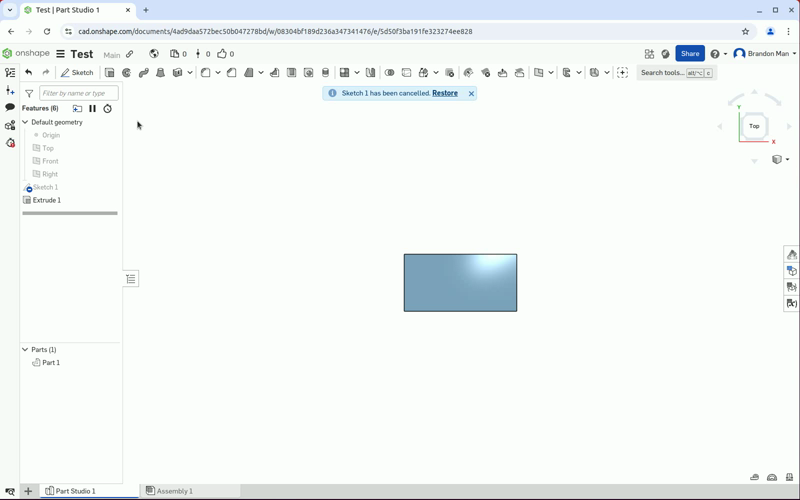
key(shift+h)
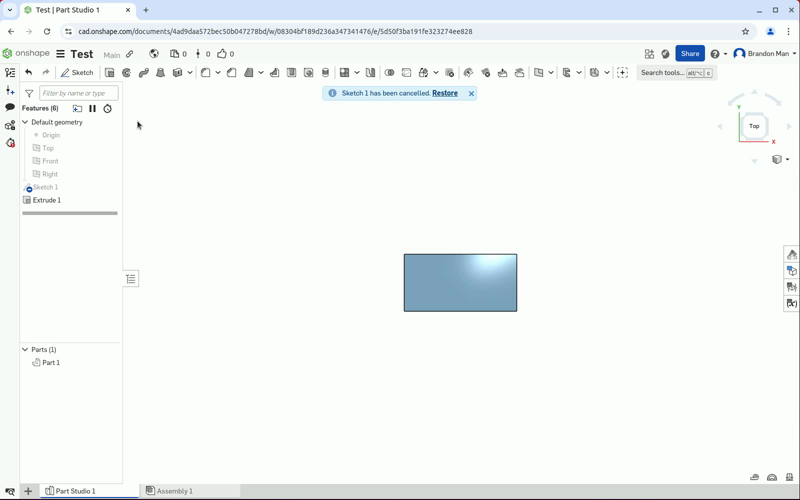
mouse_move(73, 189)
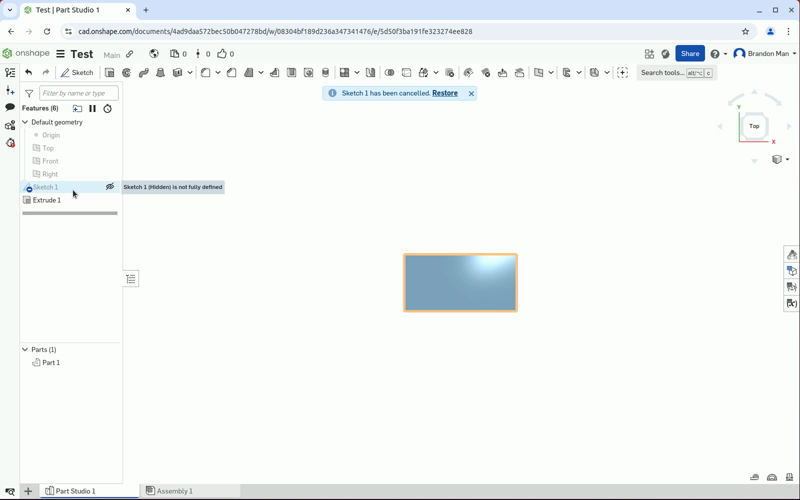
click(73, 189)
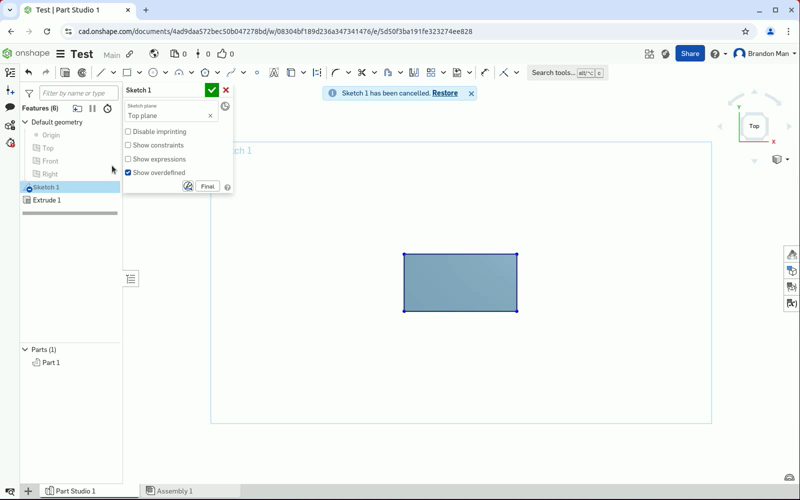
mouse_move(229, 92)
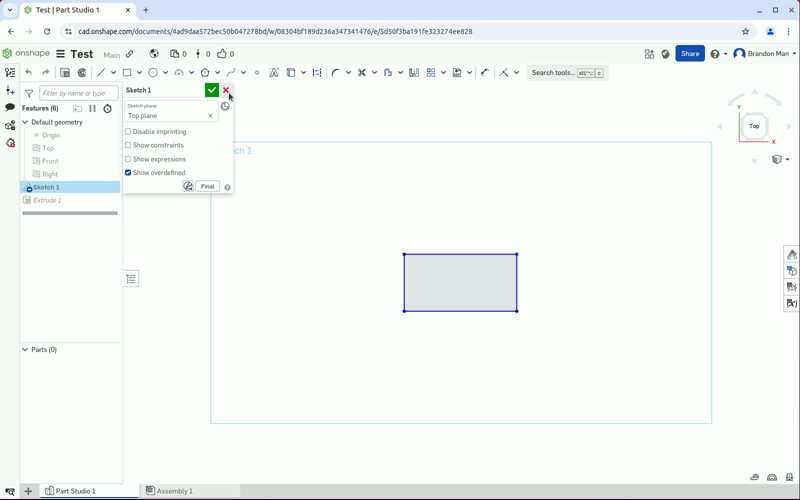
click(229, 92)
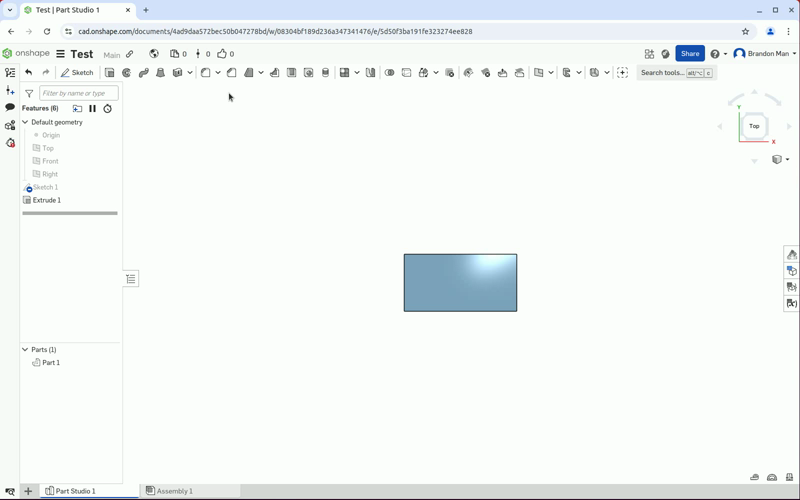
mouse_move(541, 75)
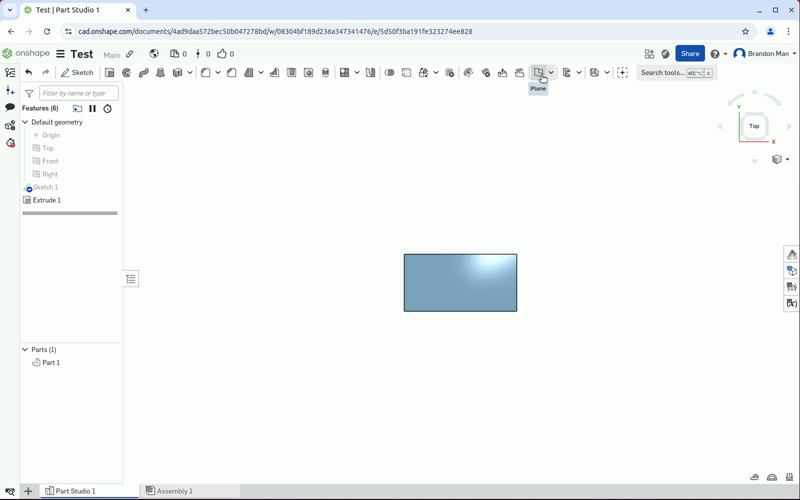
click(541, 75)
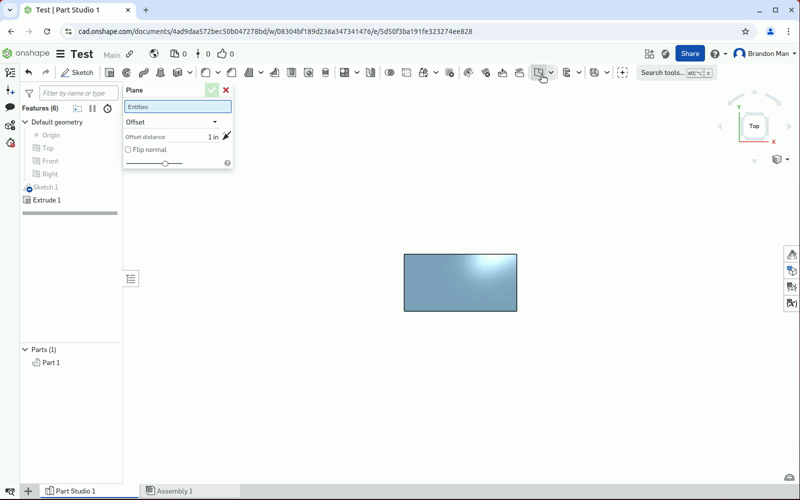
mouse_move(73, 150)
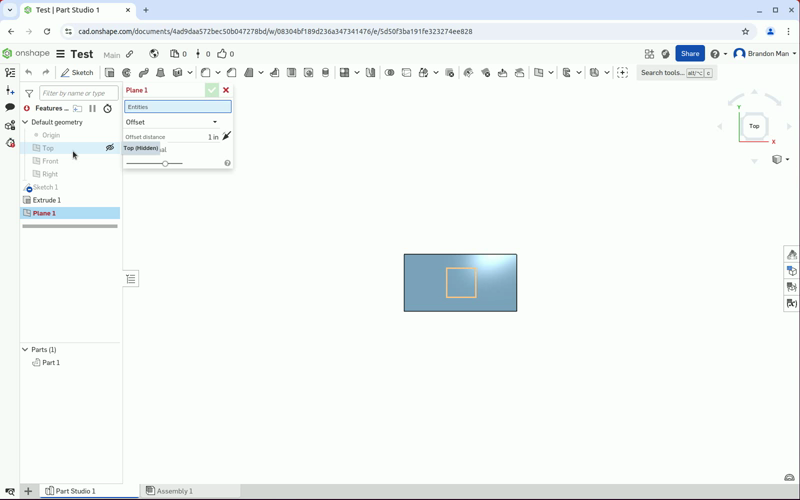
click(73, 150)
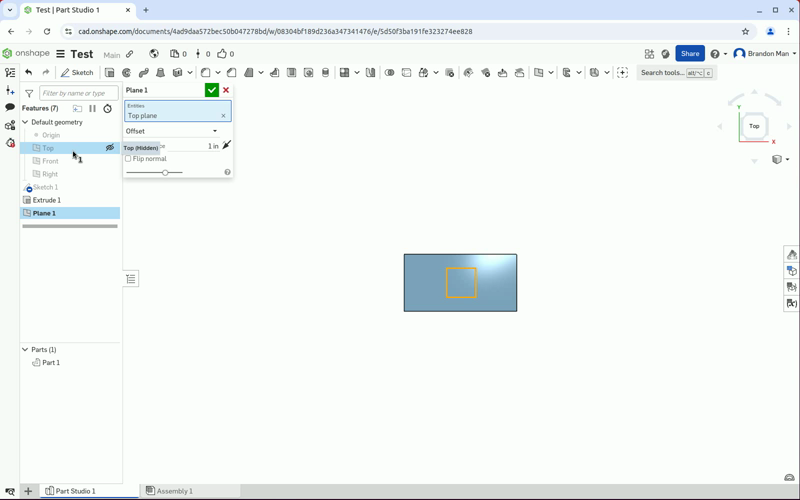
key(tab, 2)
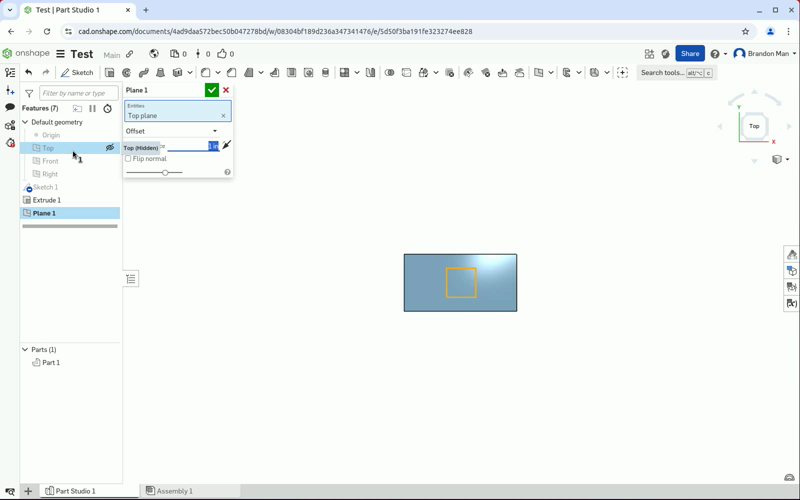
text(23.108)
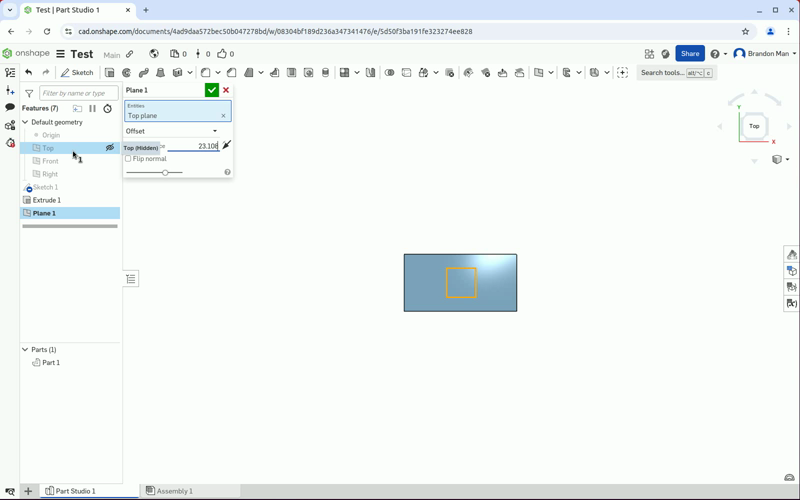
key(enter, 2)
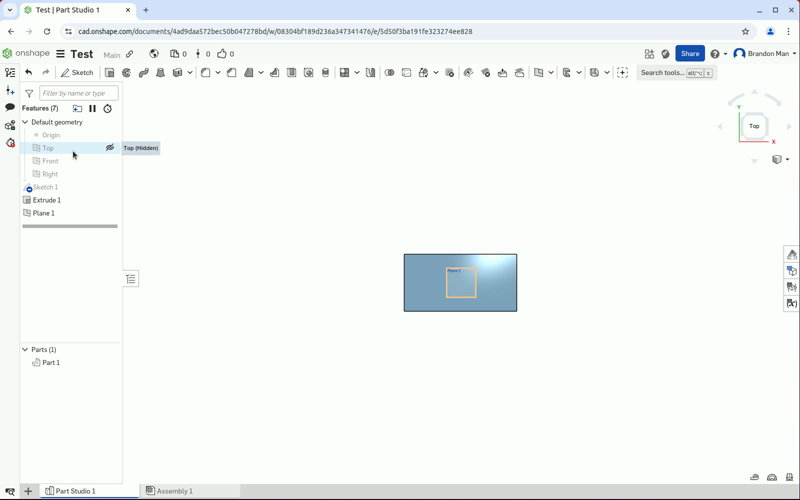
key(shift+s)
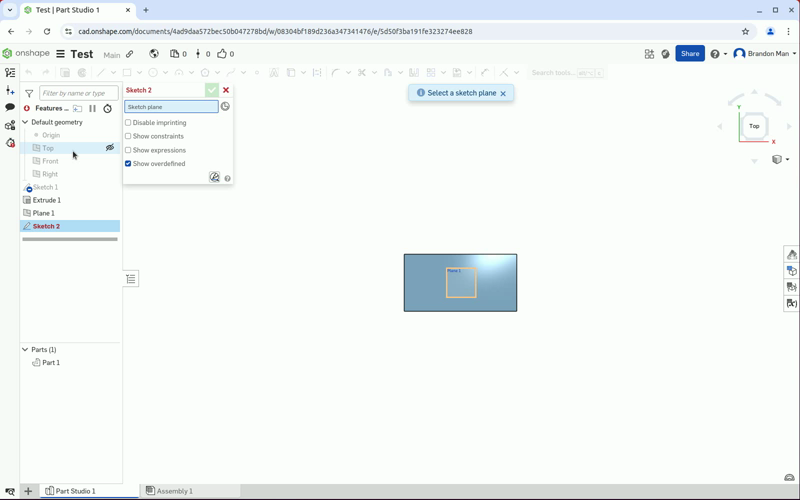
mouse_move(73, 215)
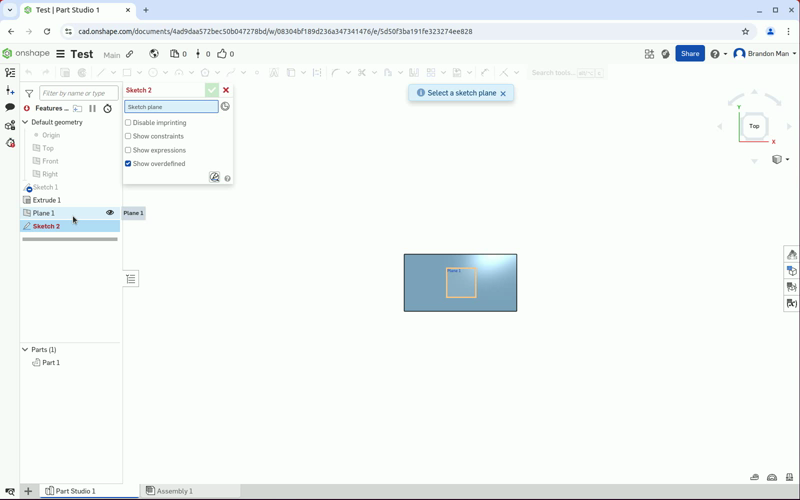
click(73, 215)
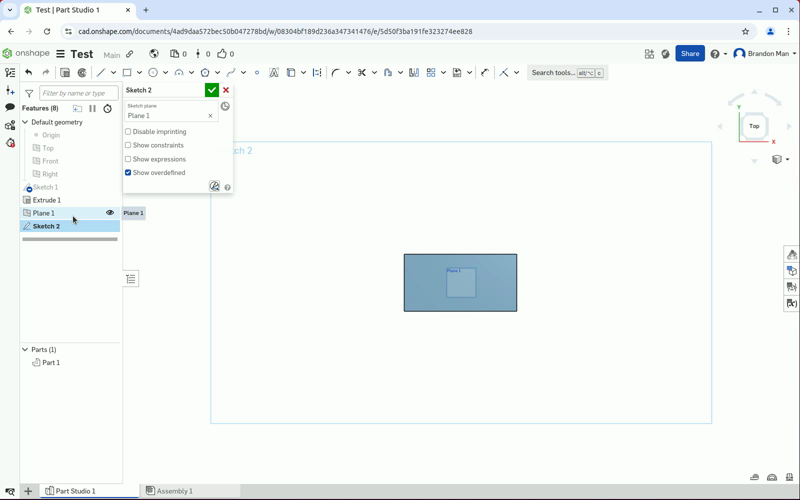
mouse_move(73, 352)
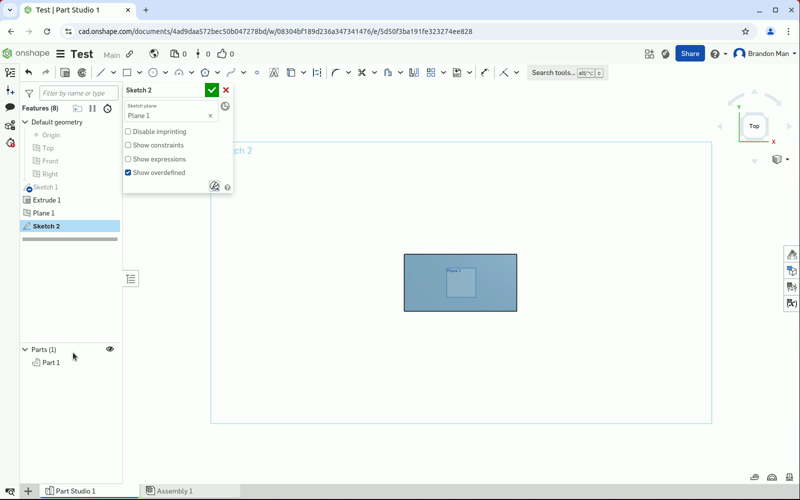
key(y)
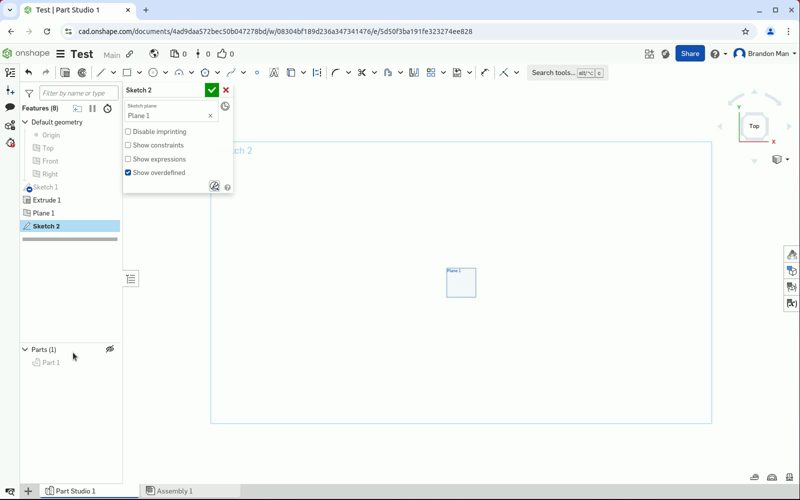
key(l)
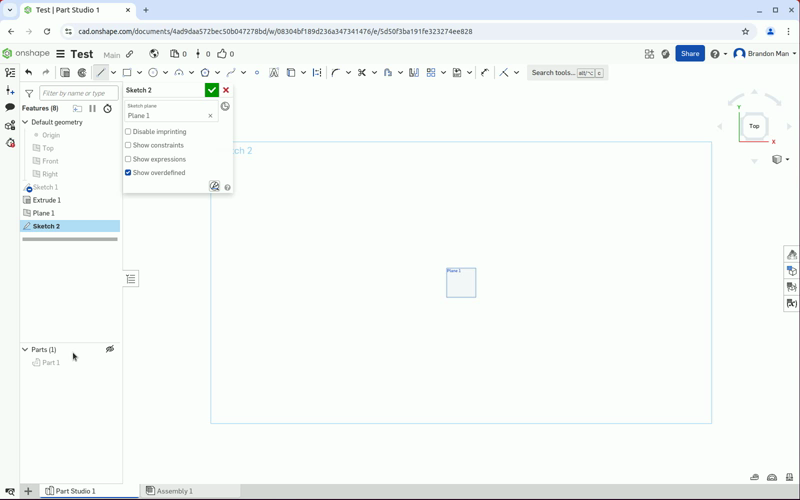
key_down(shift)
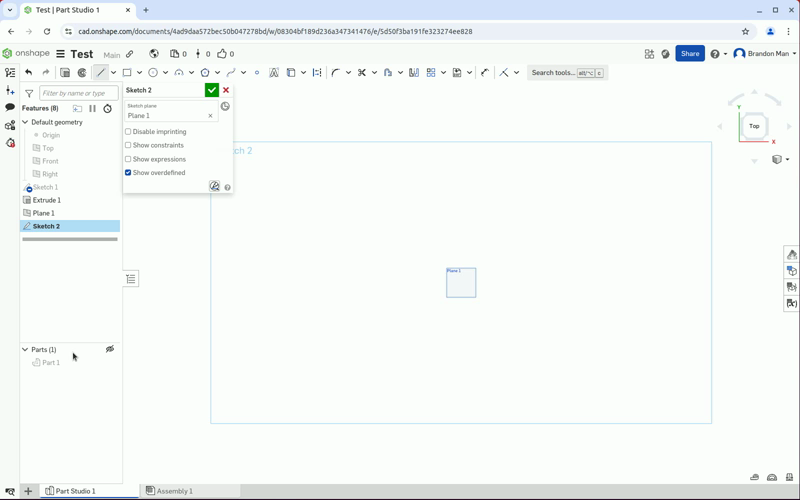
mouse_move(405, 309)
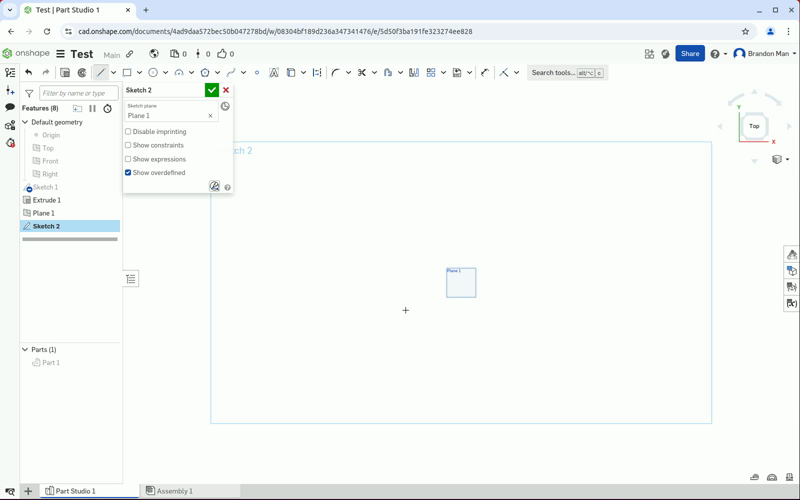
click(405, 309)
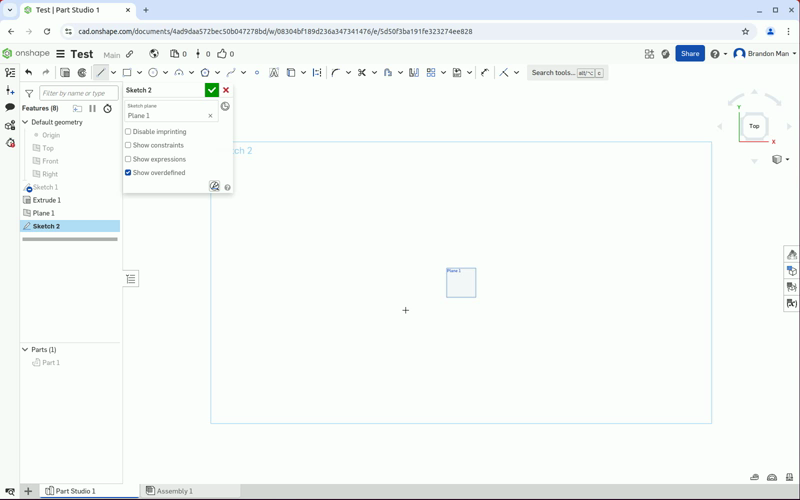
key_up(shift)
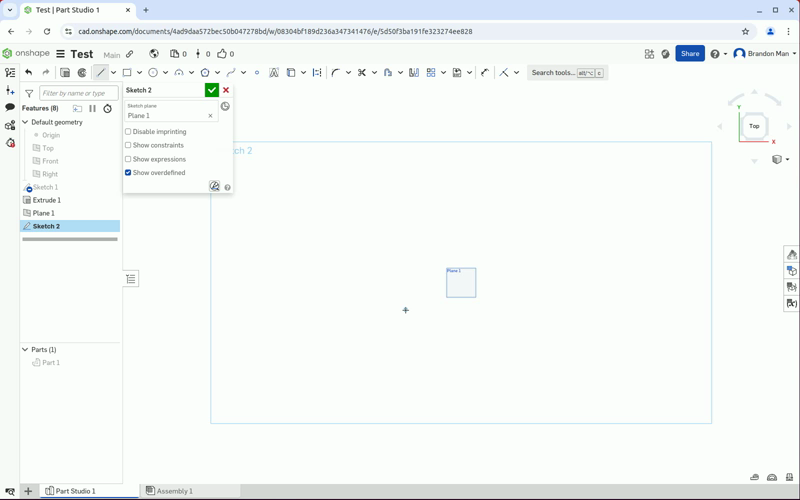
key_down(shift)
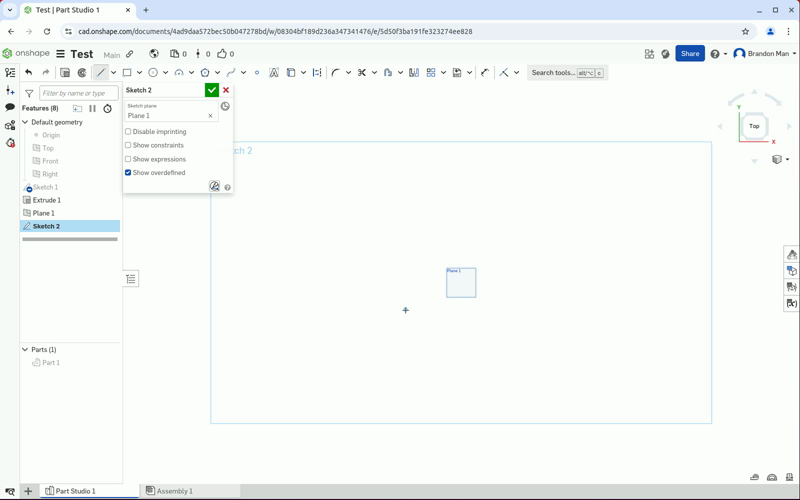
mouse_move(516, 309)
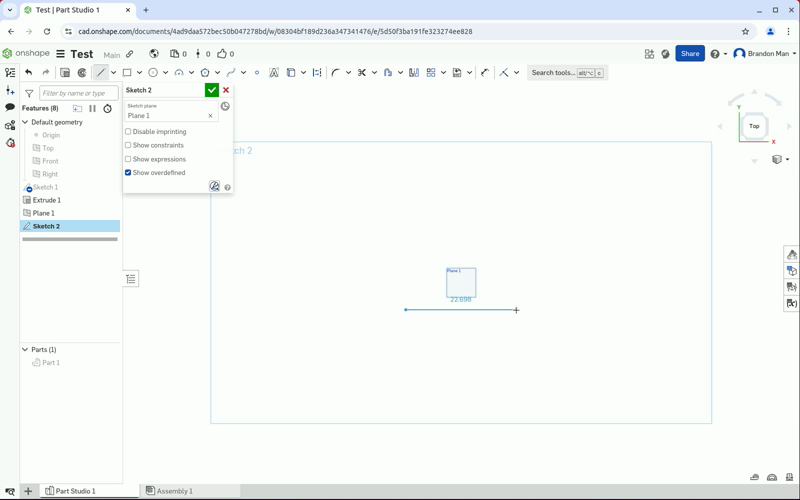
click(516, 309)
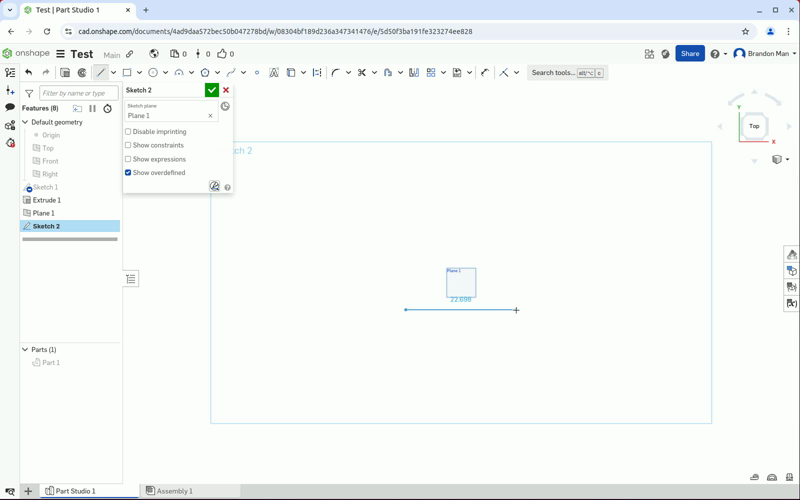
key_up(shift)
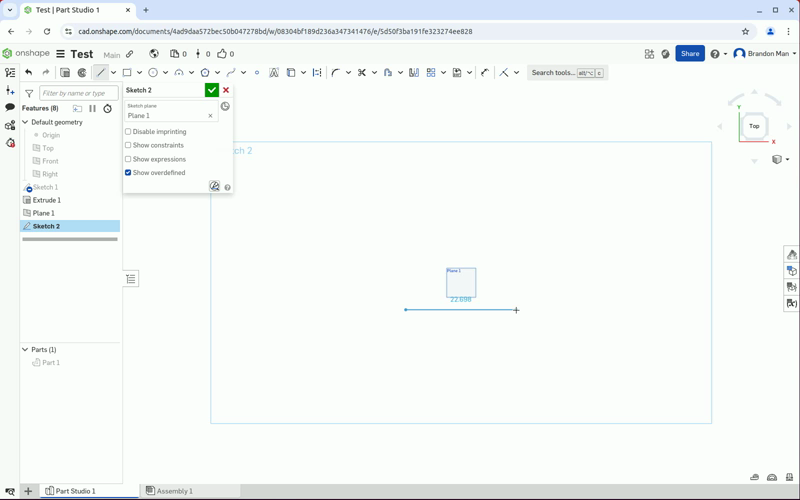
key_down(shift)
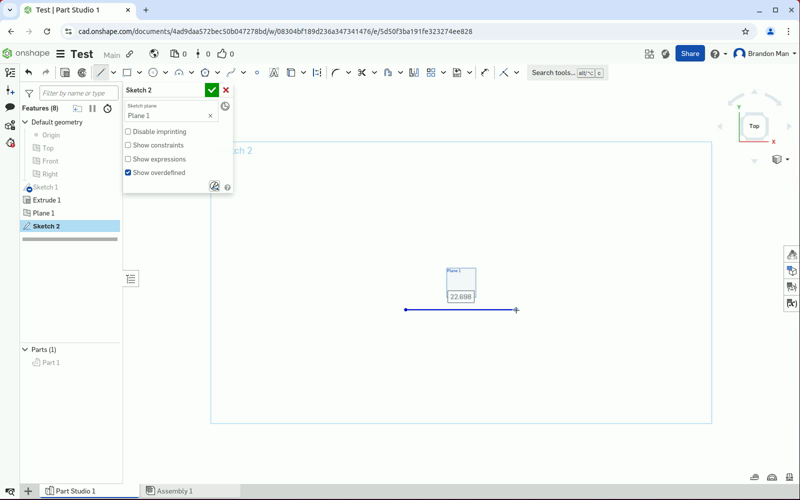
mouse_move(546, 309)
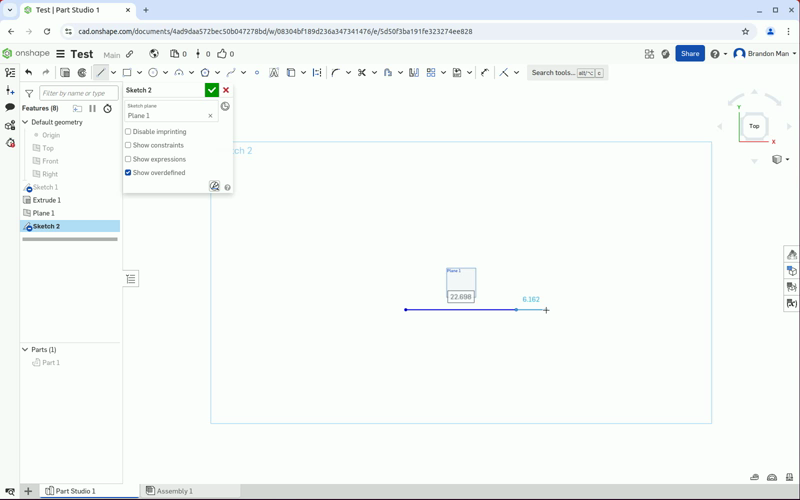
mouse_move(516, 255)
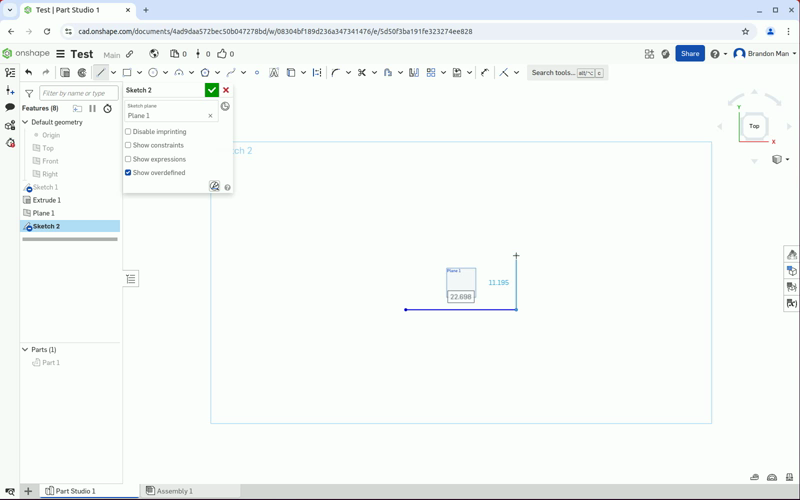
click(516, 255)
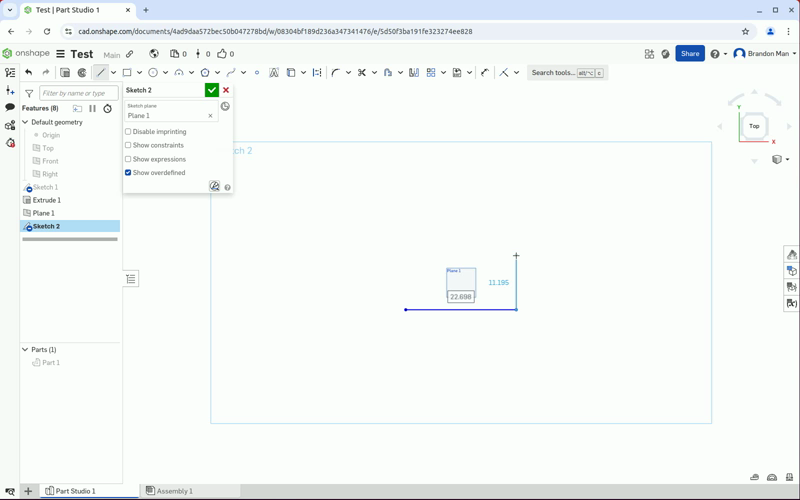
key_up(shift)
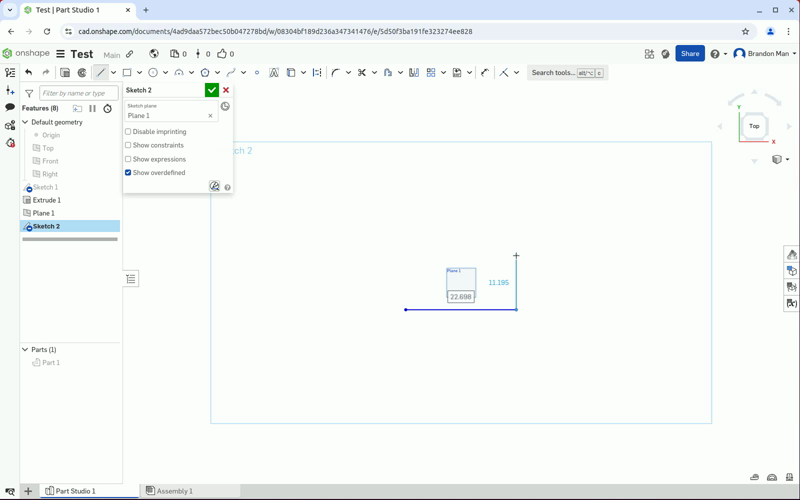
key_down(shift)
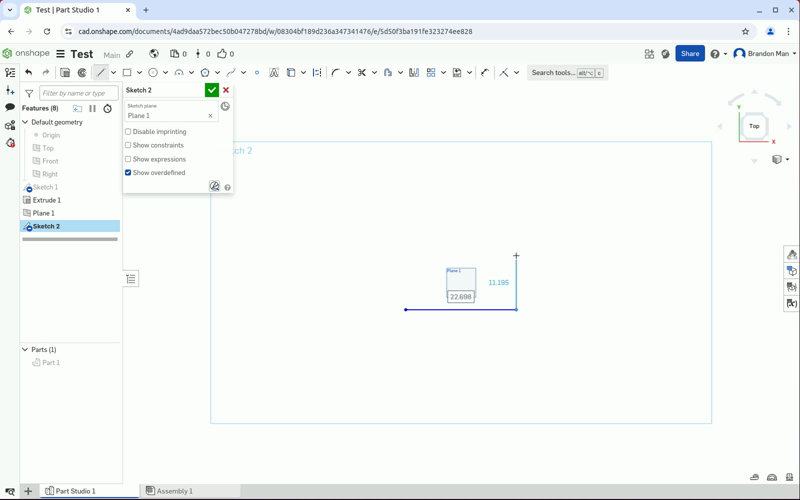
mouse_move(405, 255)
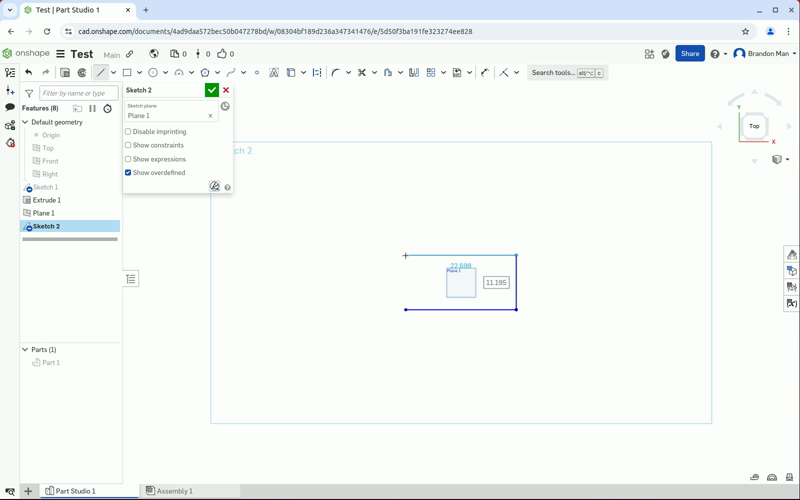
click(405, 255)
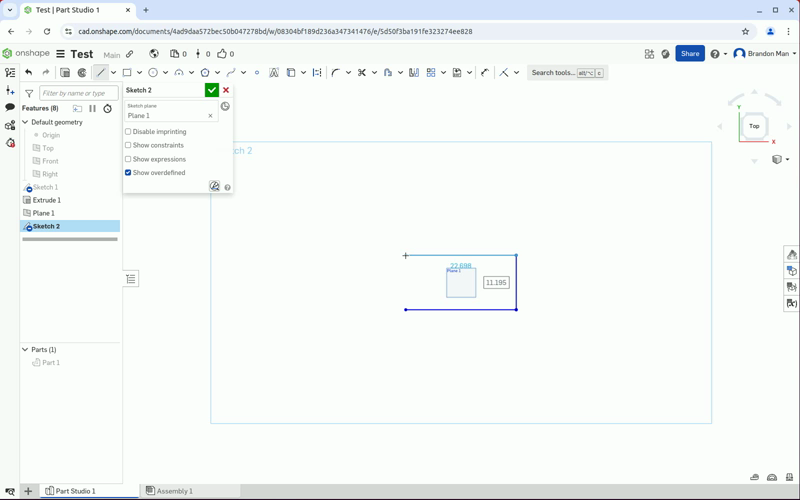
key_up(shift)
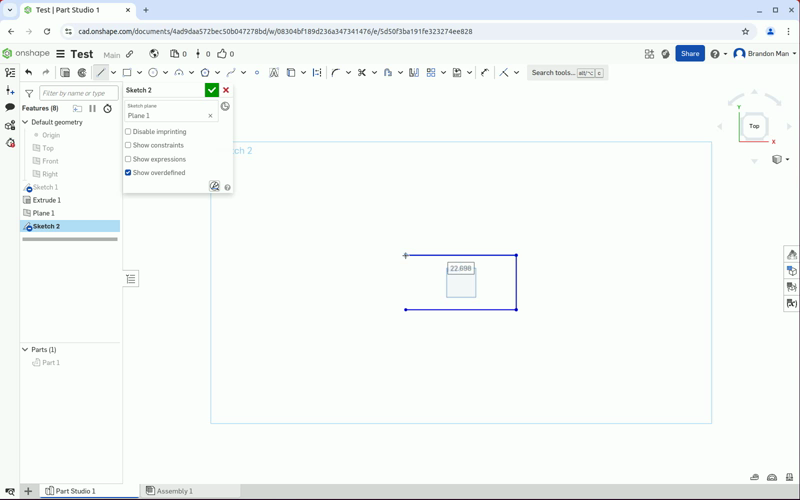
mouse_move(435, 255)
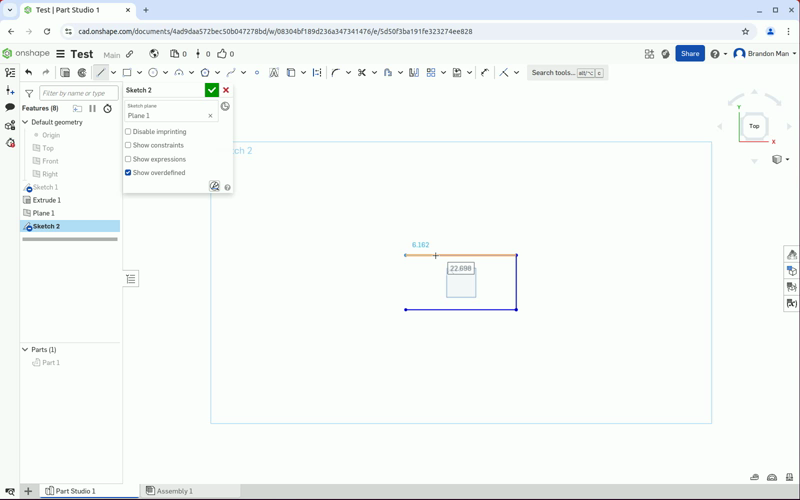
key_down(shift)
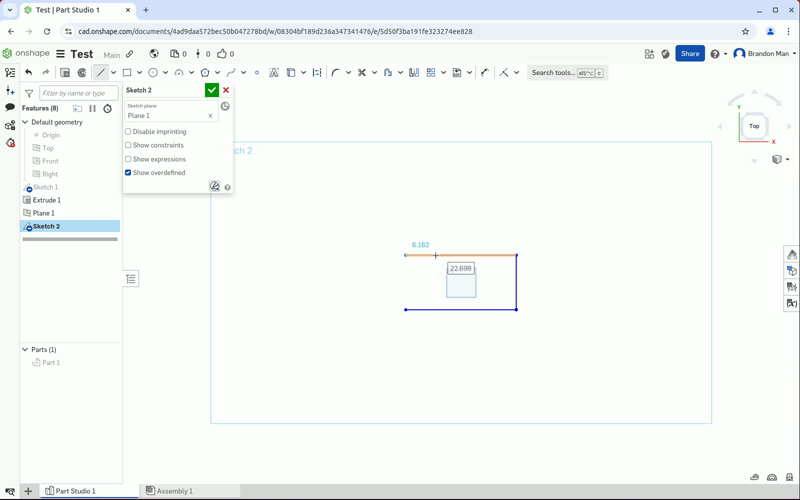
mouse_move(405, 309)
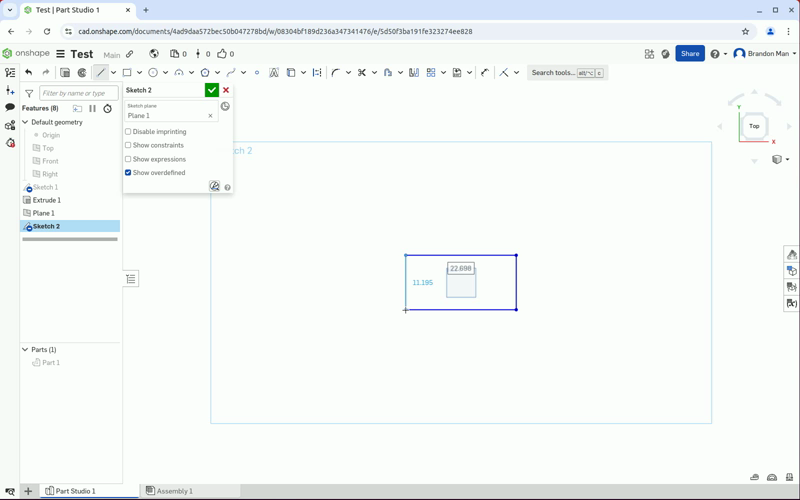
key_up(shift)
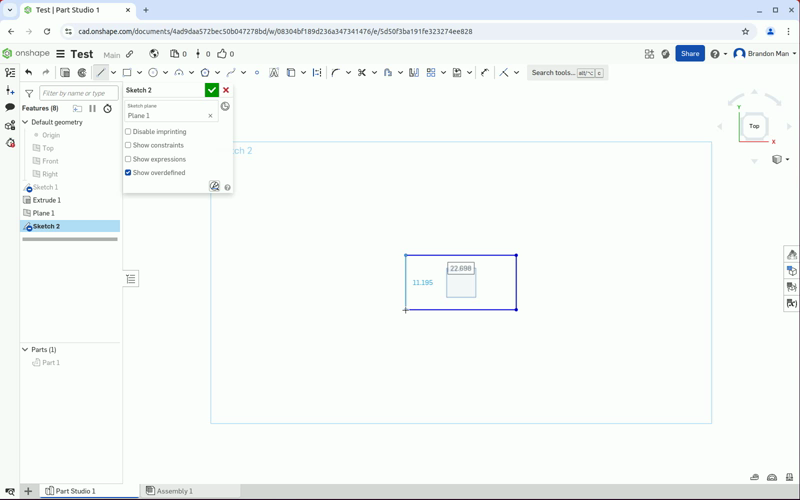
click(405, 309)
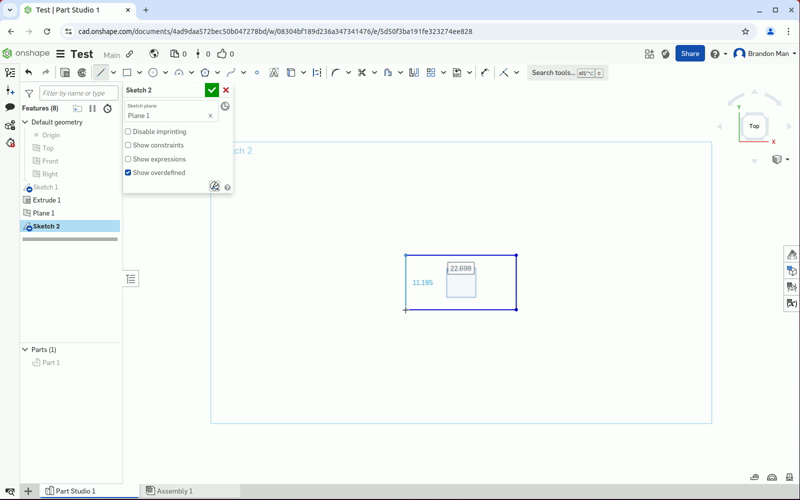
key(esc)
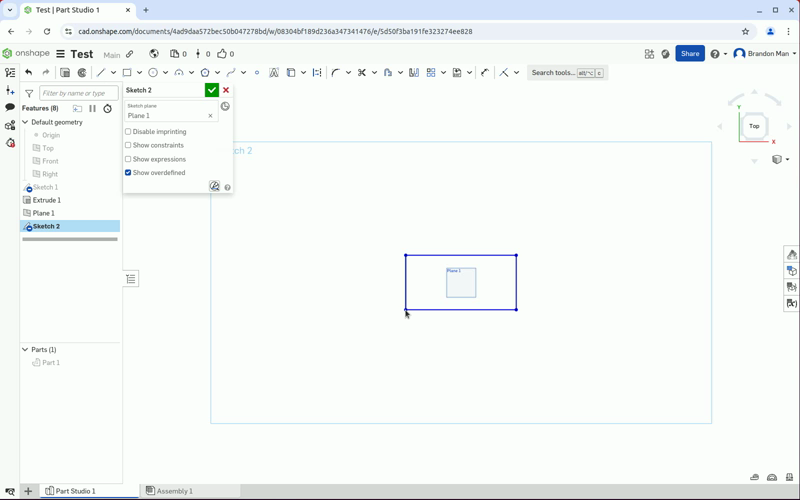
mouse_move(464, 281)
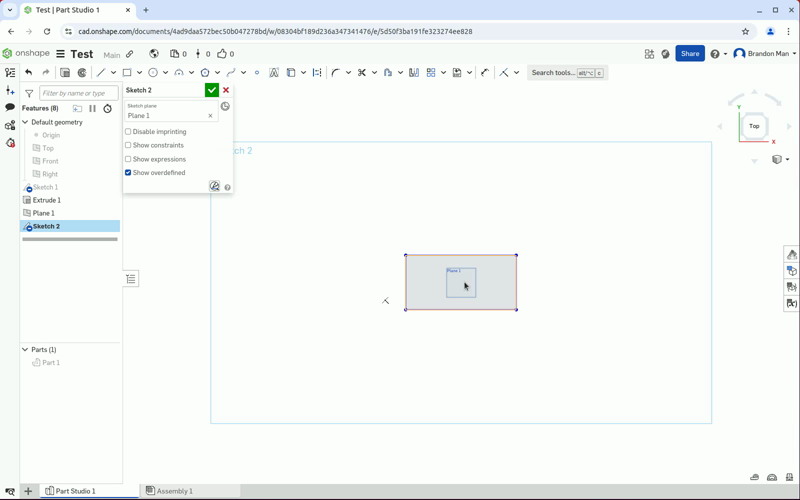
click(464, 281)
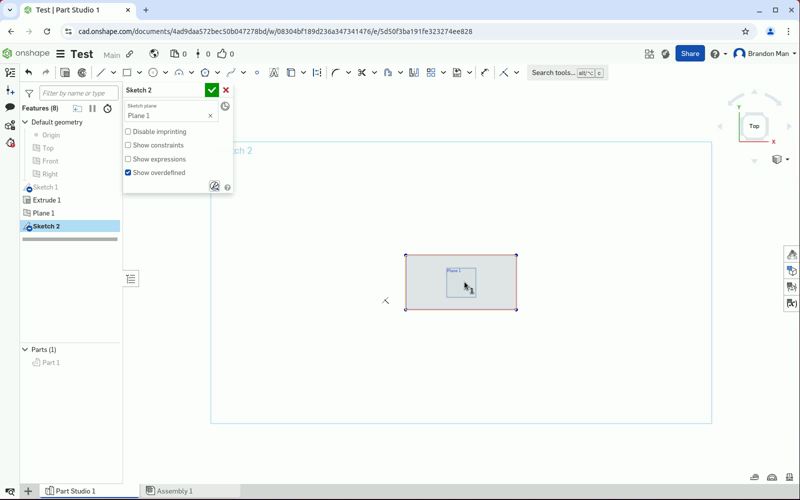
mouse_move(73, 352)
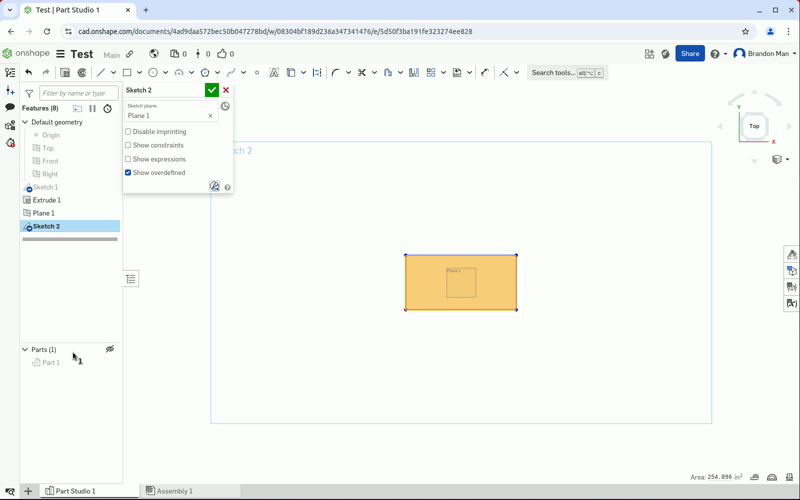
key(shift+y)
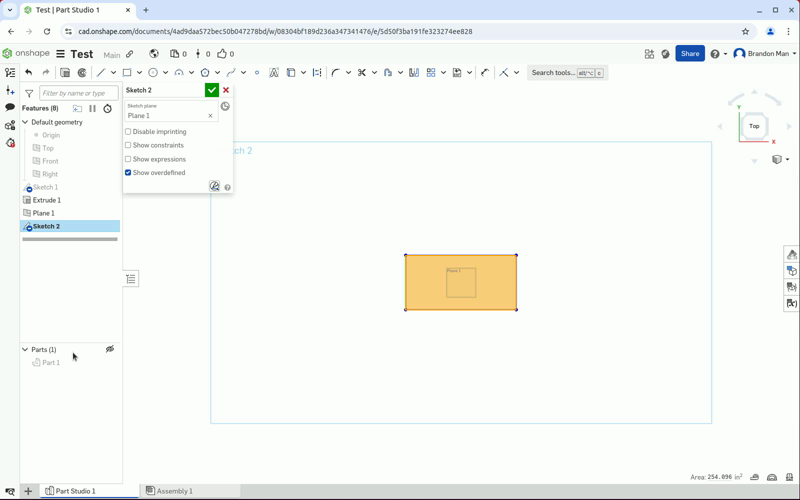
key(shift+e)
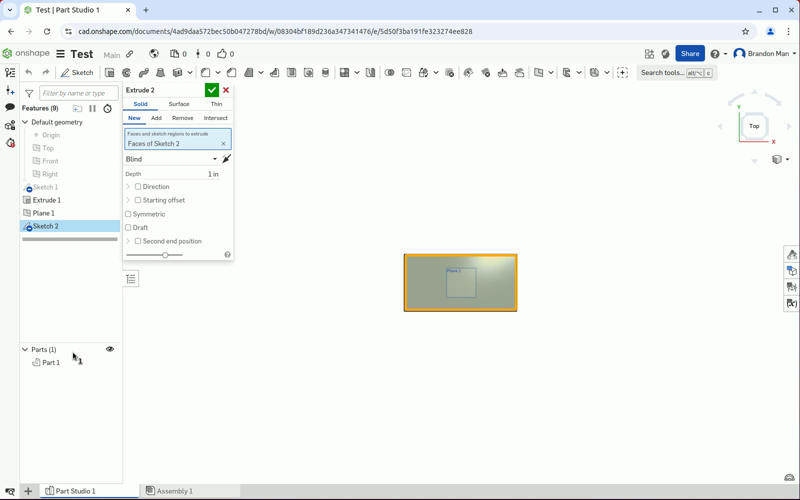
mouse_move(143, 106)
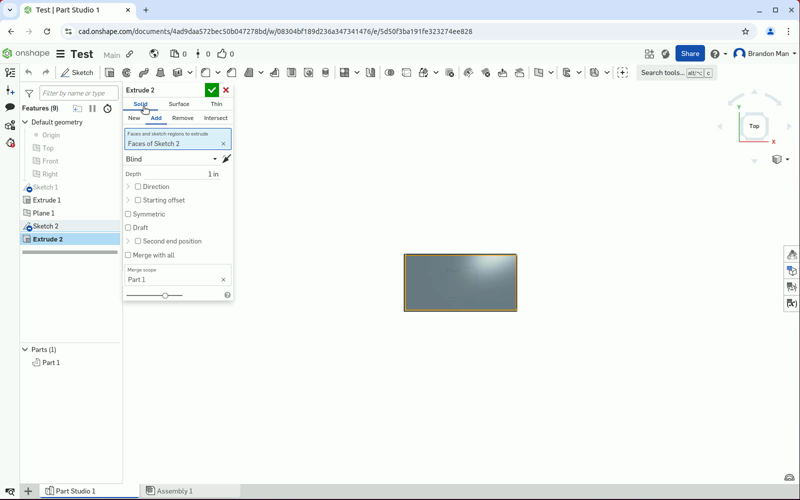
click(143, 106)
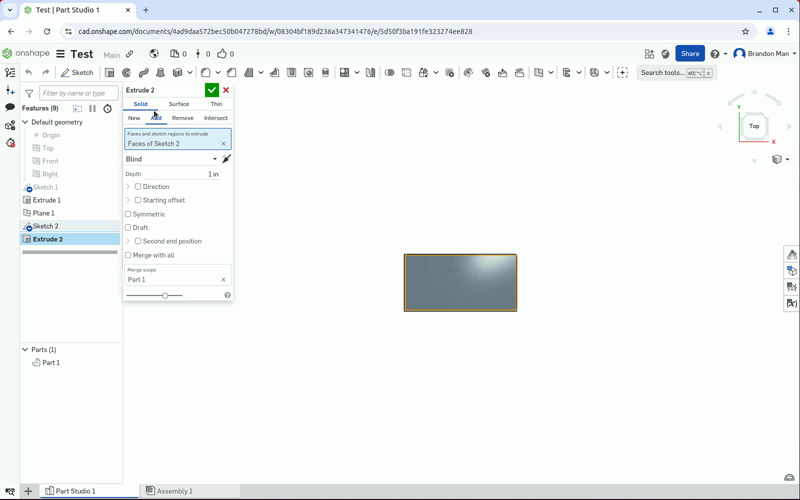
mouse_move(186, 120)
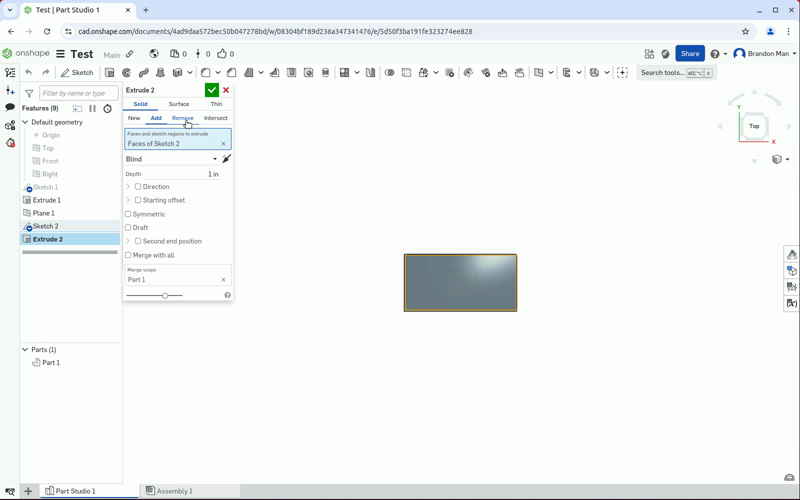
click(186, 120)
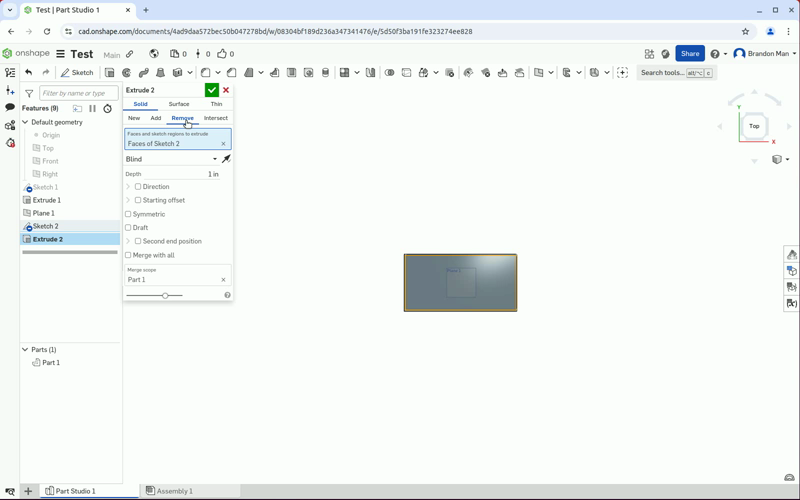
key(tab, 4)
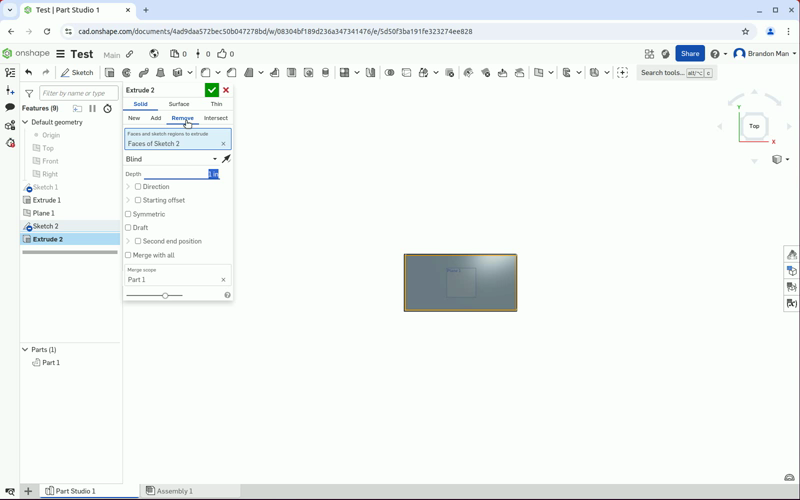
text(22.868)
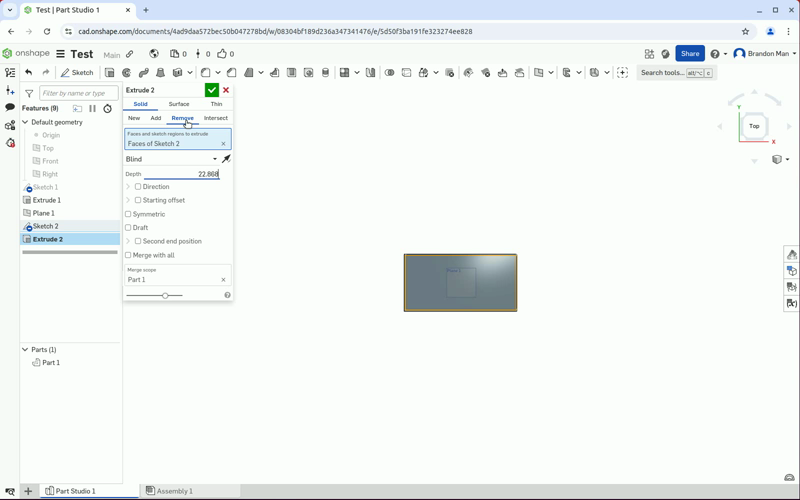
key(tab, 6)
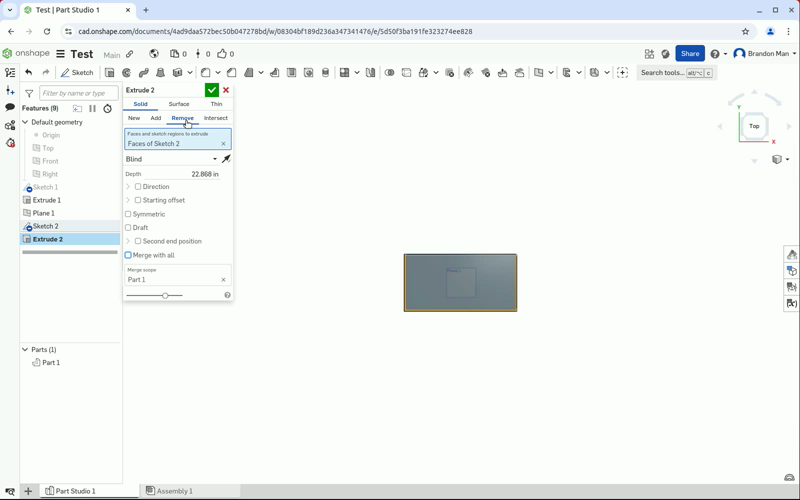
key(space)
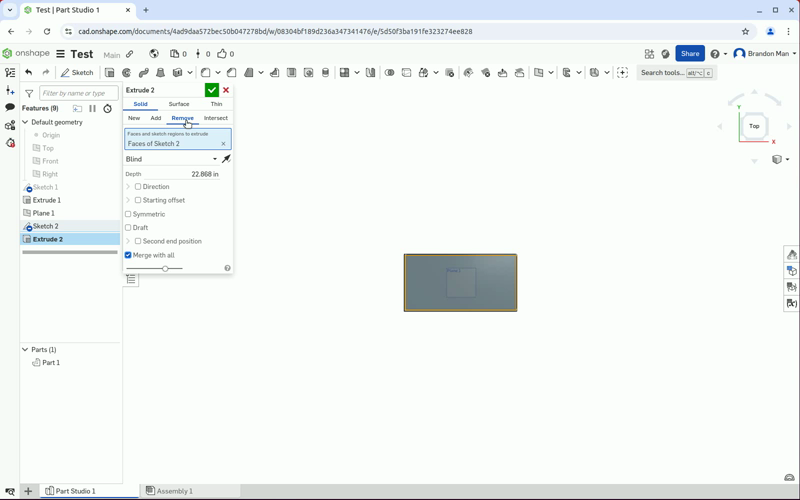
key(enter)
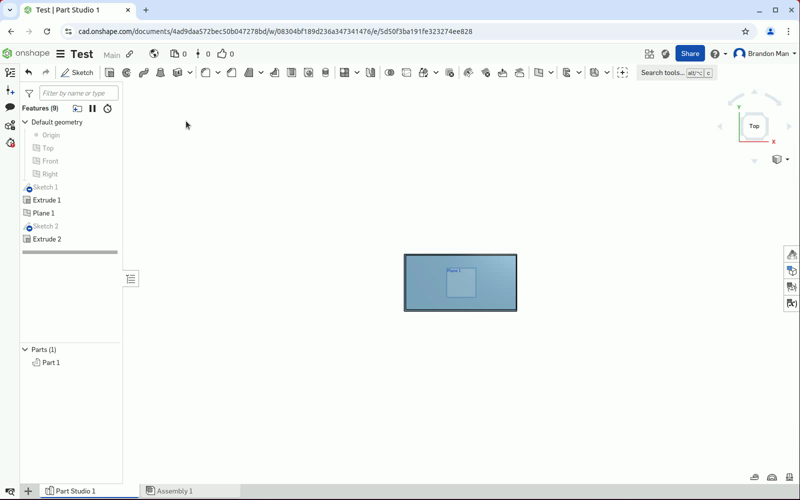
key(shift+h)
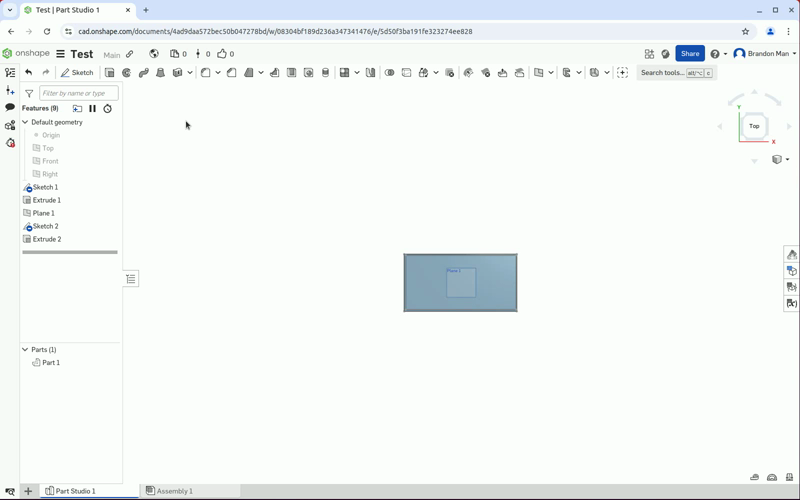
key(shift+h)
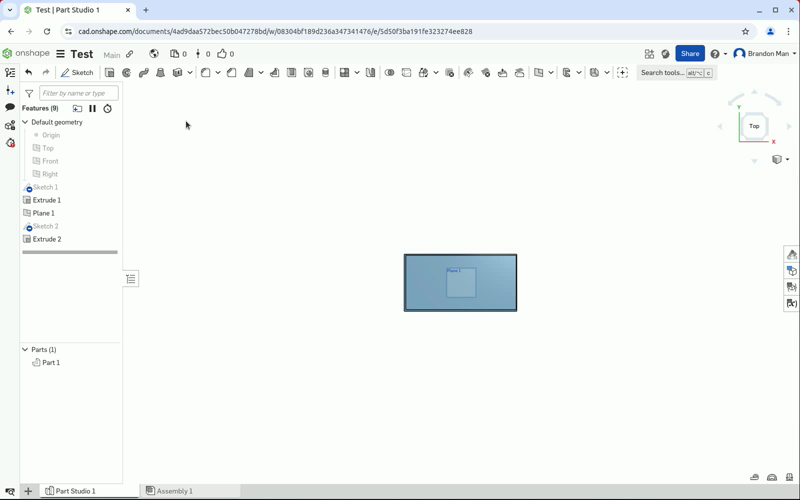
mouse_move(73, 189)
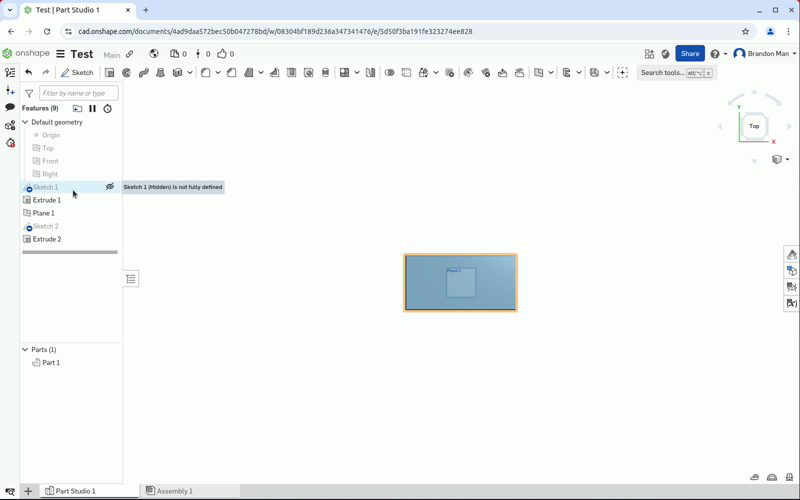
click(73, 189)
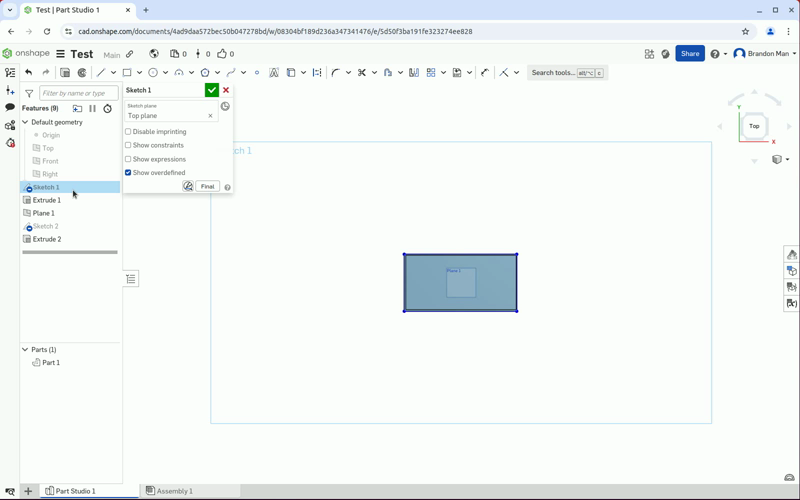
mouse_move(229, 92)
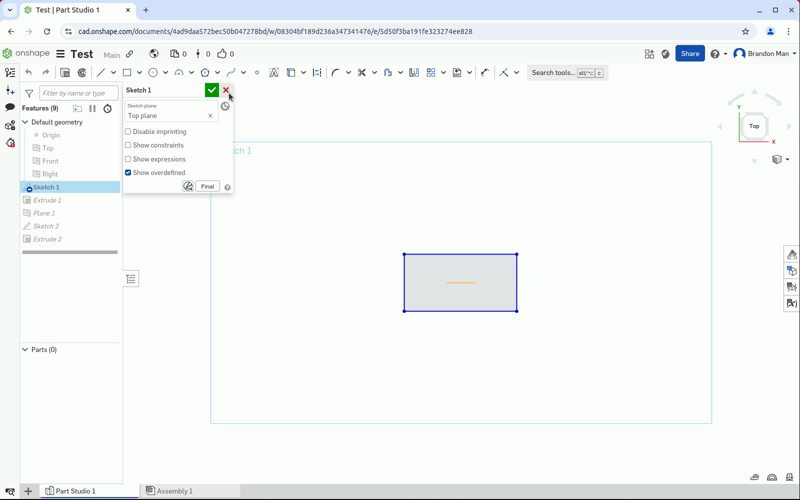
click(229, 92)
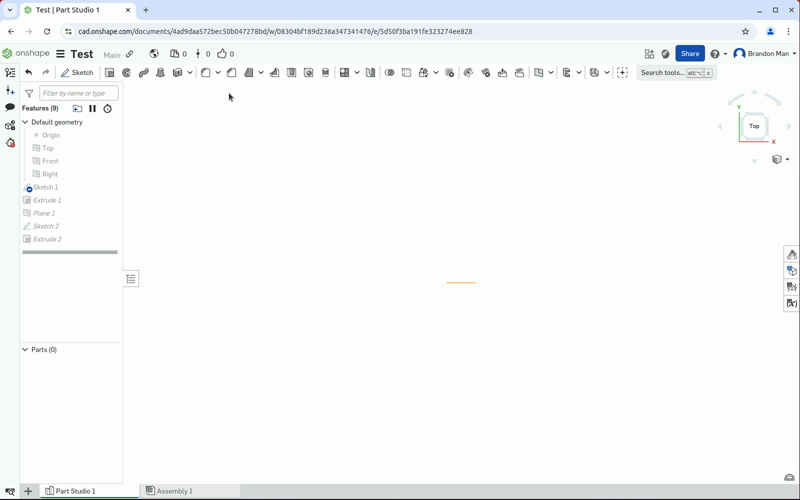
mouse_move(73, 352)
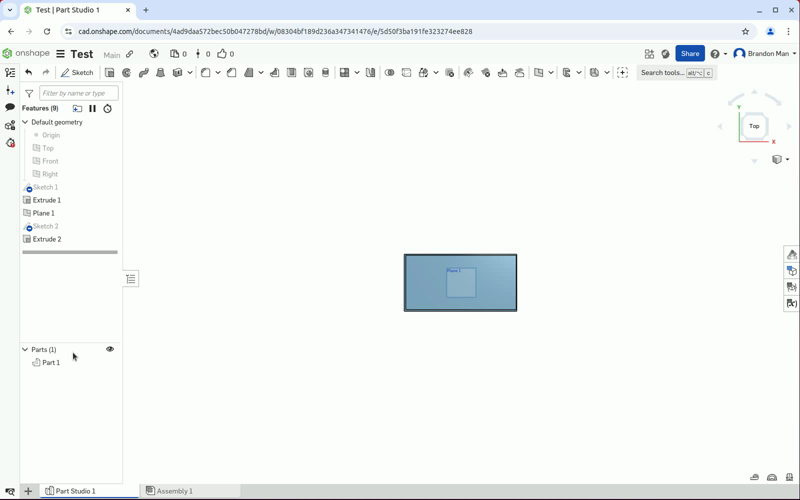
key(y)
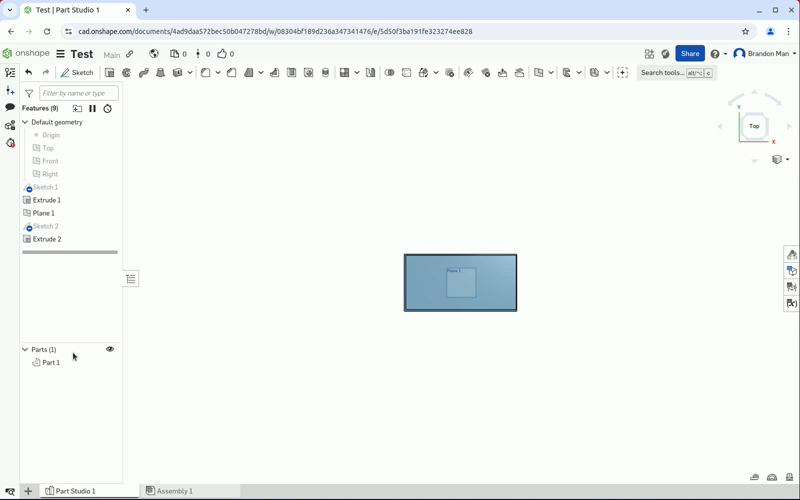
key(shift+p)
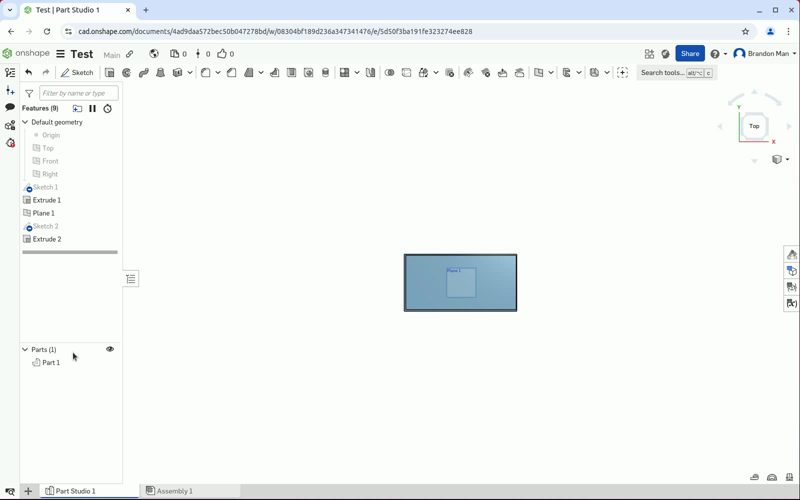
key(space)
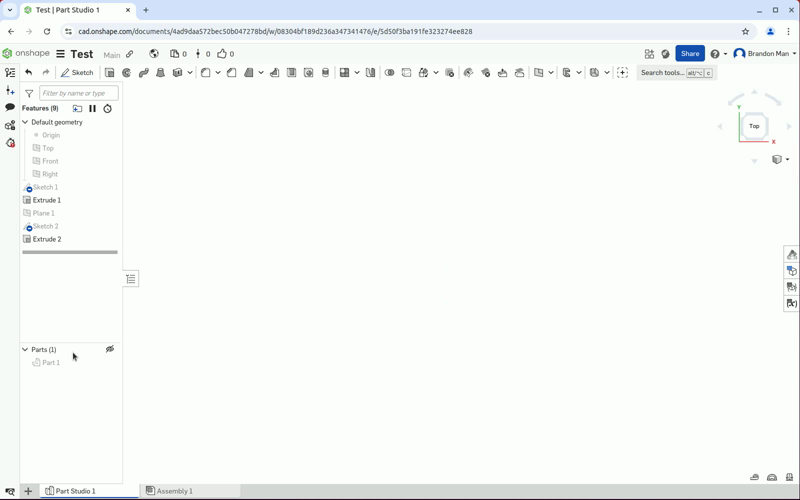
key_down(shift)
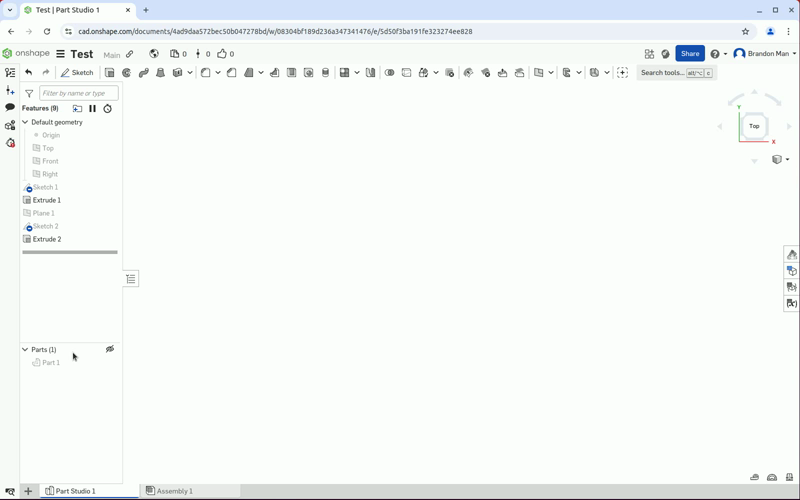
key(up)
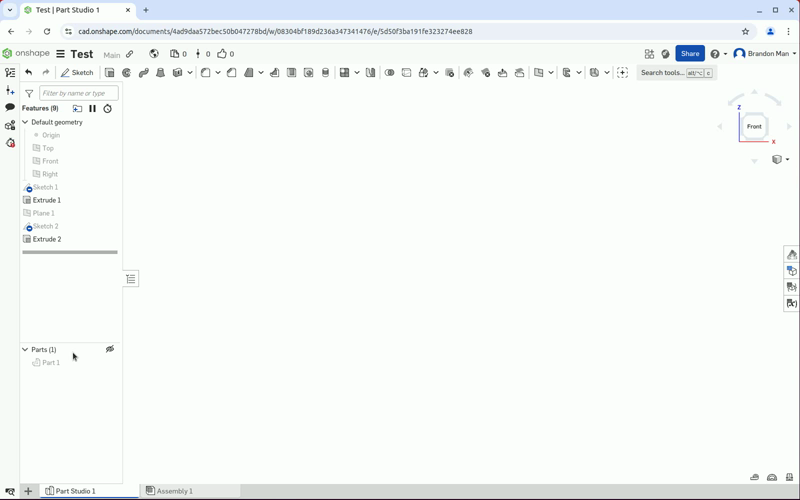
key_up(shift)
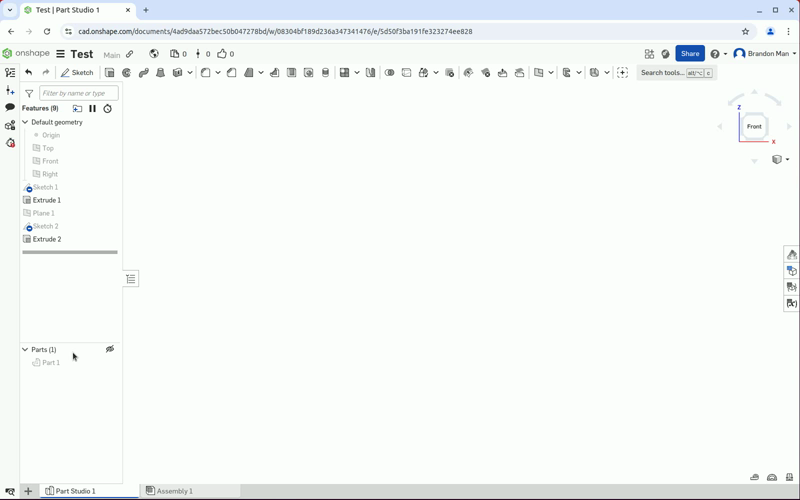
key(space)
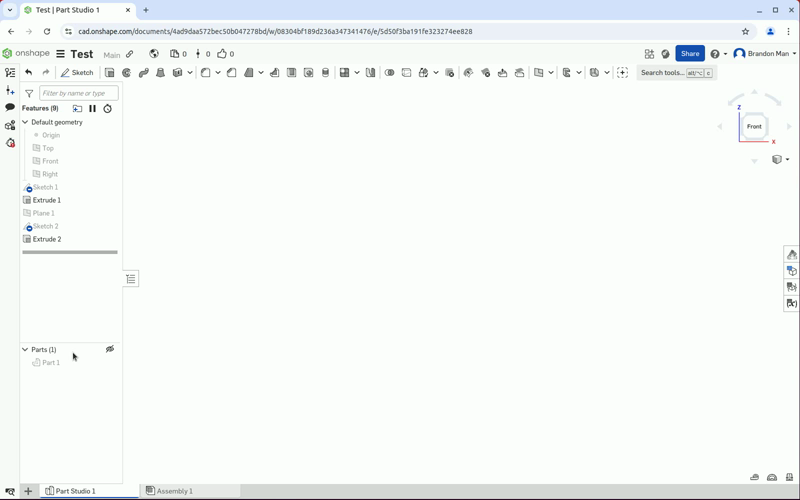
key_down(shift)
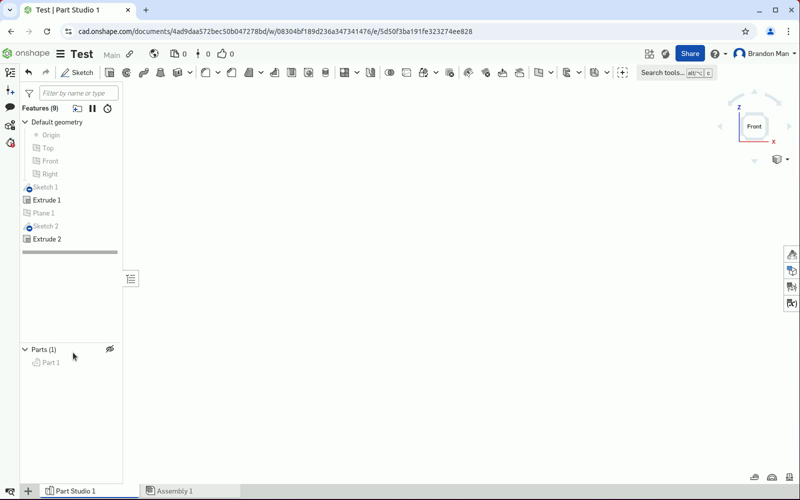
key(left)
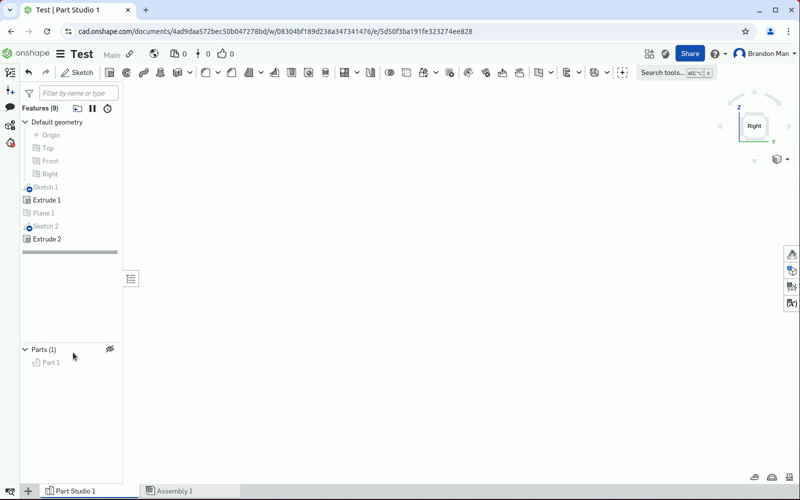
key_up(shift)
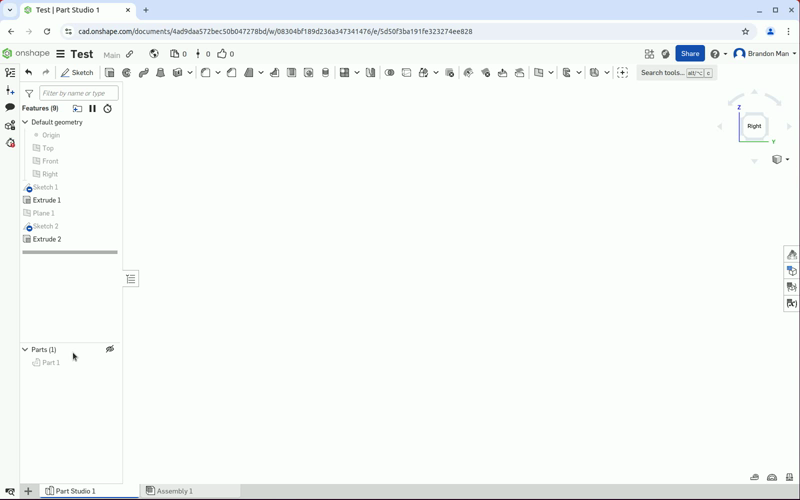
mouse_move(73, 352)
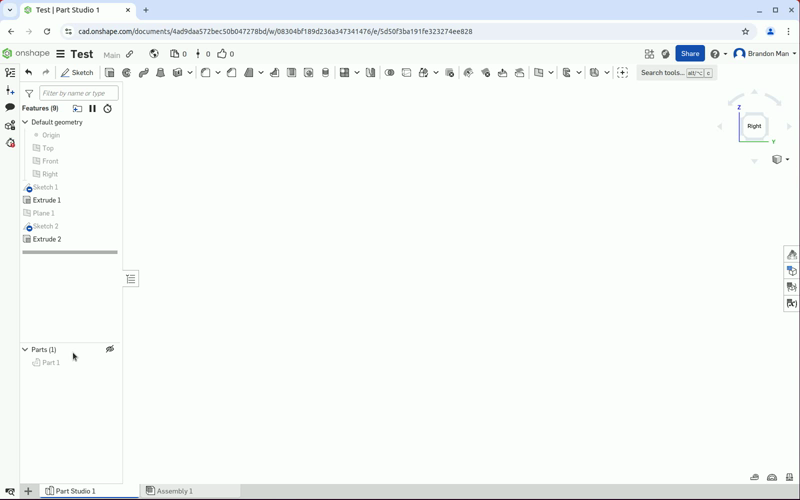
key(shift+y)
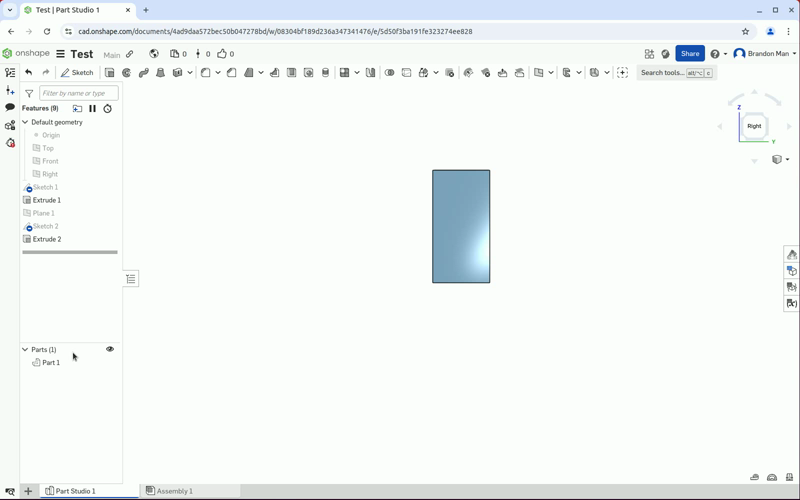
mouse_move(541, 75)
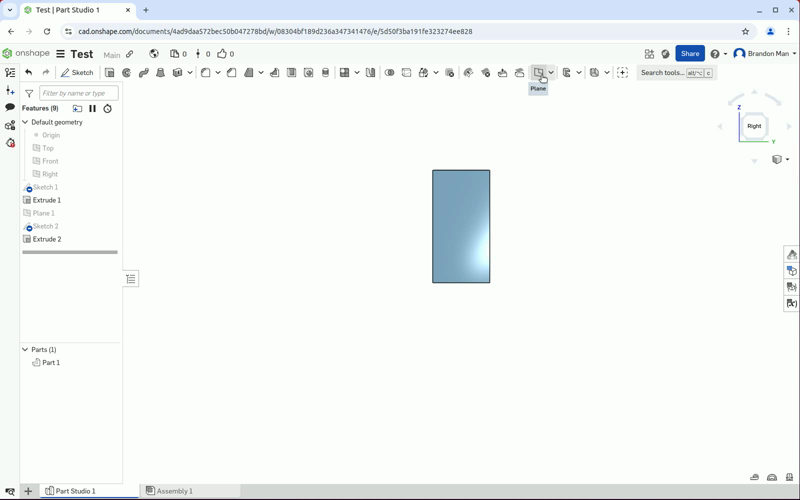
click(541, 75)
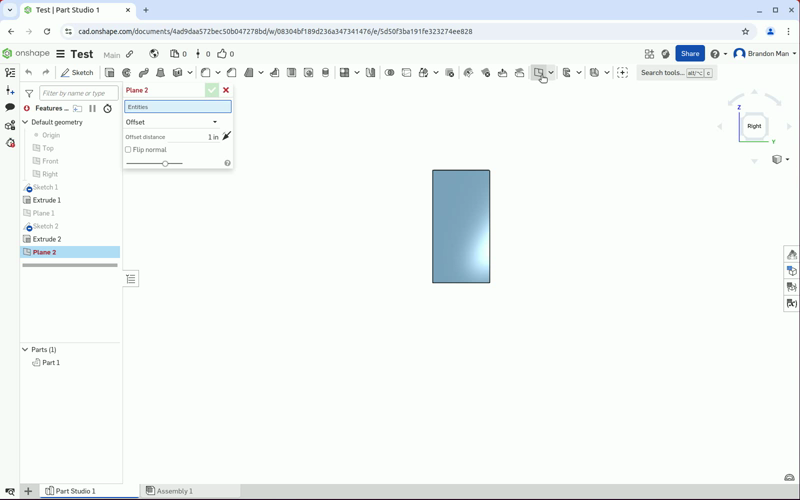
mouse_move(73, 176)
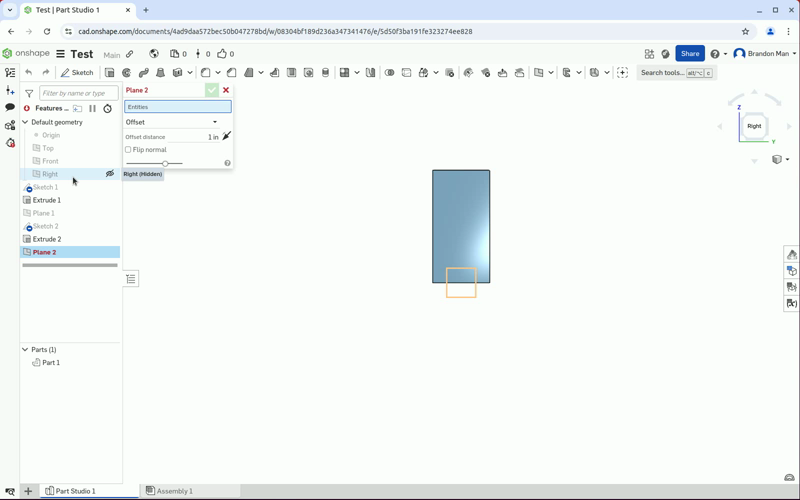
click(73, 176)
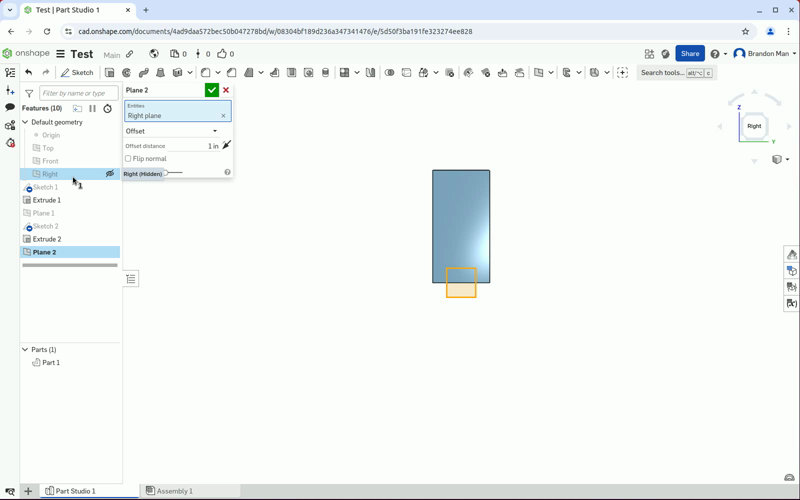
key(tab, 2)
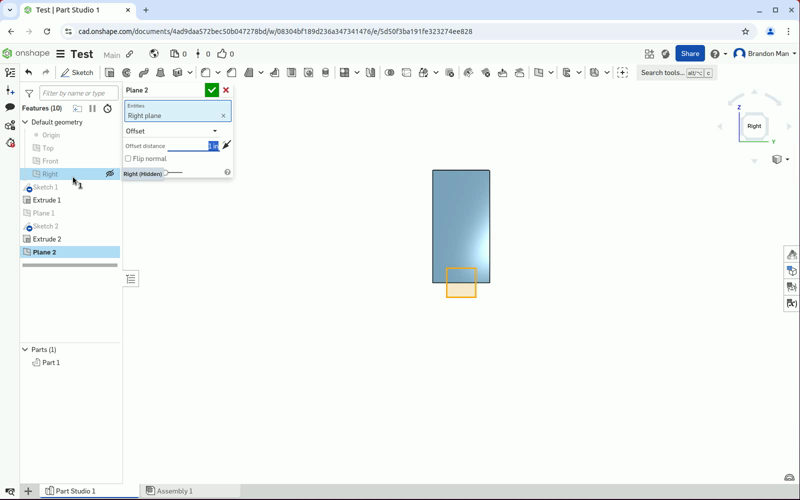
text(11.554)
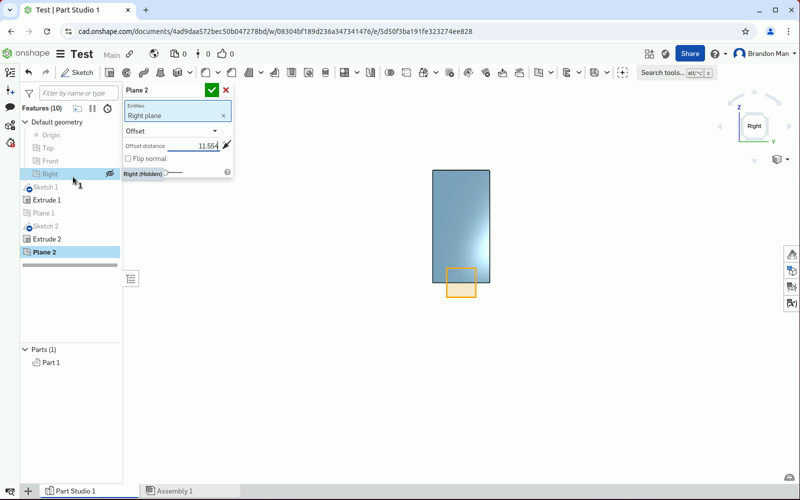
key(enter, 2)
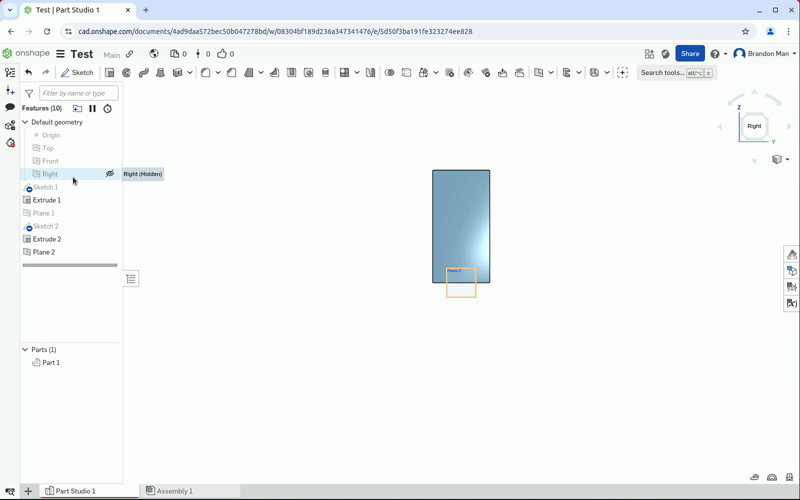
key(shift+s)
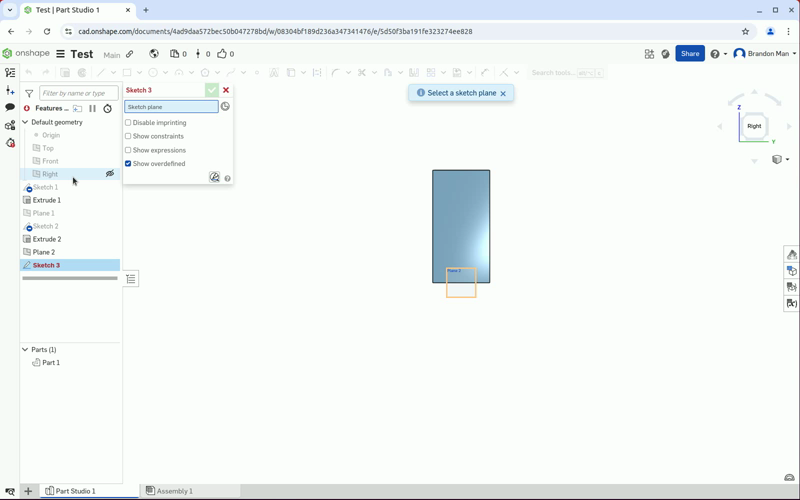
mouse_move(73, 254)
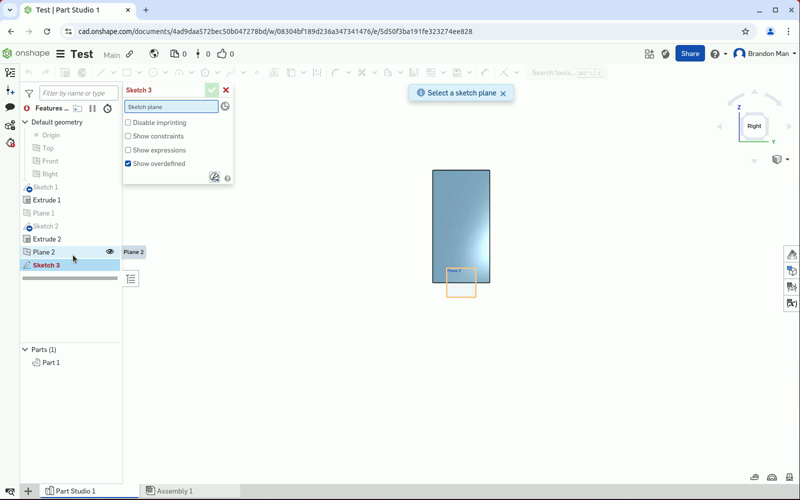
click(73, 254)
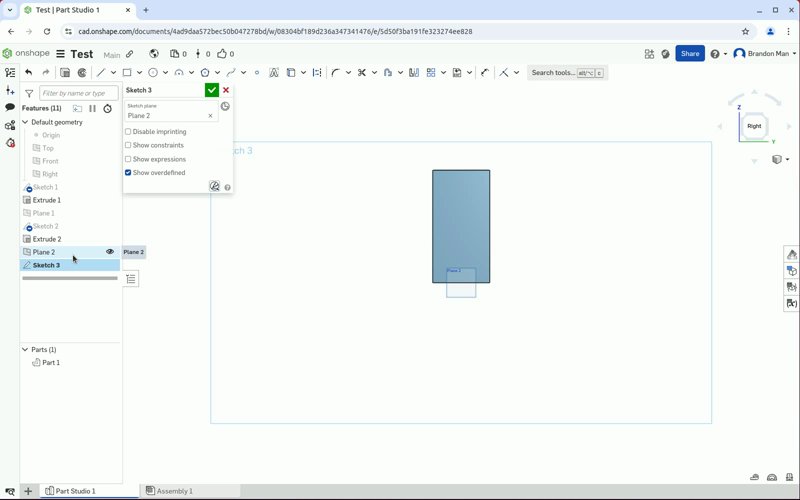
mouse_move(73, 352)
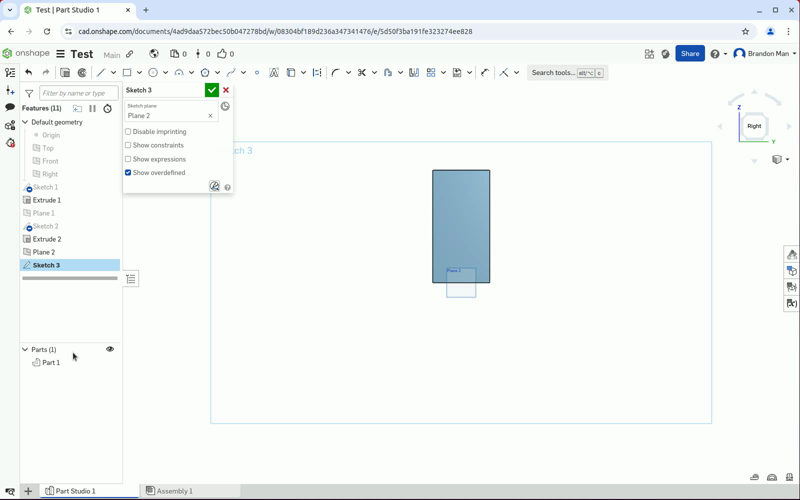
key(y)
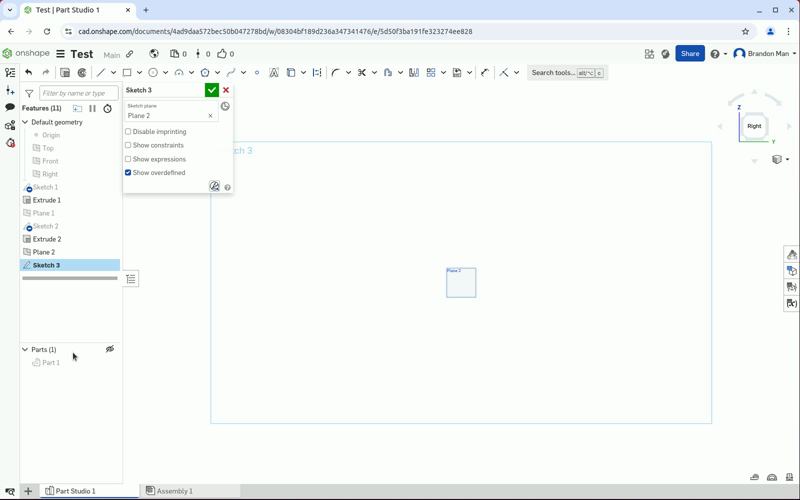
key(l)
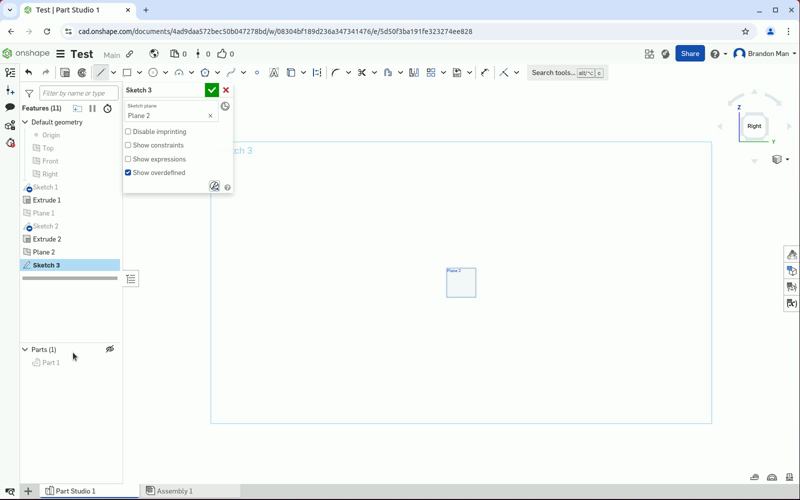
key_down(shift)
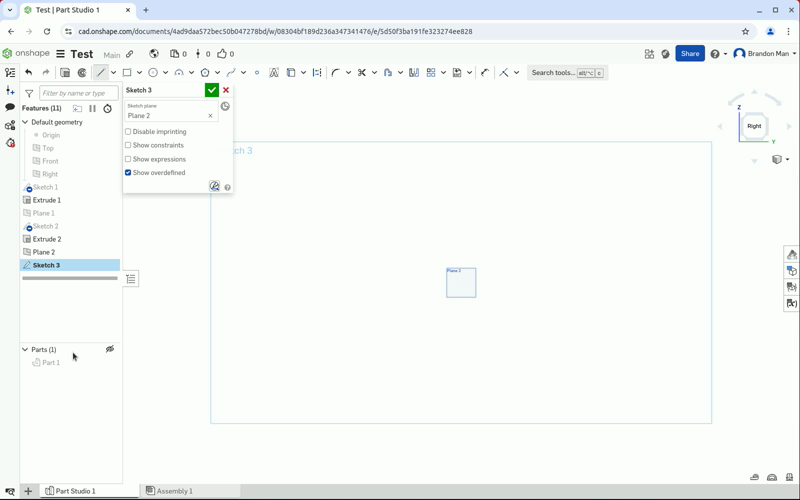
mouse_move(452, 282)
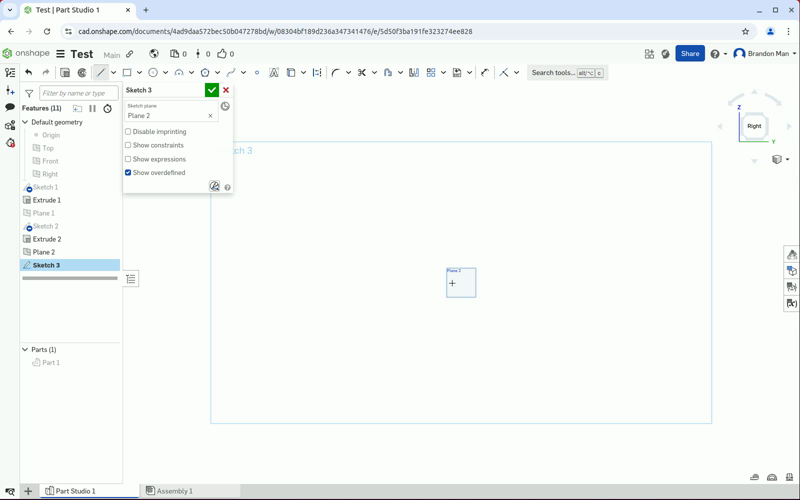
click(452, 282)
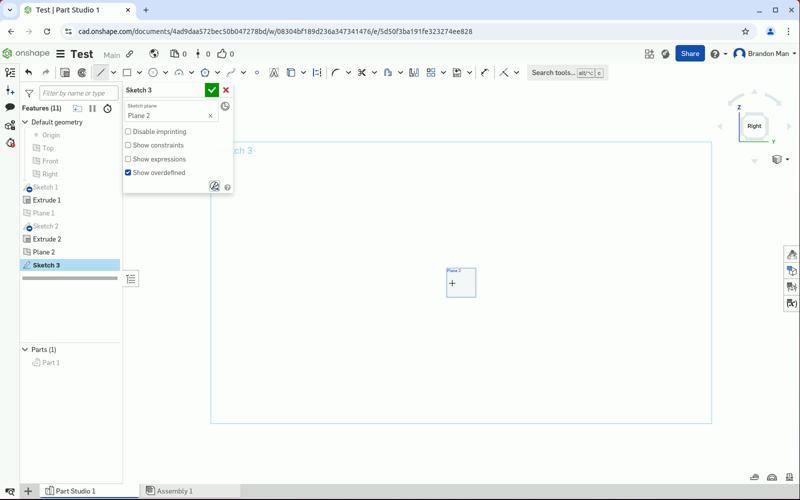
key_up(shift)
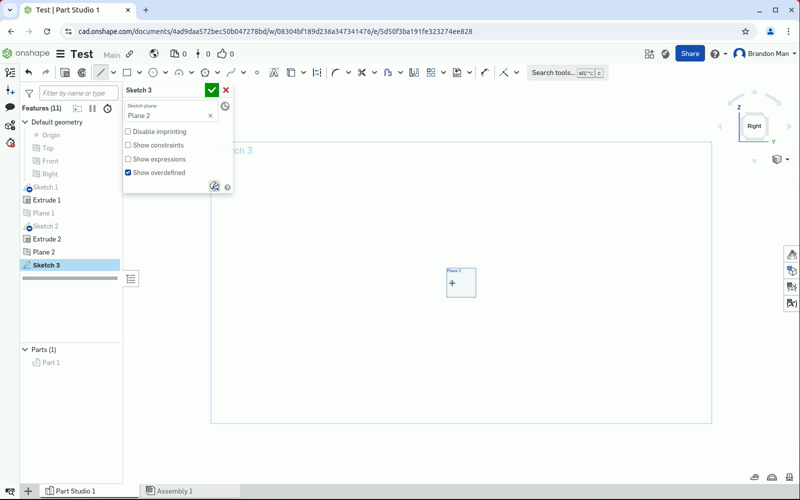
key_down(shift)
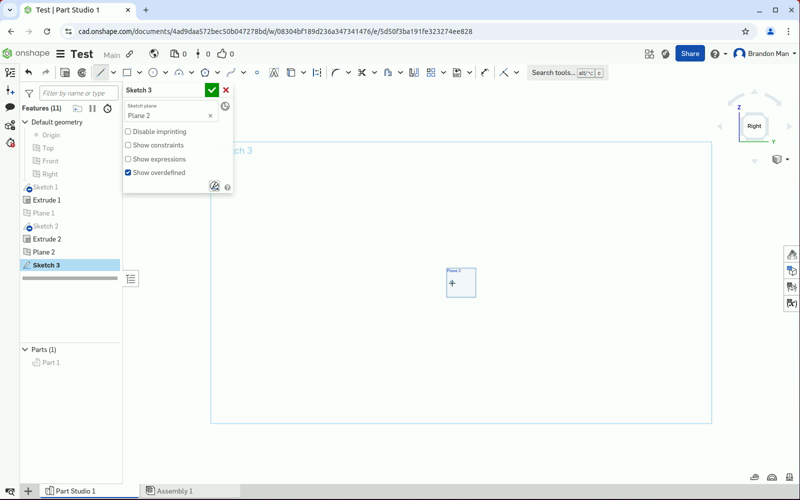
mouse_move(482, 282)
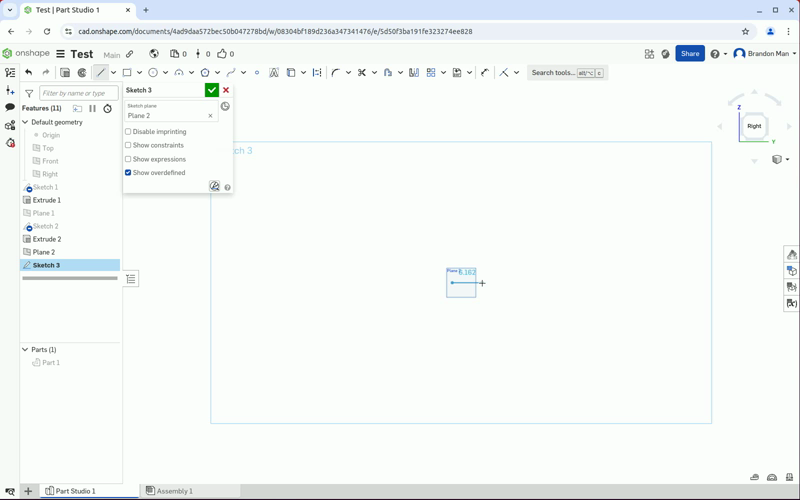
mouse_move(453, 282)
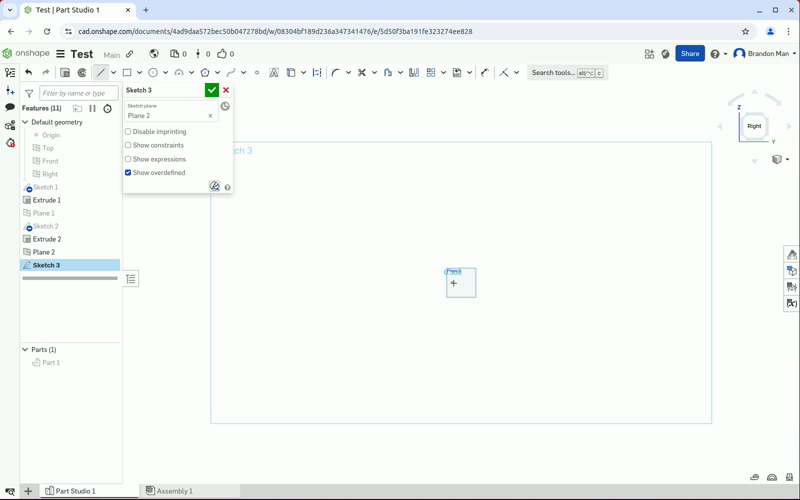
scroll(6)
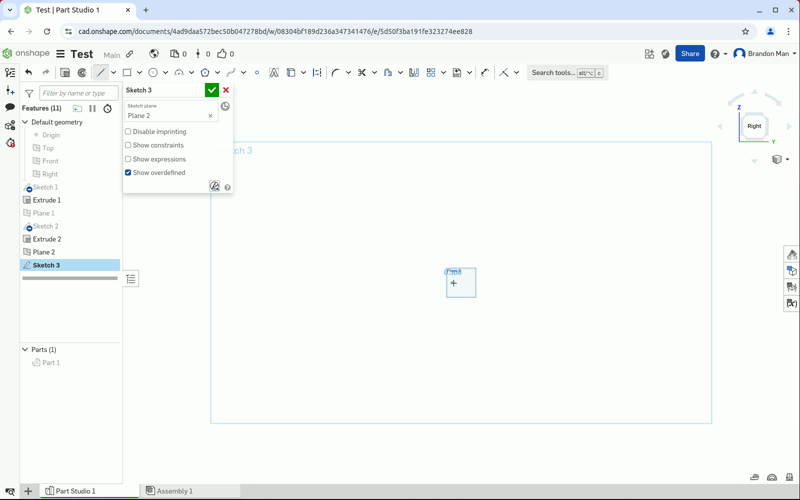
scroll(6)
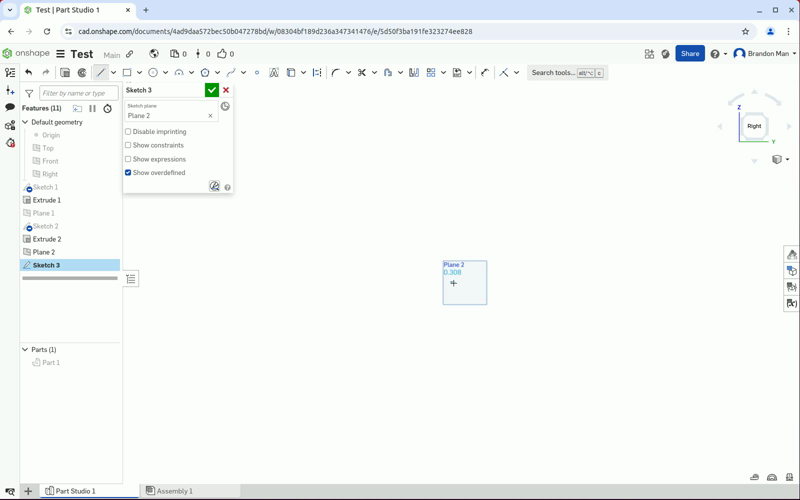
scroll(6)
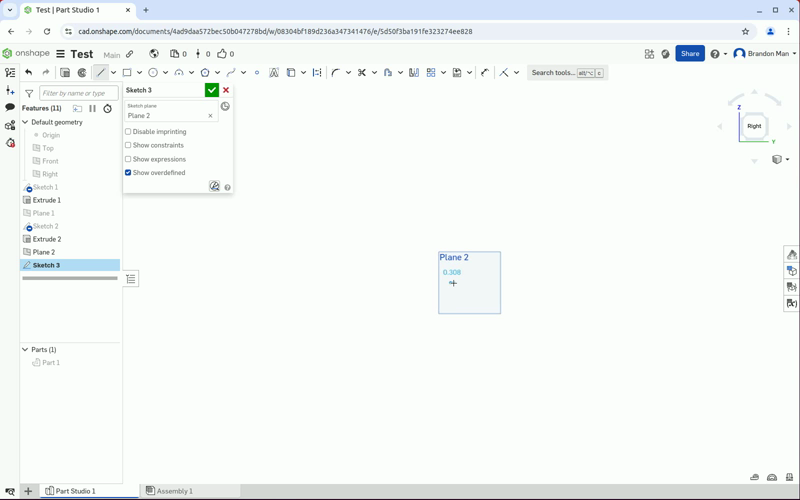
scroll(6)
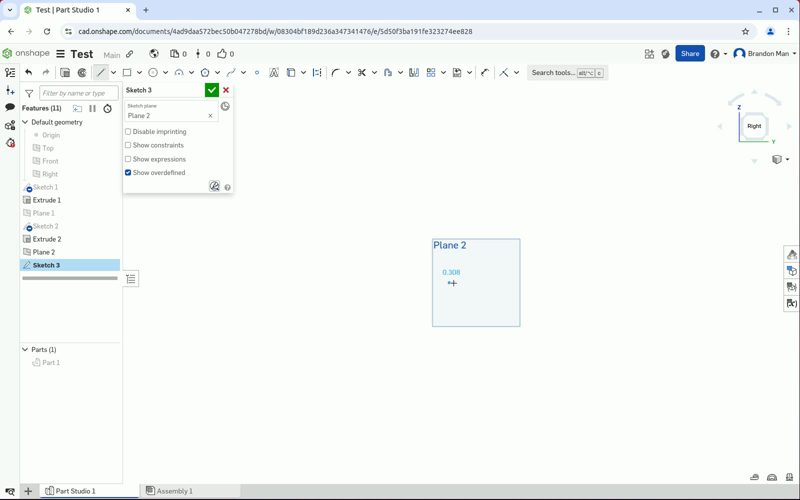
scroll(6)
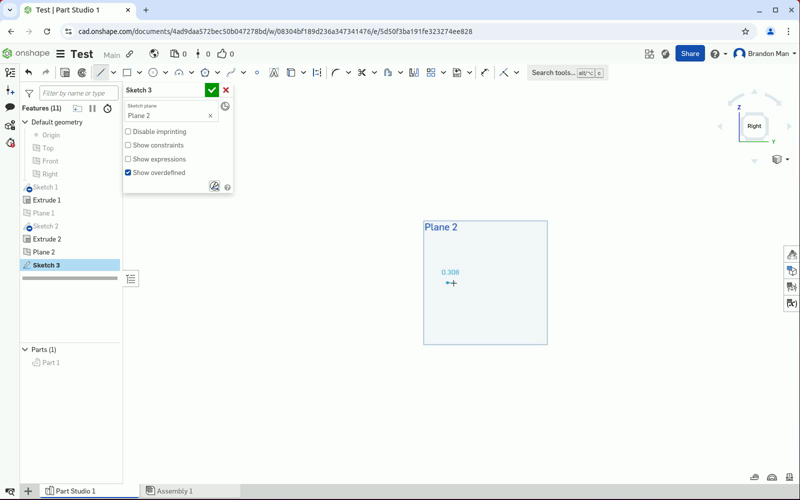
scroll(6)
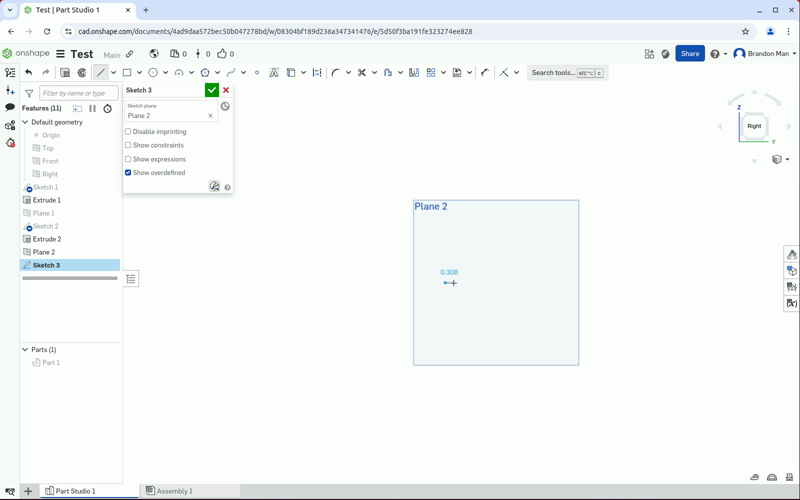
scroll(6)
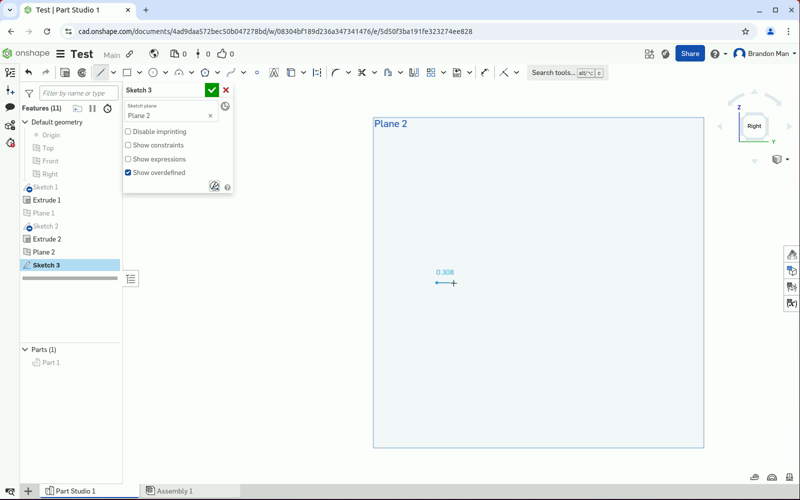
click(453, 282)
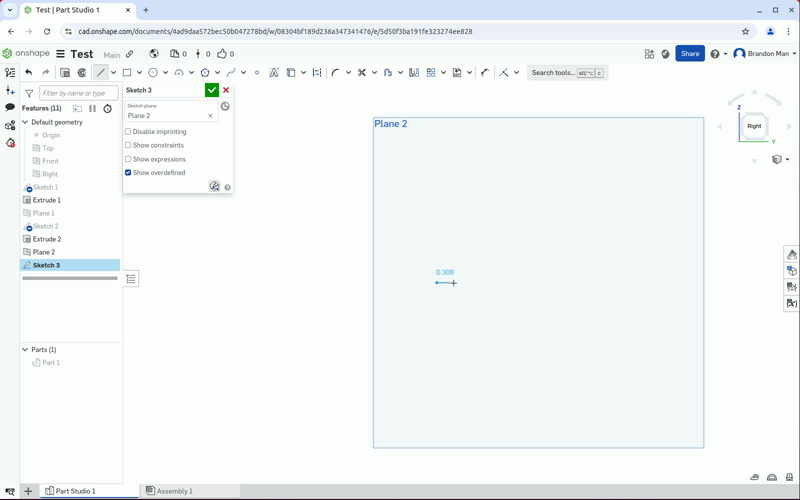
scroll(-6)
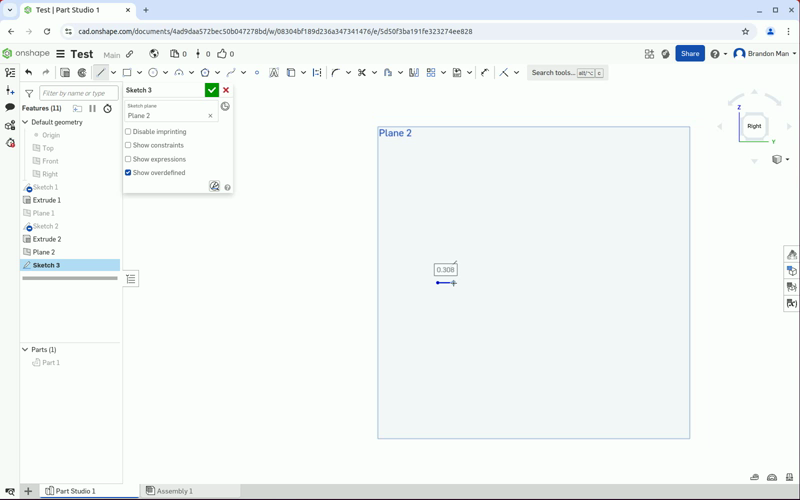
scroll(-6)
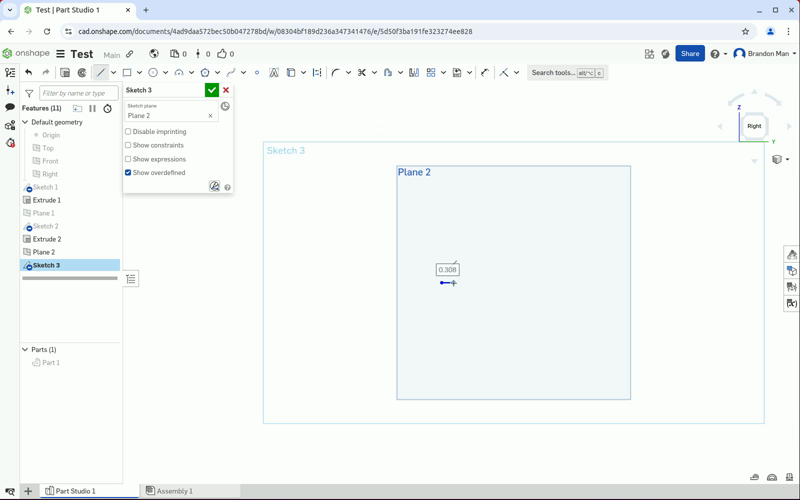
scroll(-6)
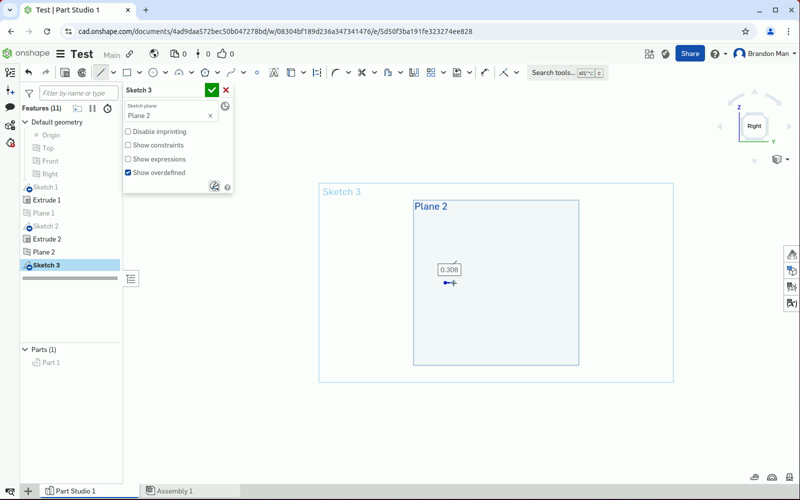
scroll(-6)
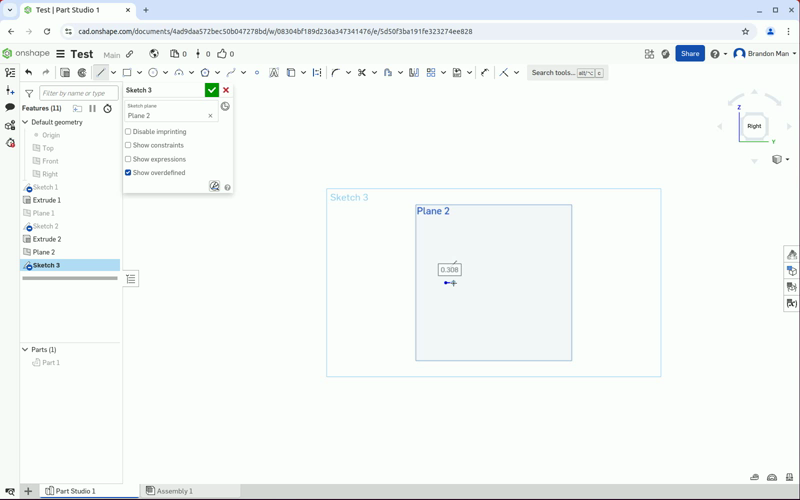
scroll(-6)
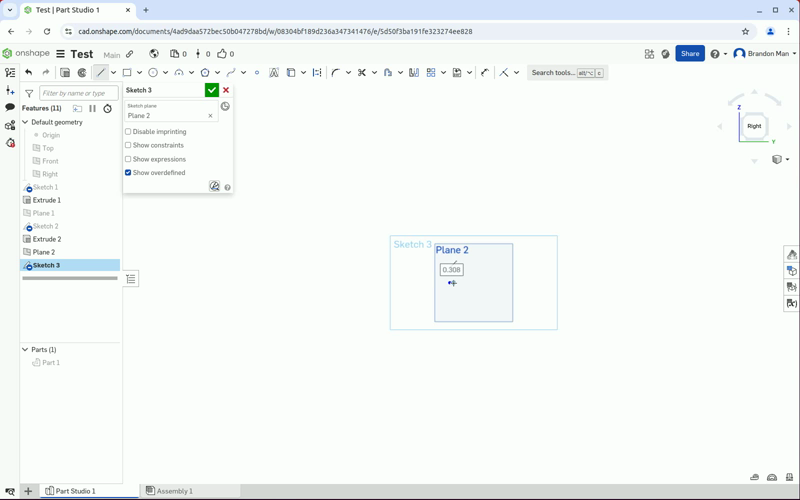
scroll(-6)
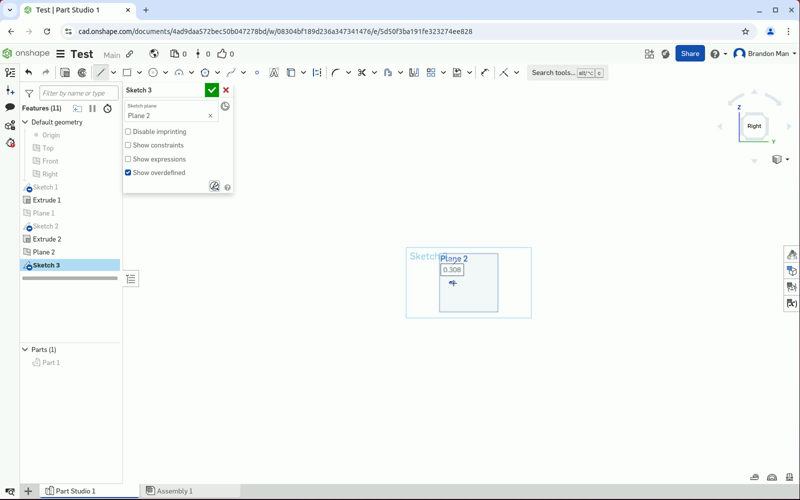
scroll(-6)
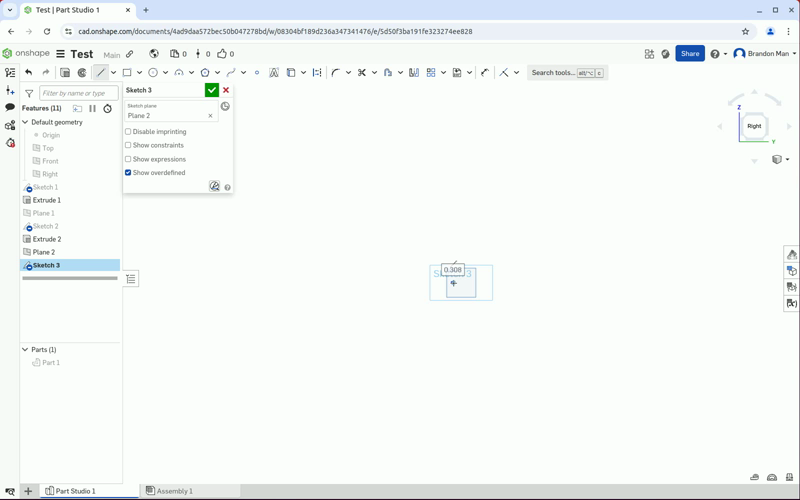
key_up(shift)
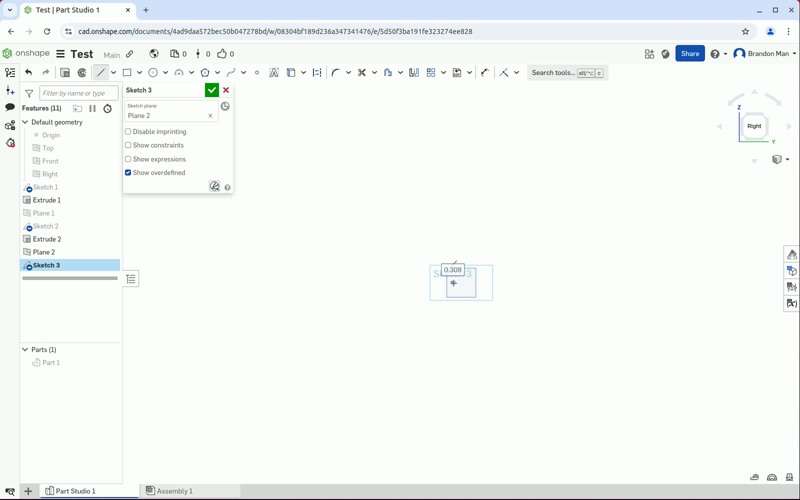
key_down(shift)
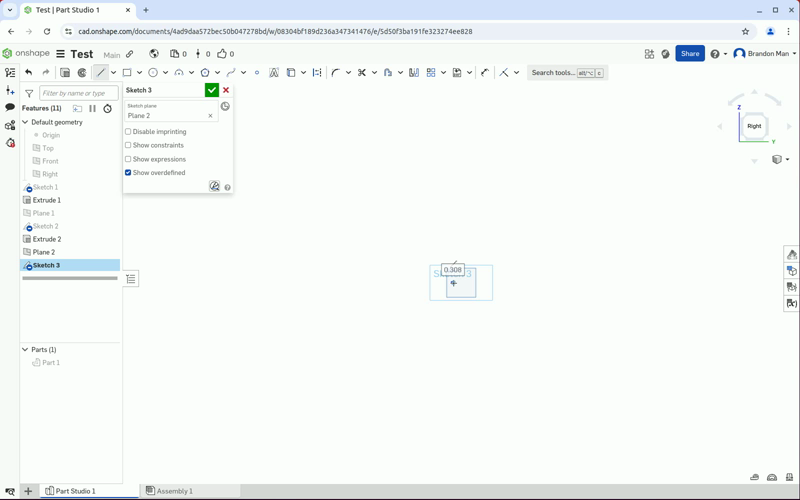
mouse_move(453, 170)
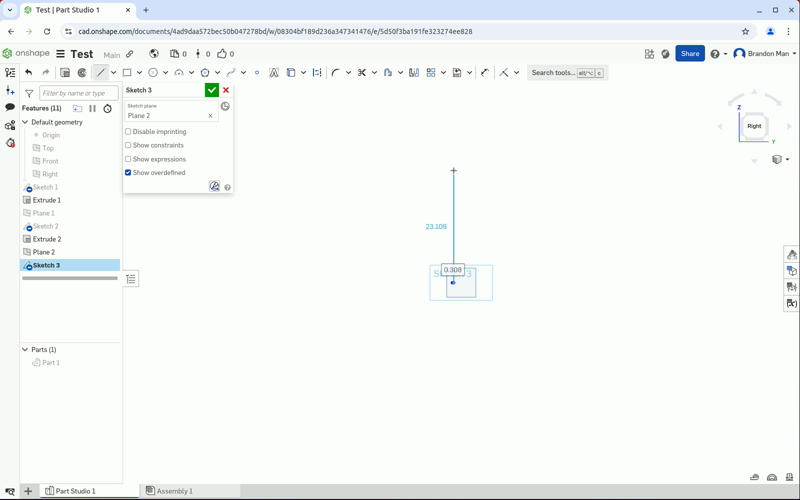
click(453, 170)
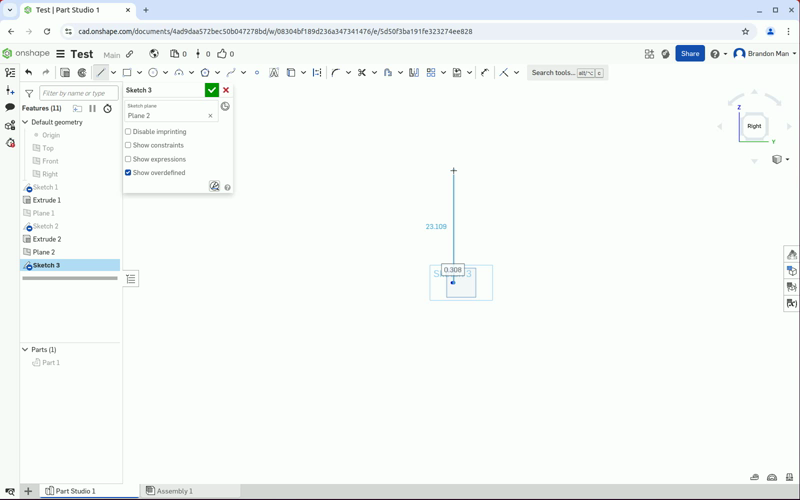
key_up(shift)
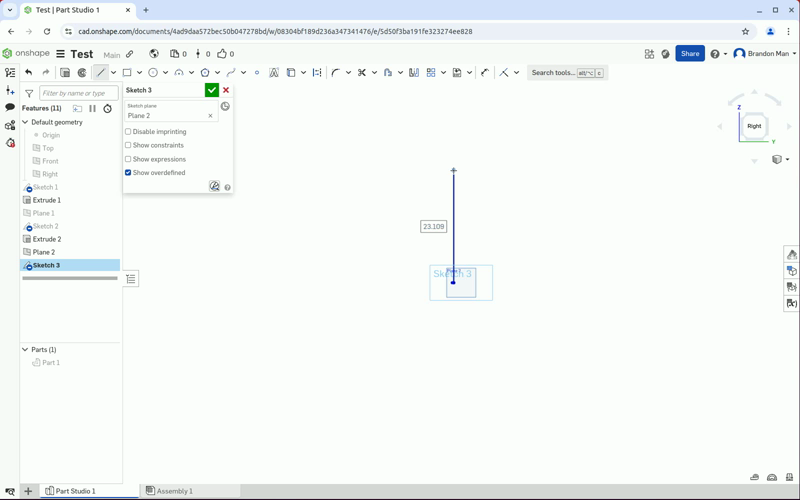
key_down(shift)
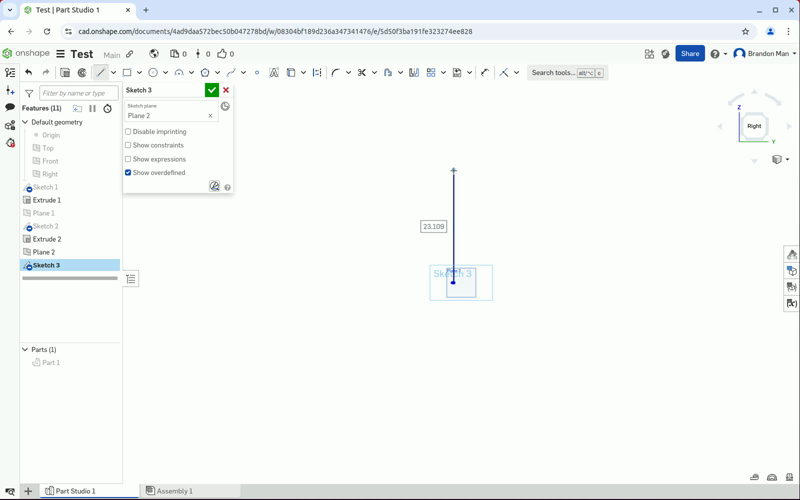
mouse_move(483, 170)
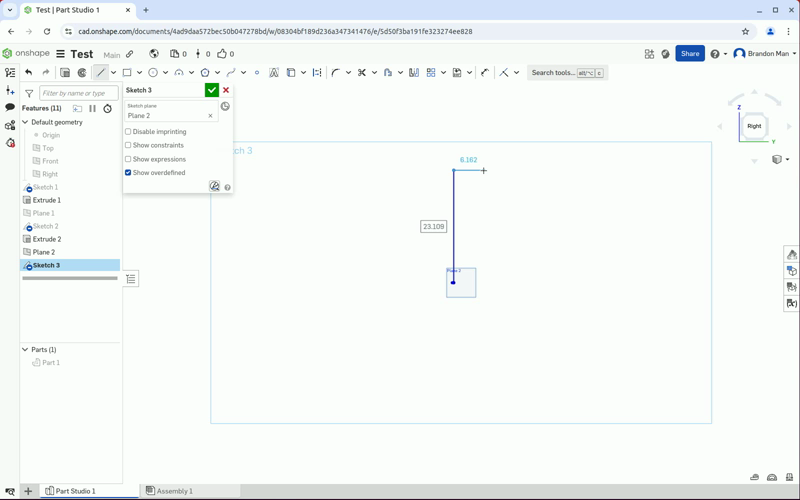
mouse_move(452, 170)
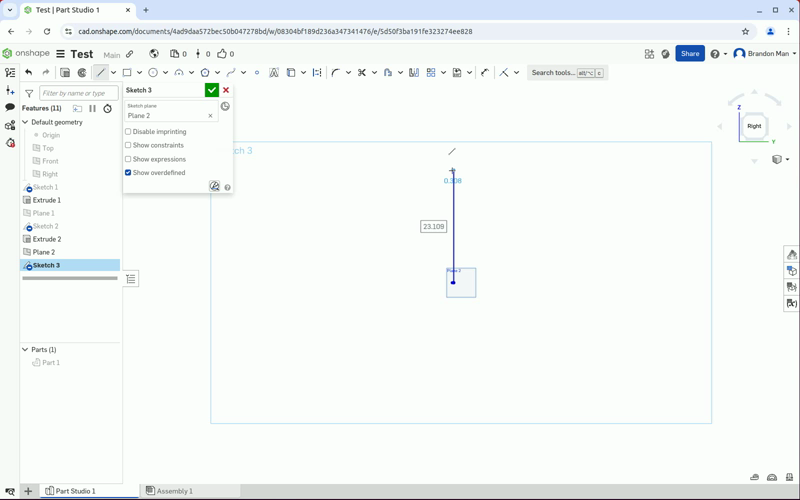
scroll(6)
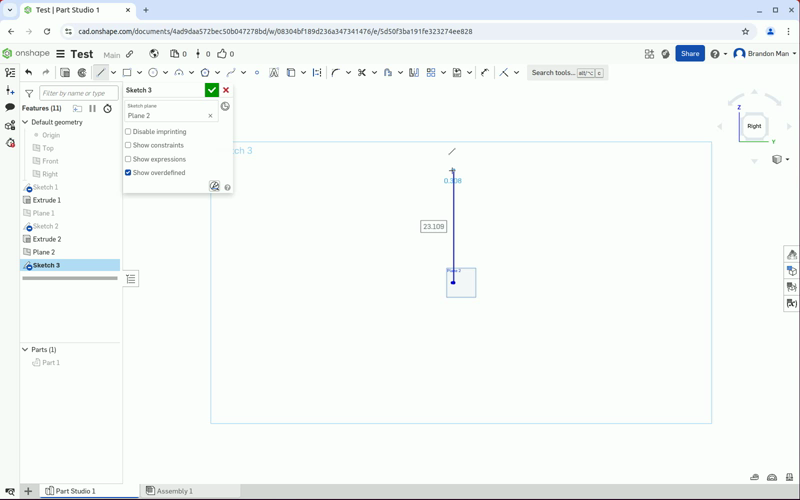
scroll(6)
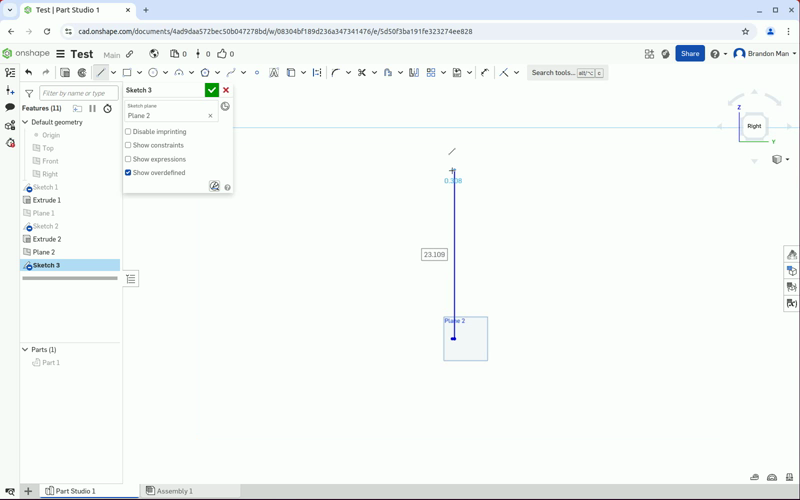
scroll(6)
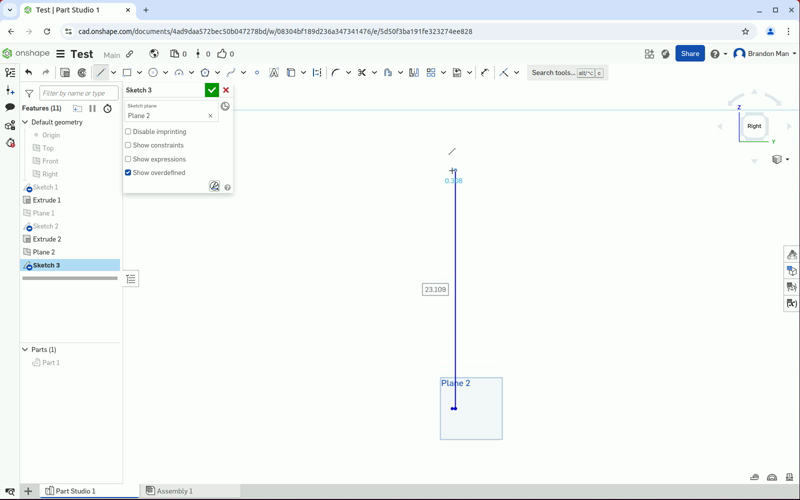
scroll(6)
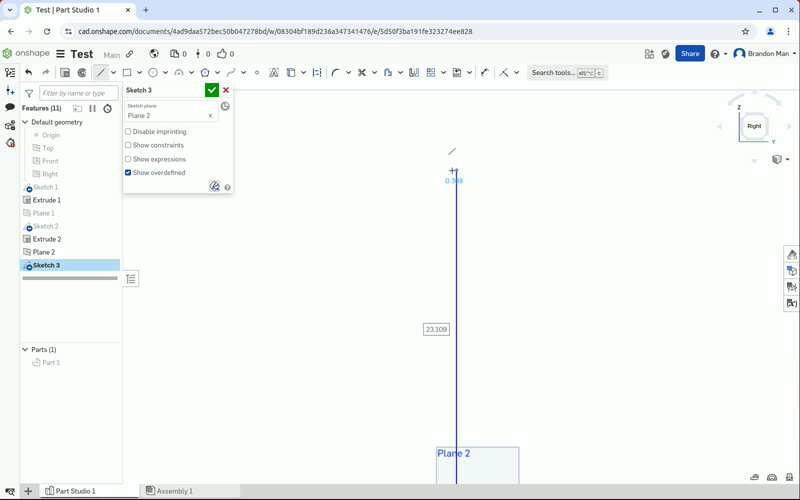
scroll(6)
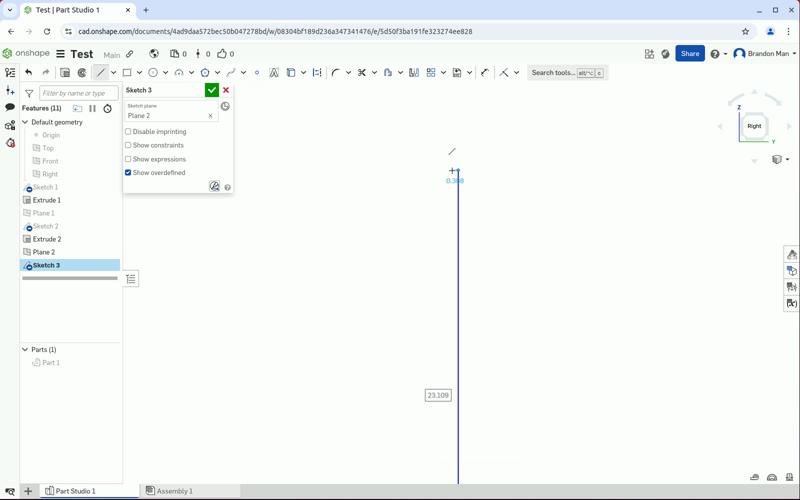
scroll(6)
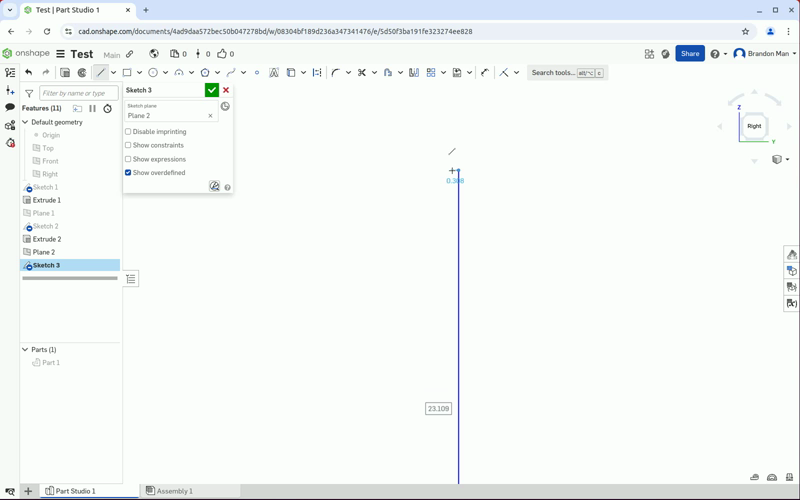
scroll(6)
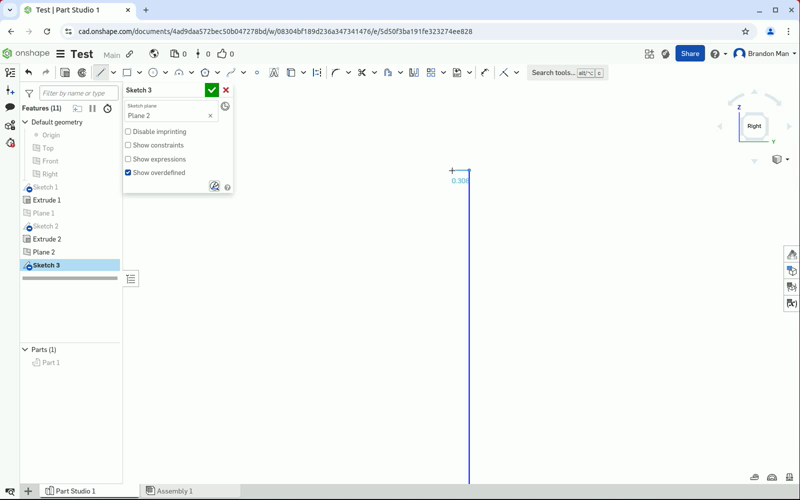
click(452, 170)
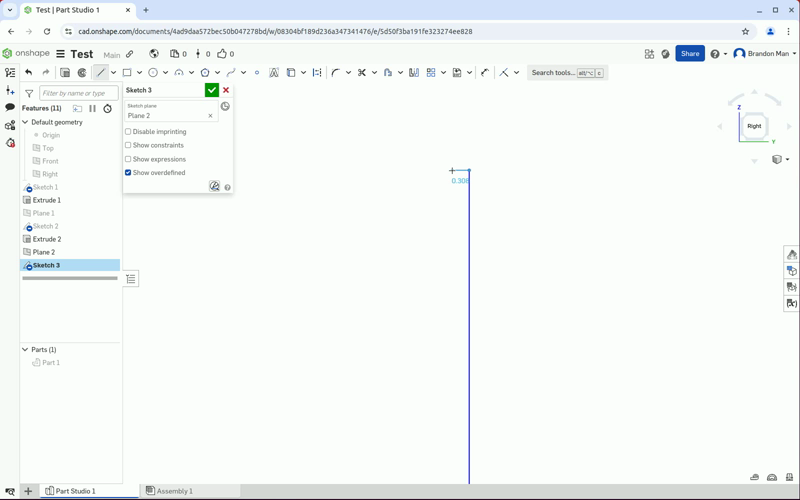
scroll(-6)
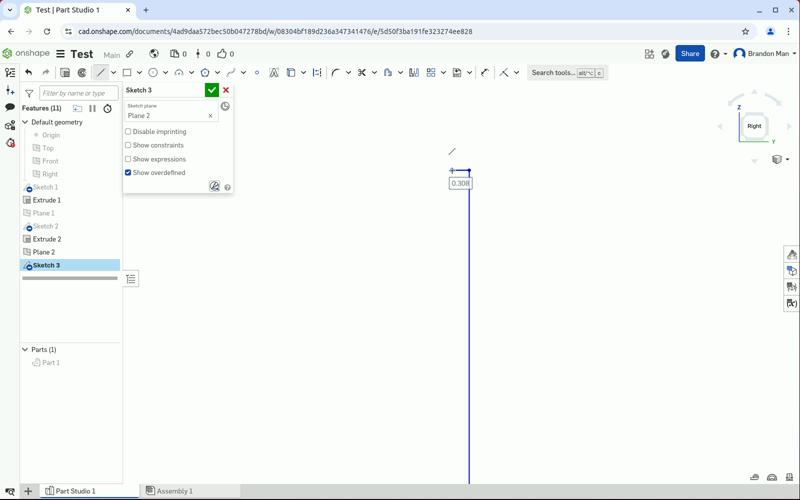
scroll(-6)
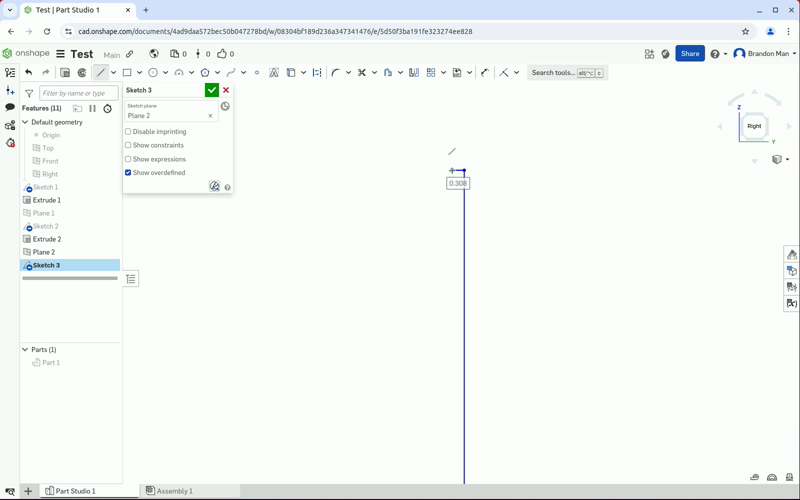
scroll(-6)
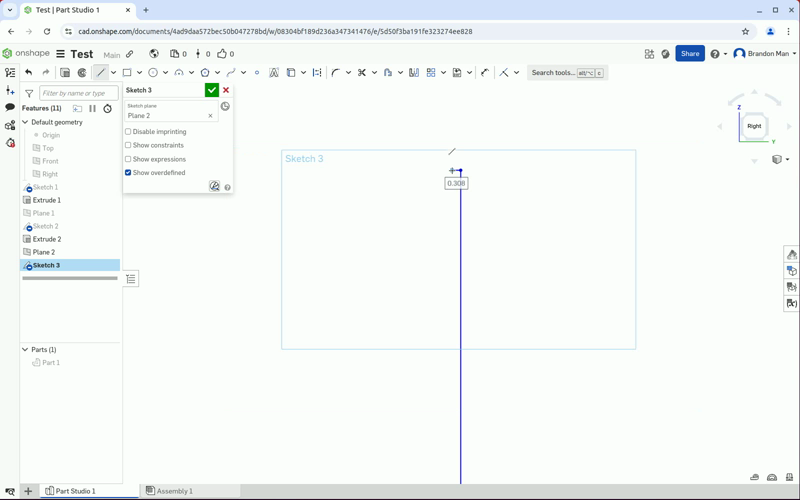
scroll(-6)
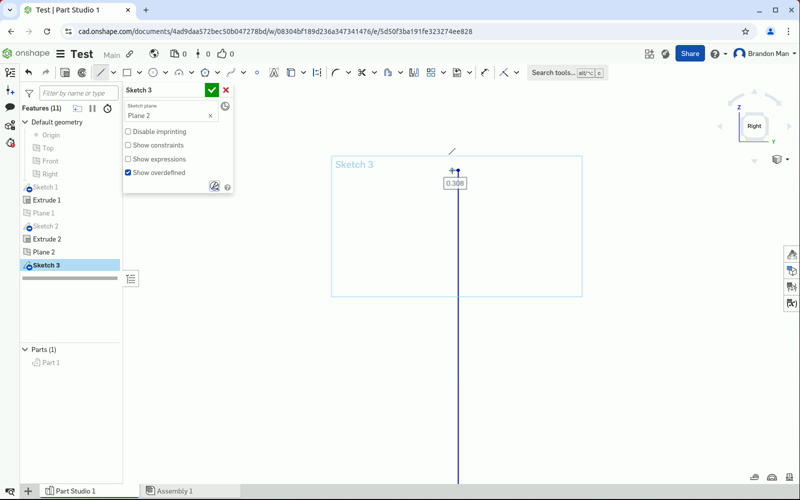
scroll(-6)
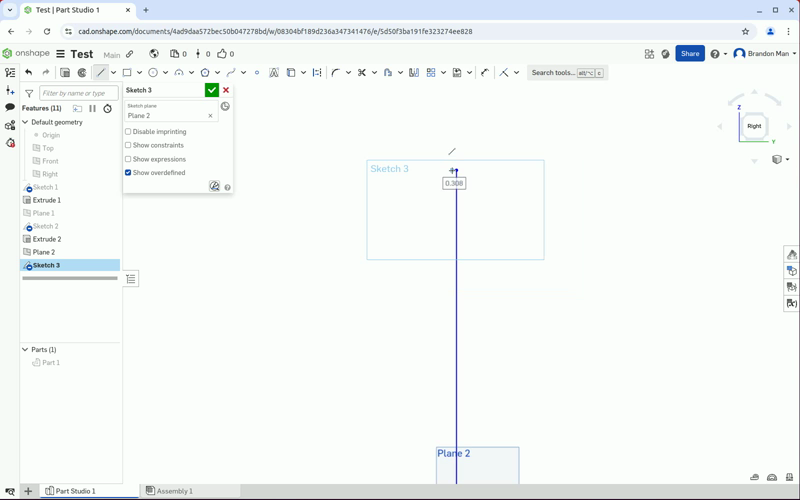
scroll(-6)
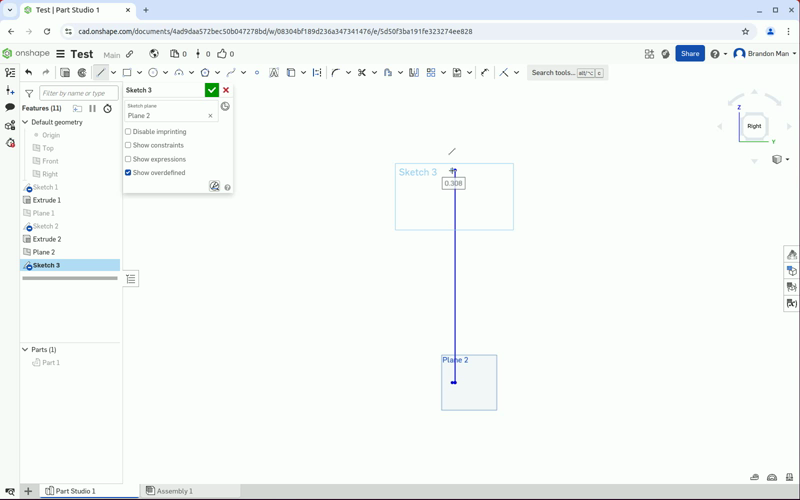
scroll(-6)
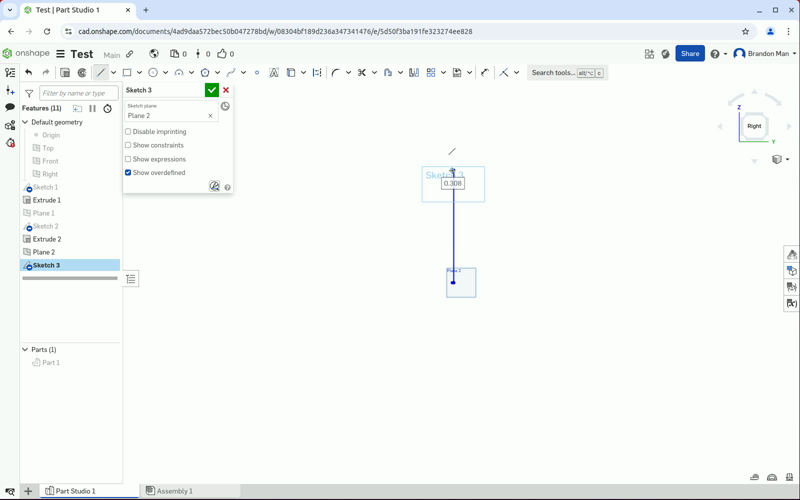
key_up(shift)
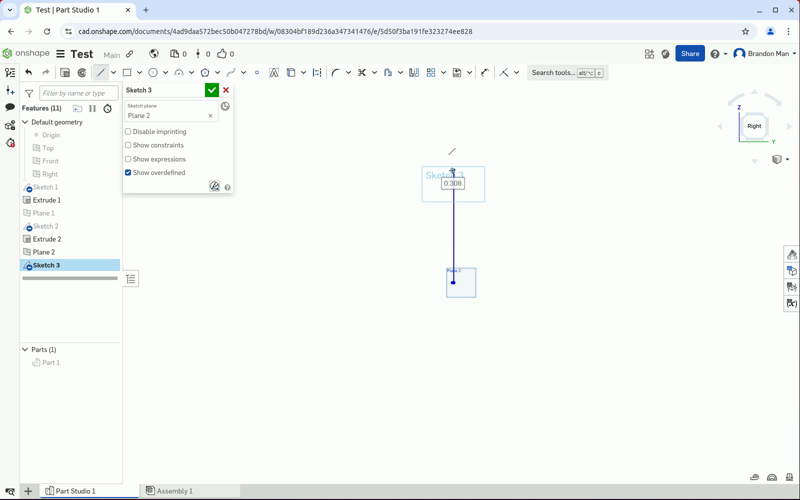
key_down(shift)
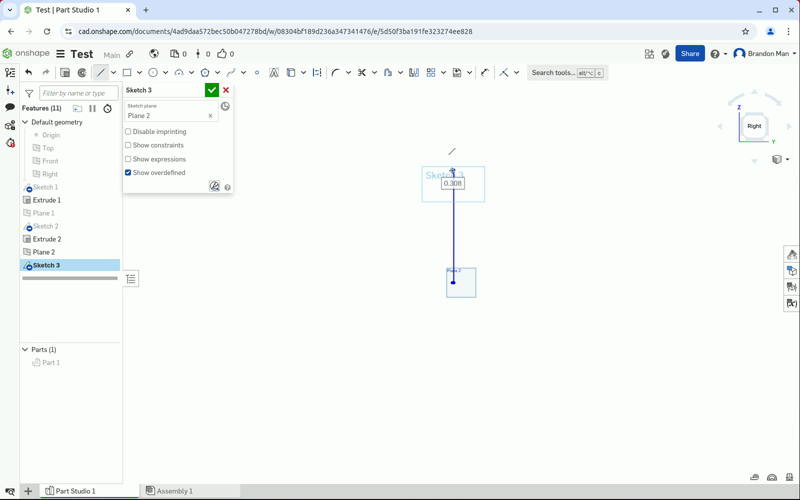
mouse_move(452, 282)
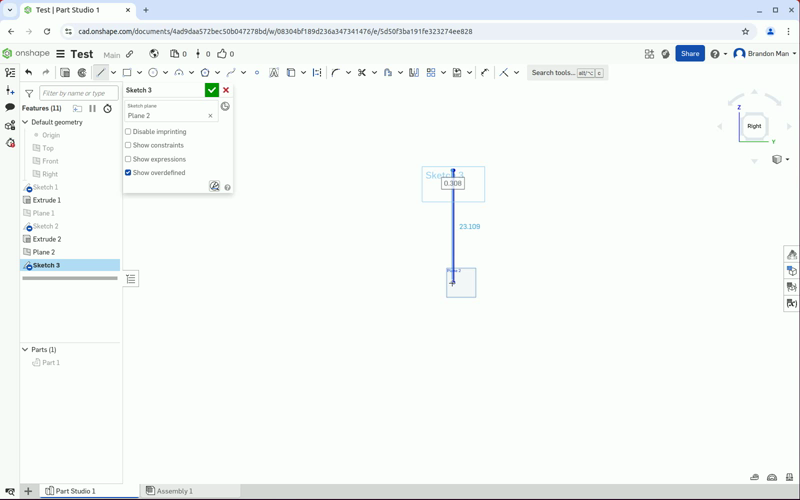
scroll(6)
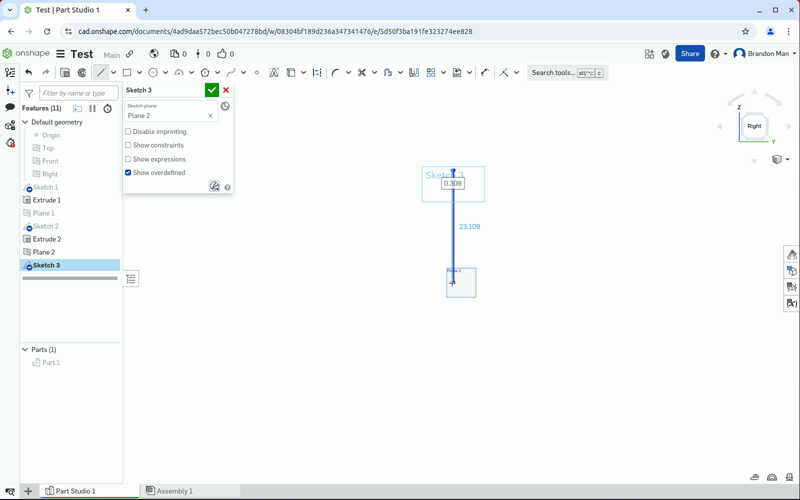
scroll(6)
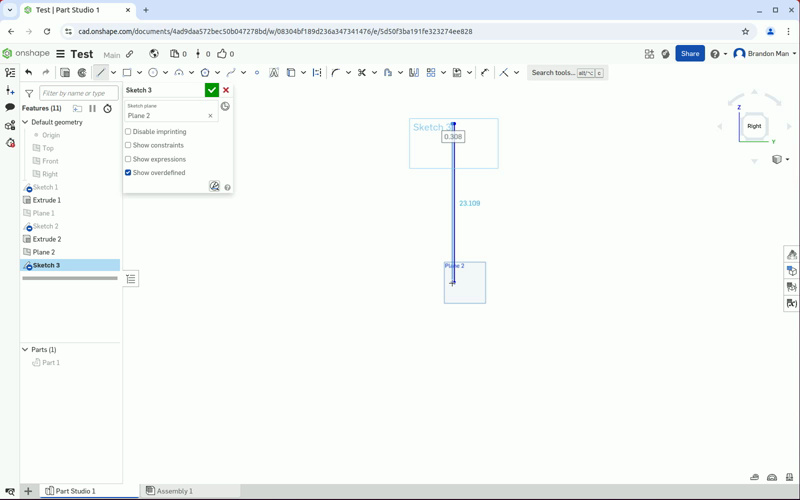
scroll(6)
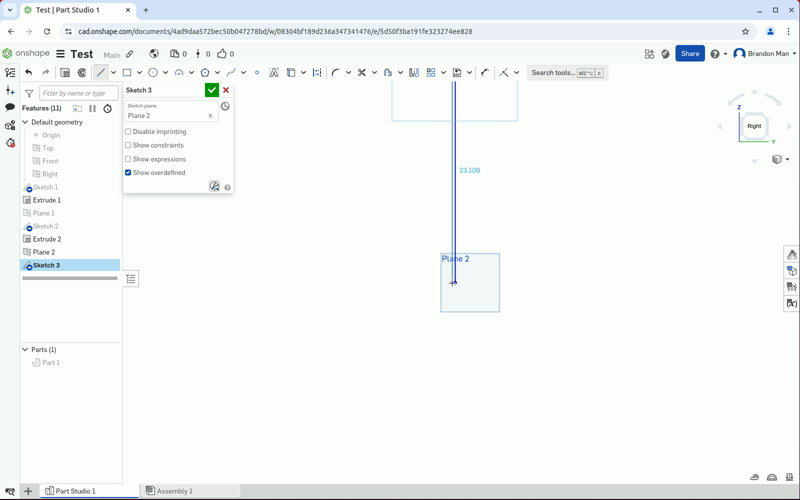
scroll(6)
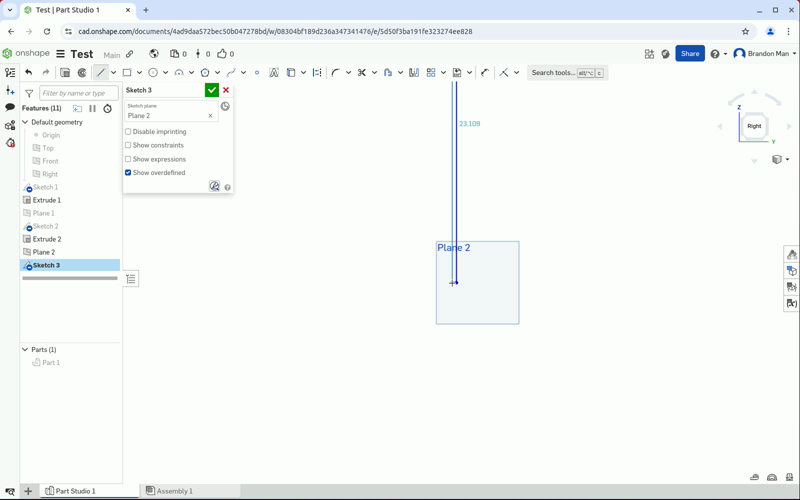
scroll(6)
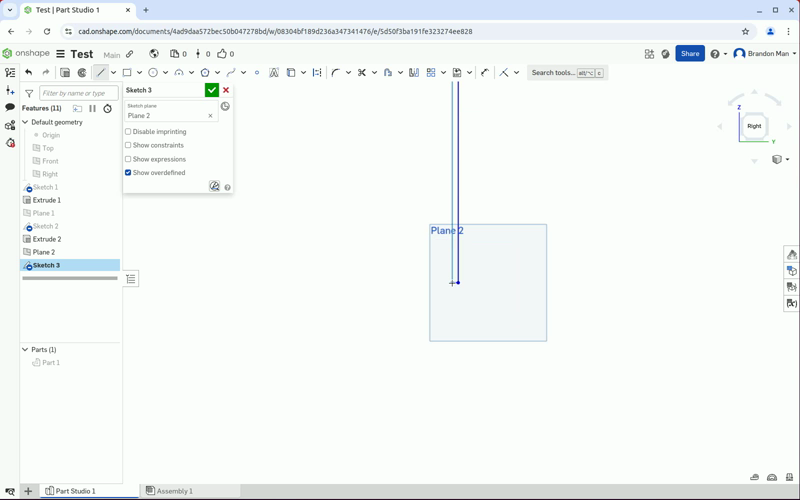
scroll(6)
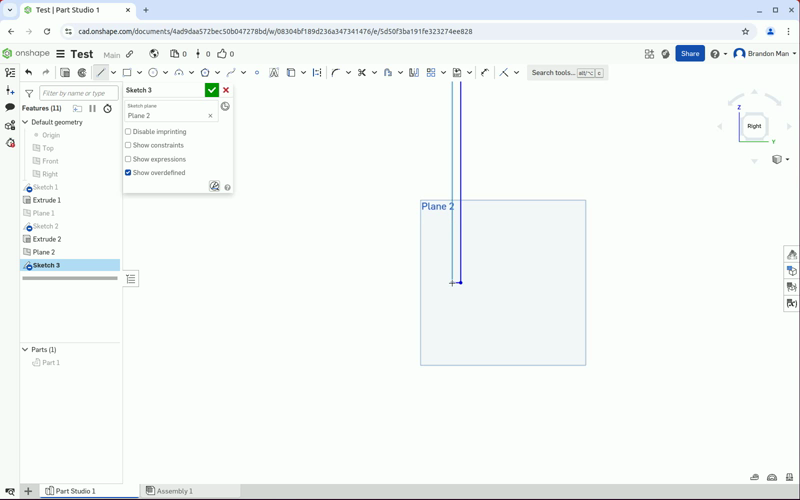
scroll(6)
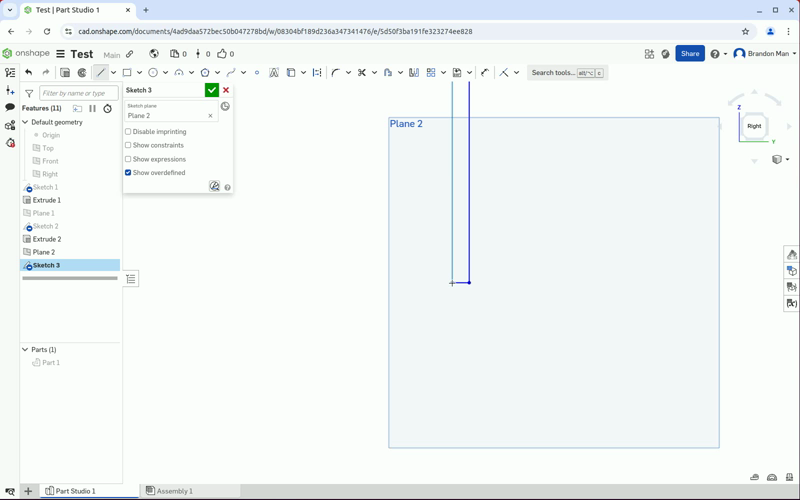
key_up(shift)
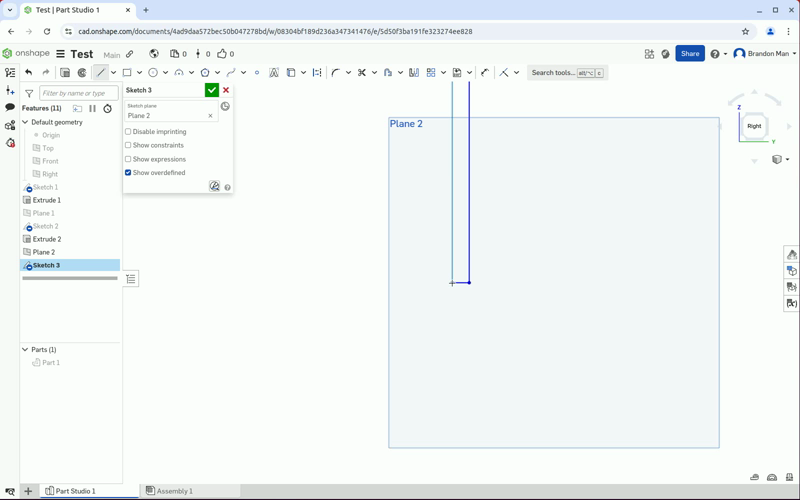
click(452, 282)
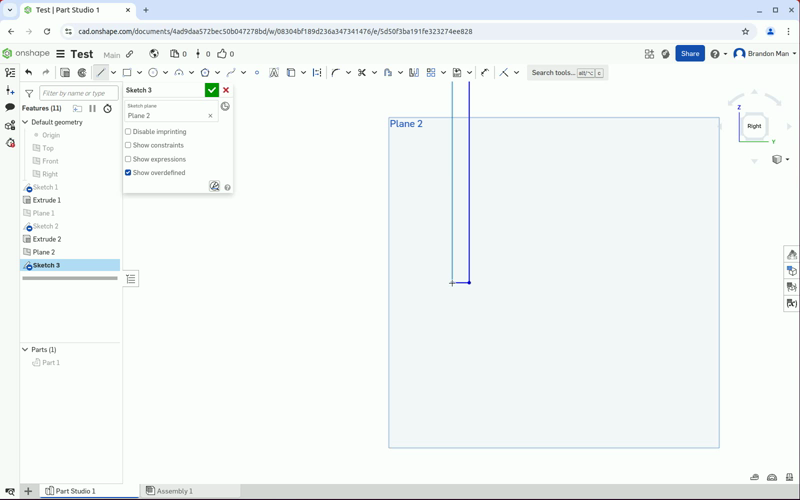
scroll(-6)
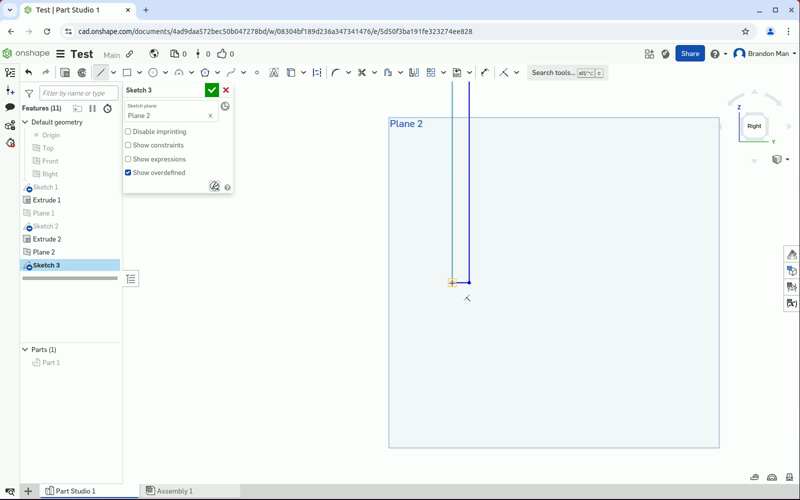
scroll(-6)
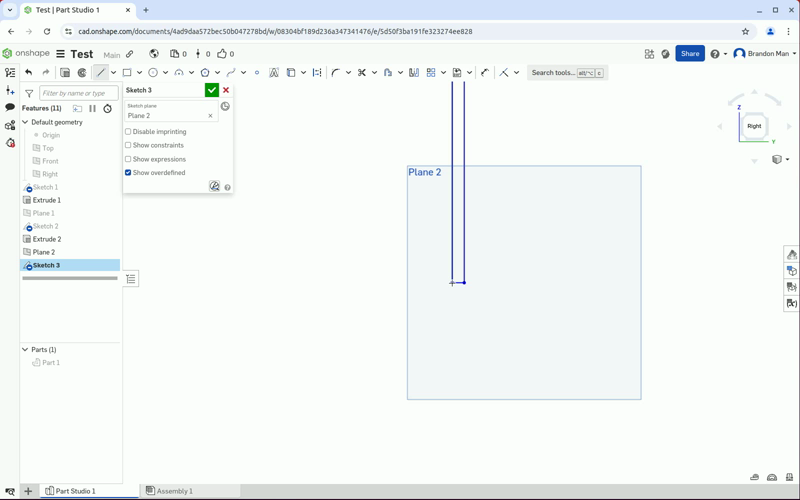
scroll(-6)
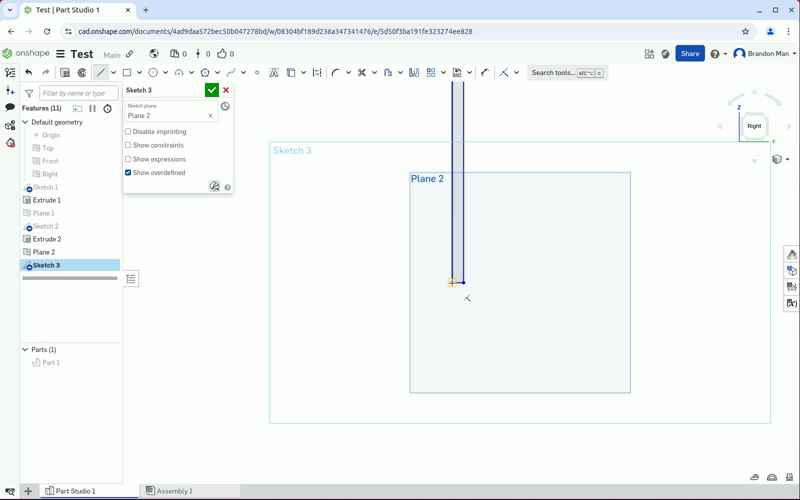
scroll(-6)
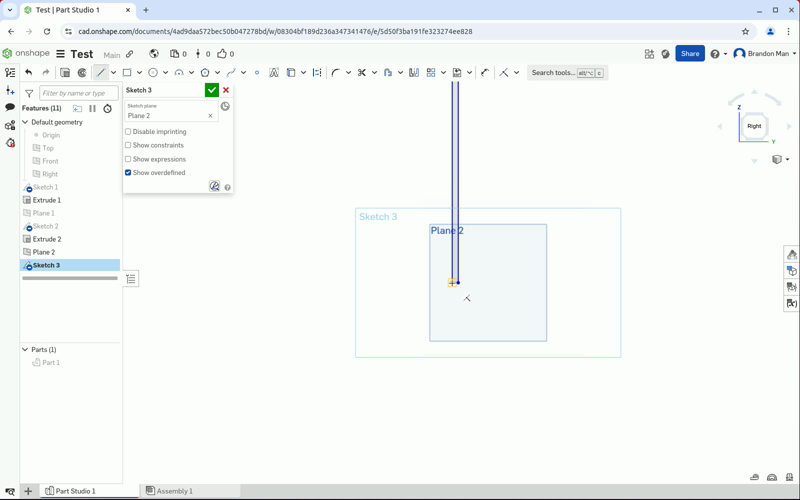
scroll(-6)
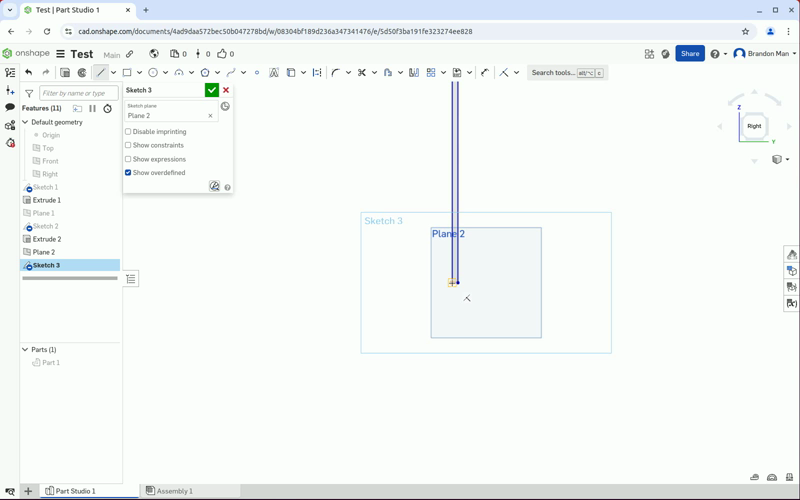
scroll(-6)
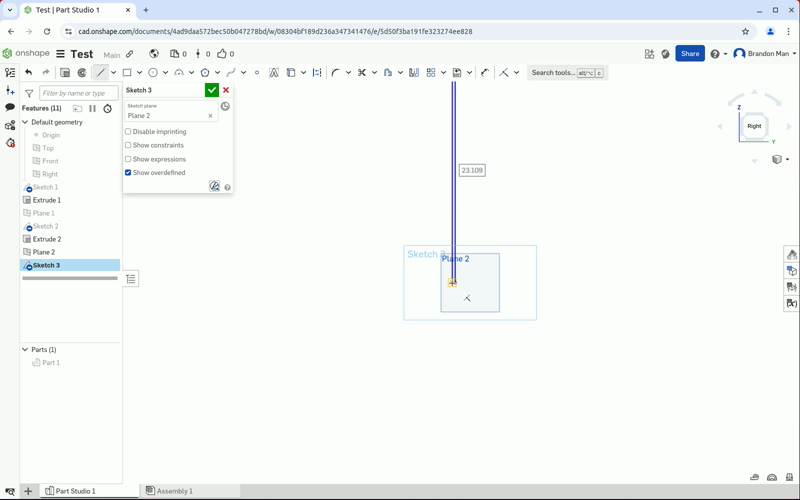
scroll(-6)
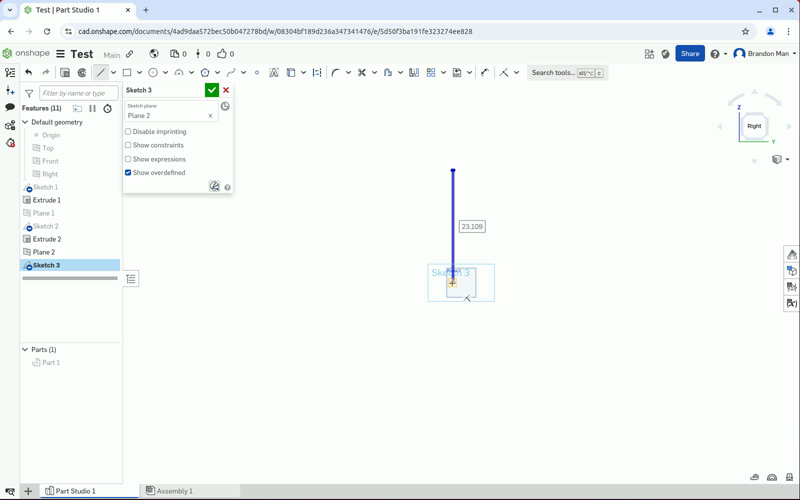
key(esc)
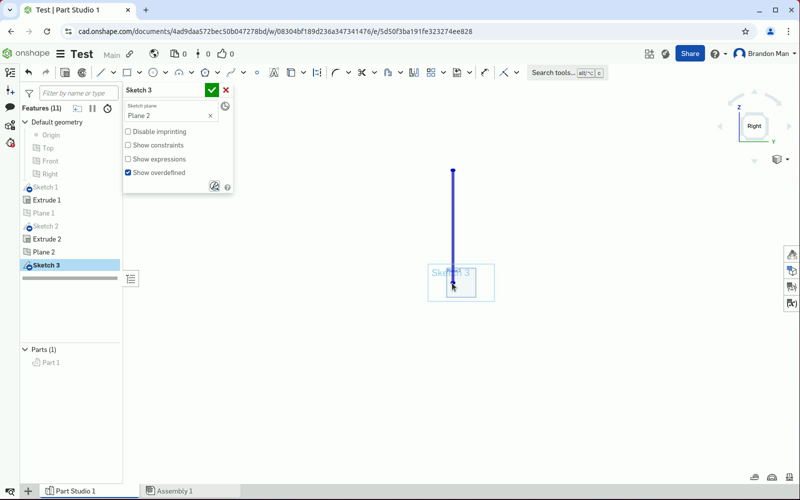
mouse_move(453, 275)
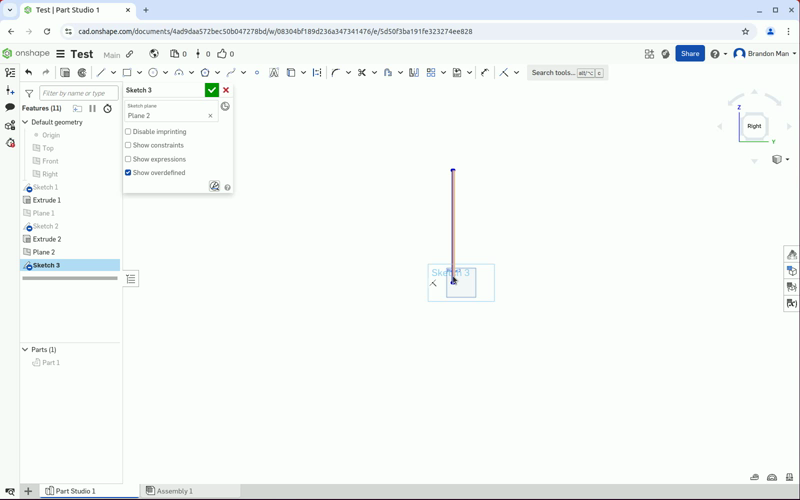
scroll(6)
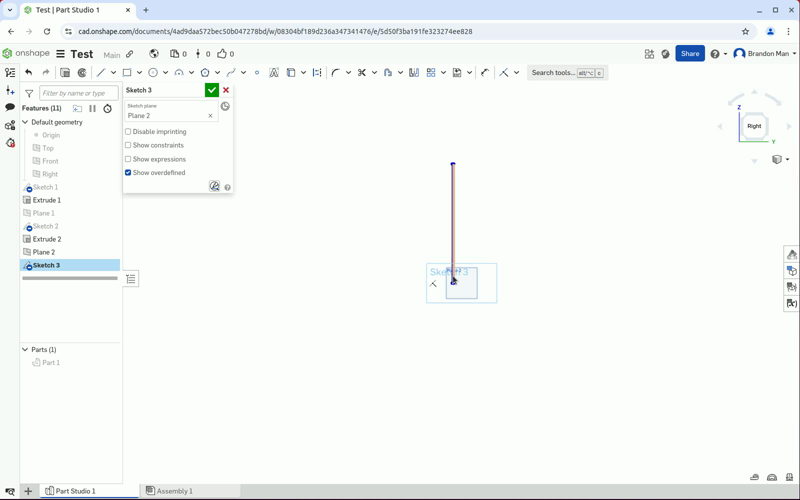
scroll(6)
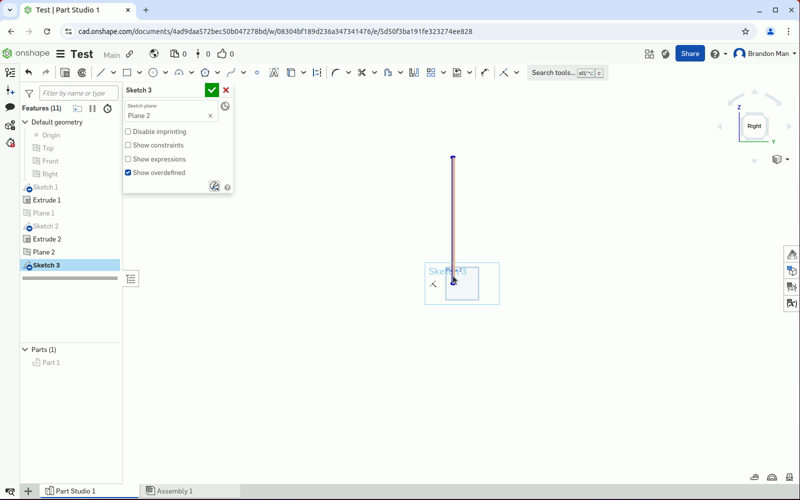
scroll(6)
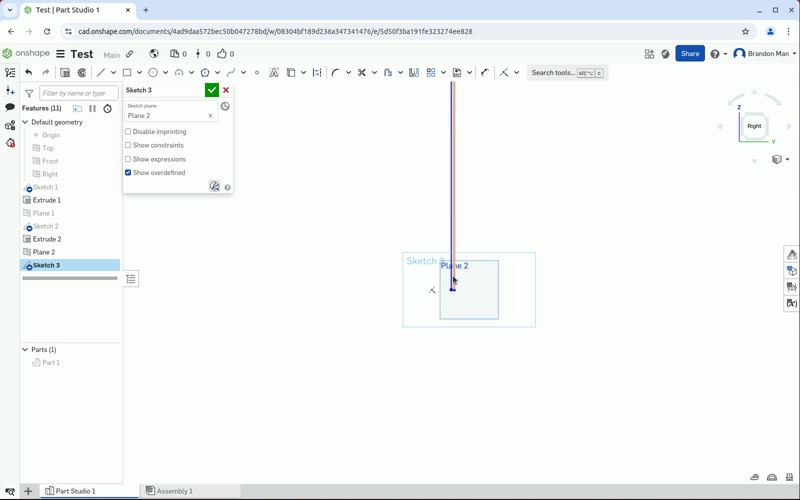
scroll(6)
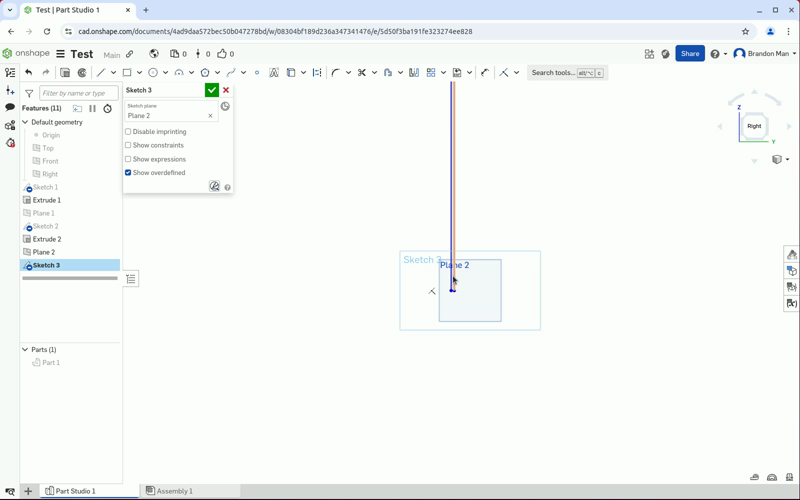
scroll(6)
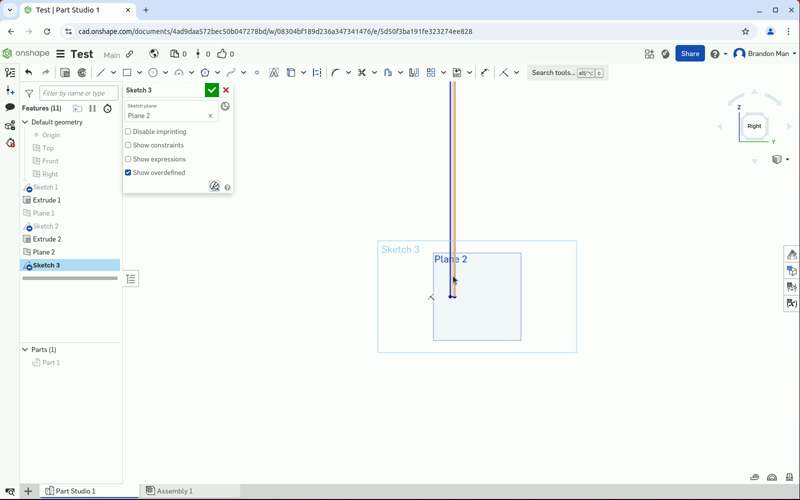
scroll(6)
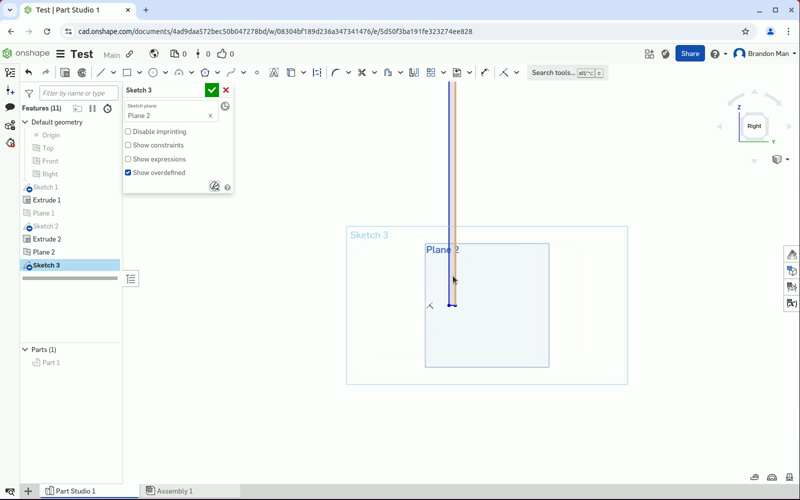
scroll(6)
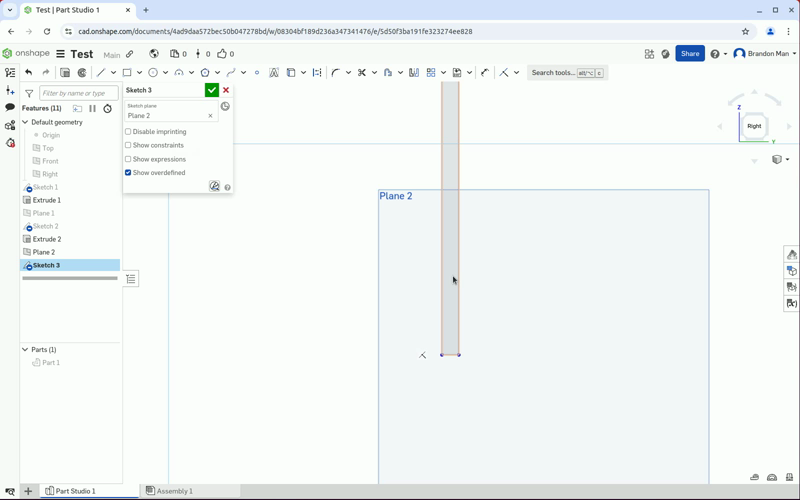
click(453, 275)
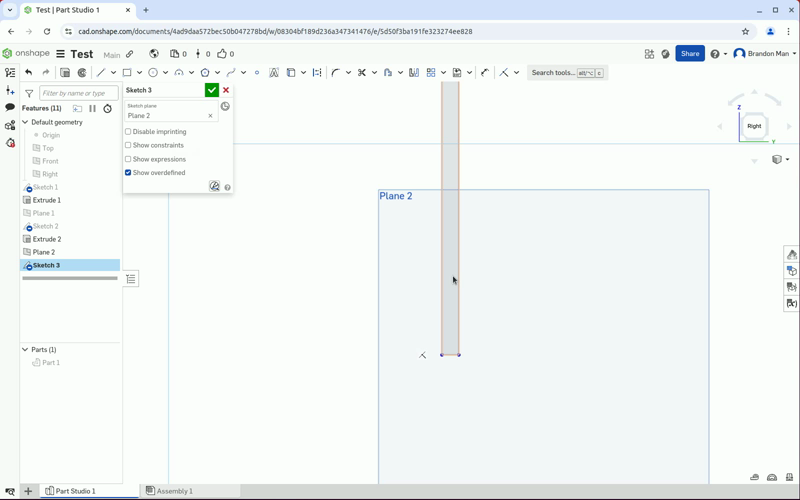
scroll(-6)
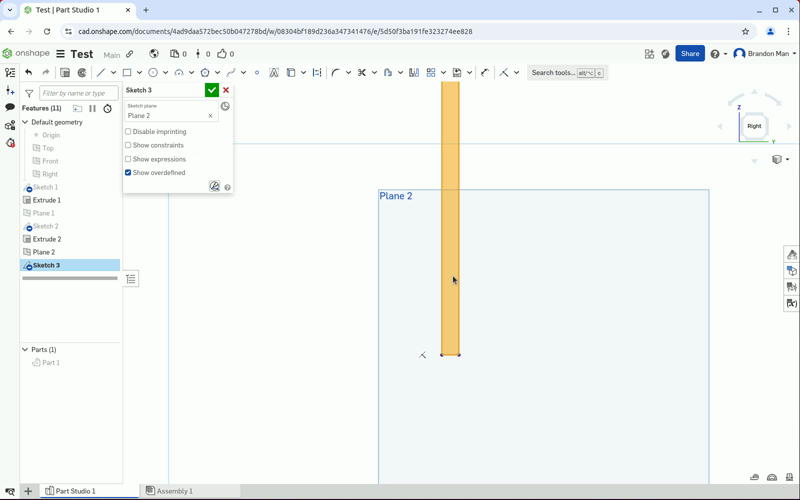
scroll(-6)
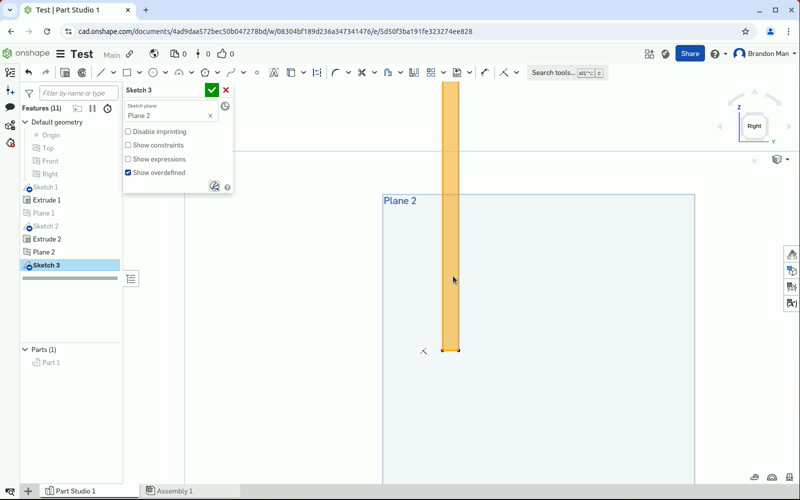
scroll(-6)
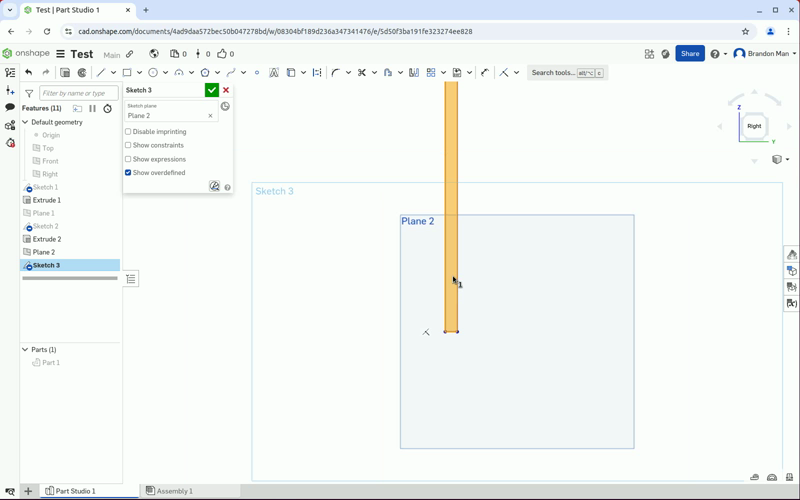
scroll(-6)
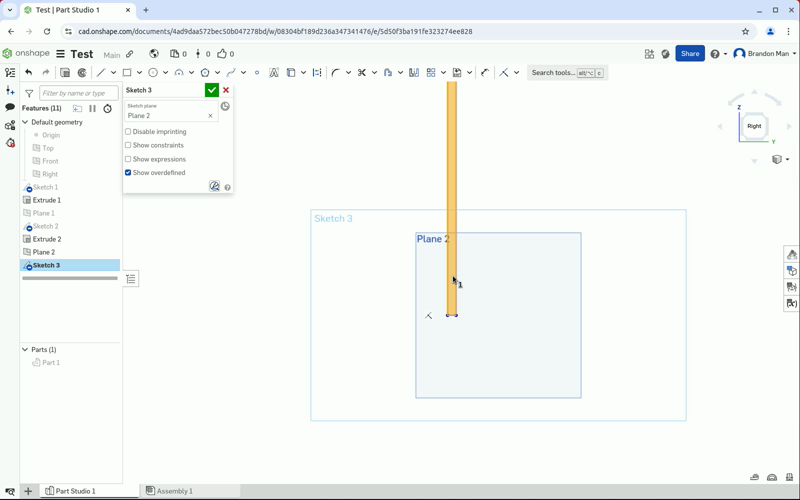
scroll(-6)
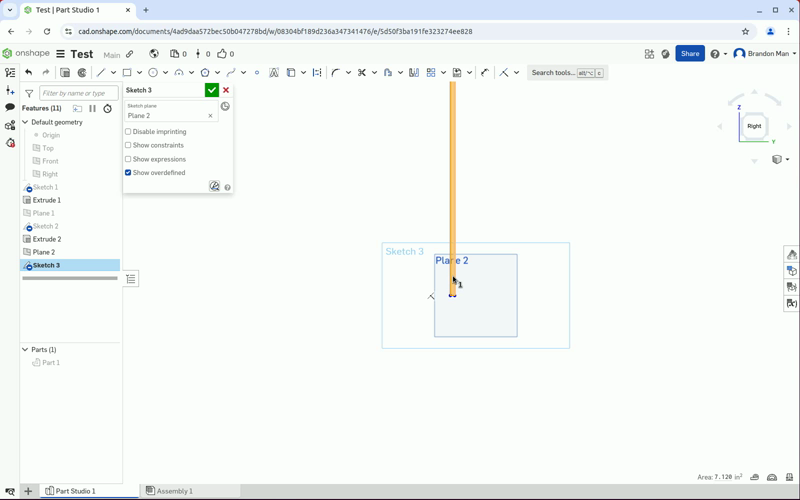
scroll(-6)
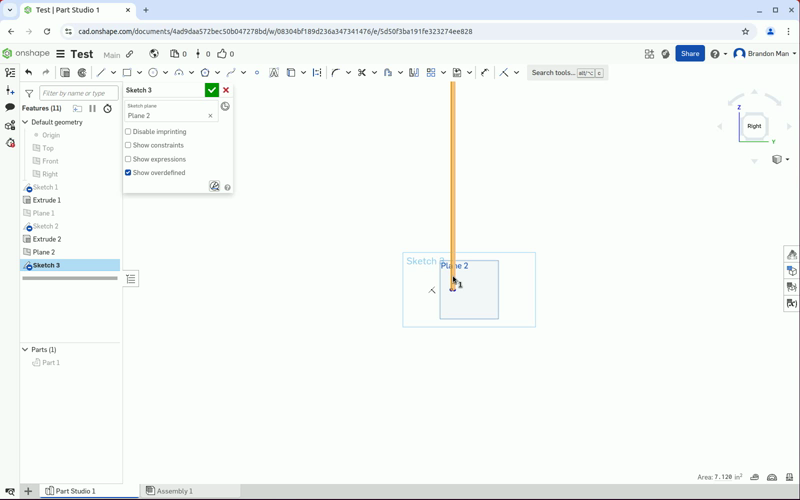
scroll(-6)
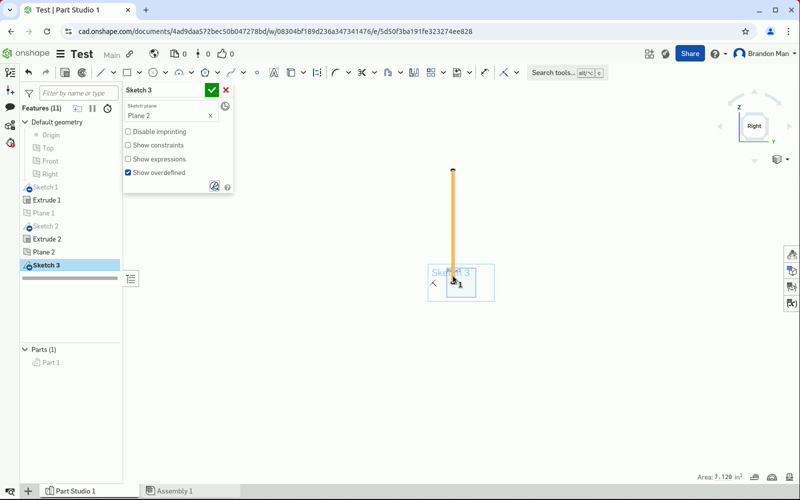
mouse_move(73, 352)
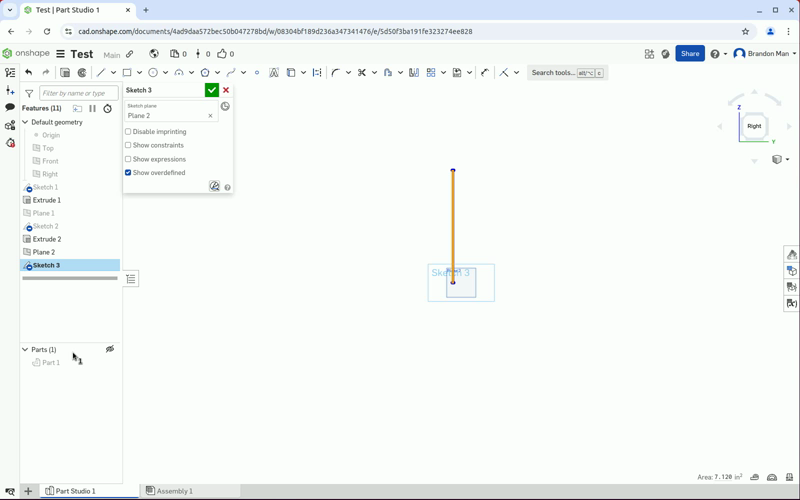
key(shift+y)
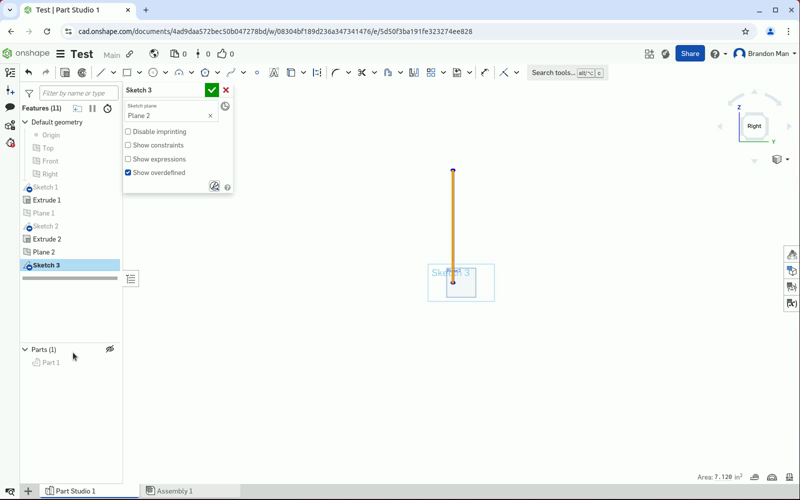
key(shift+e)
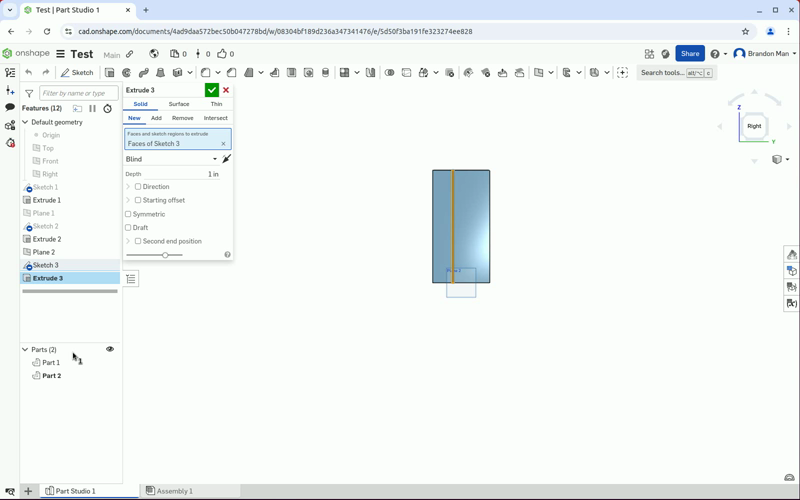
mouse_move(143, 106)
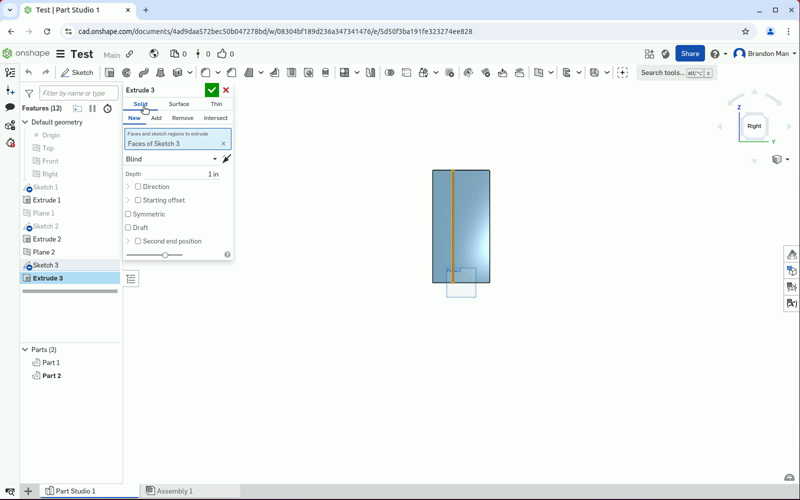
click(143, 106)
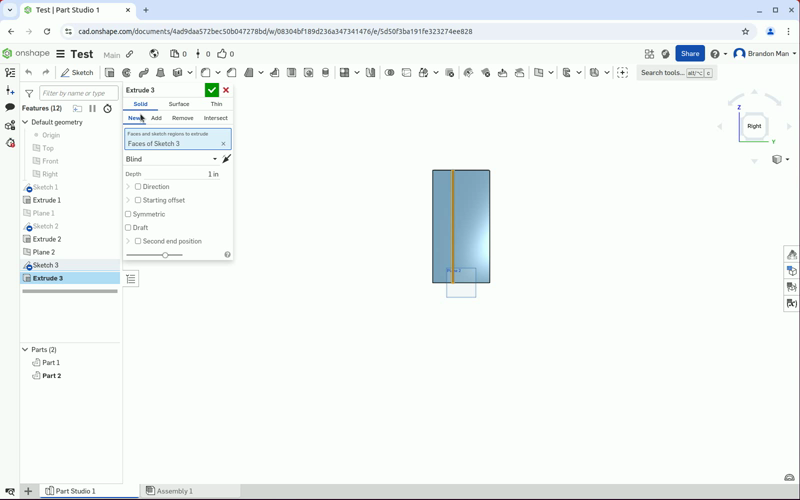
mouse_move(137, 120)
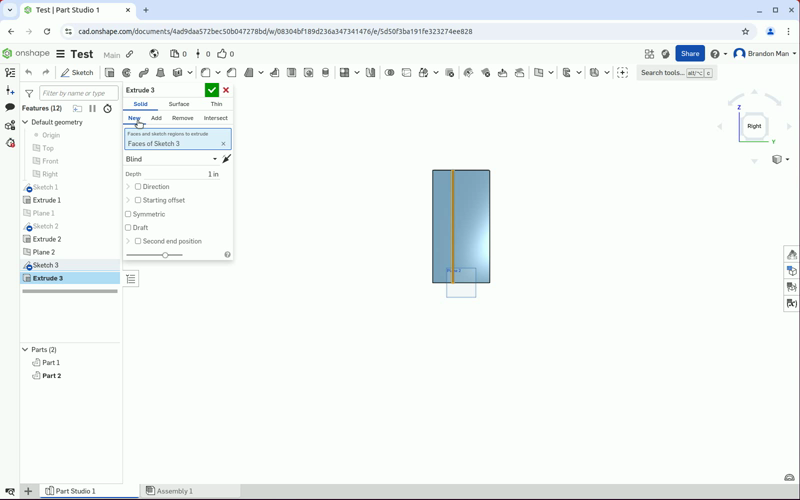
click(137, 120)
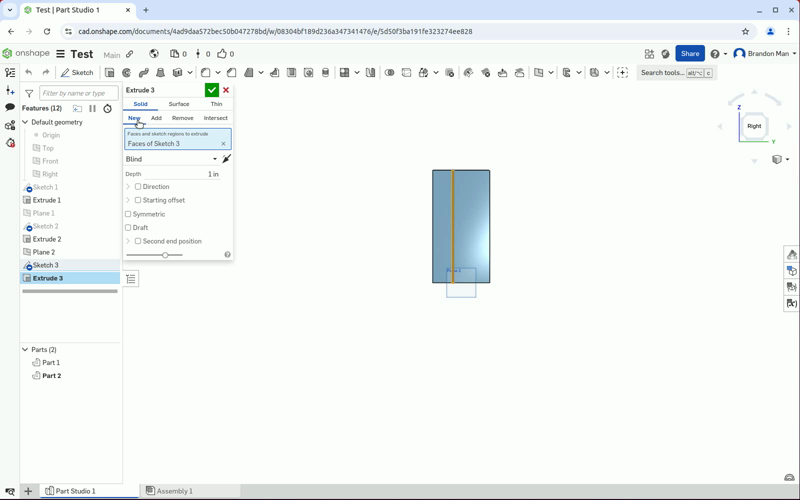
key(tab, 4)
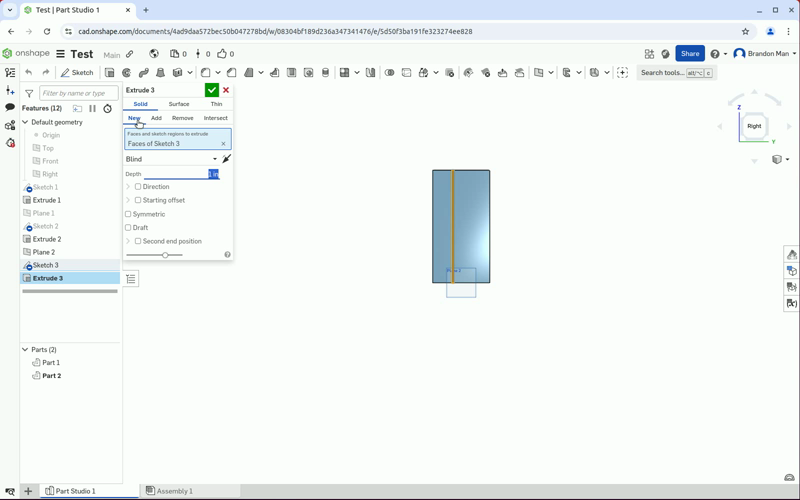
text(-23.108)
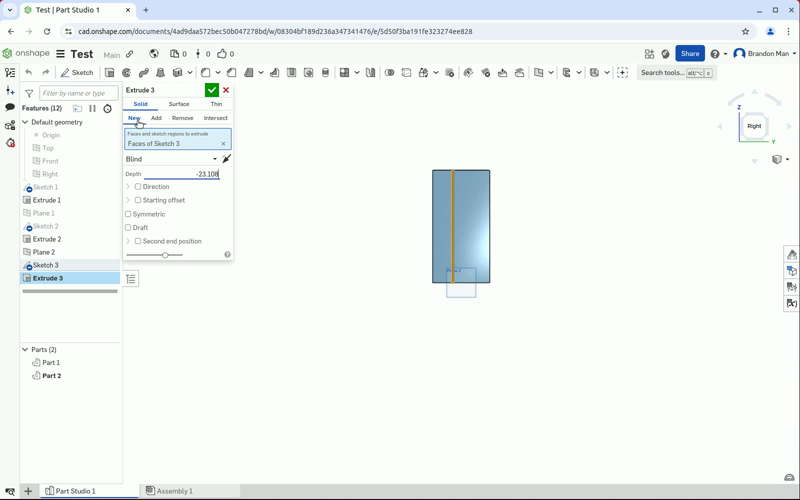
key(enter)
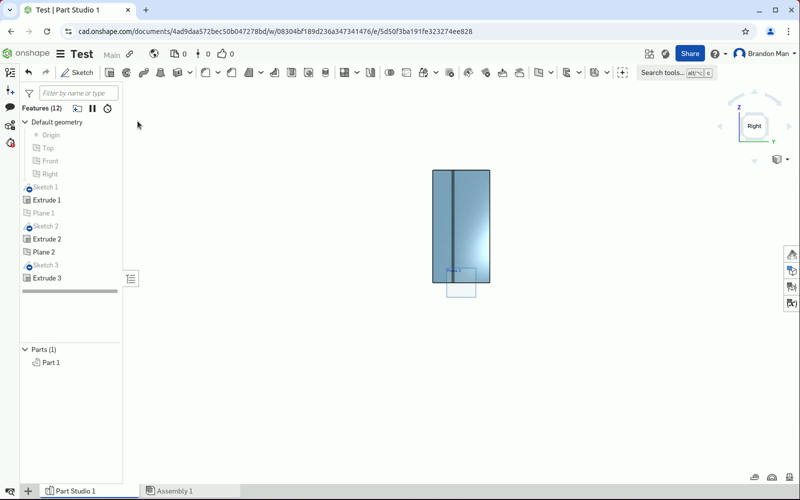
key(shift+h)
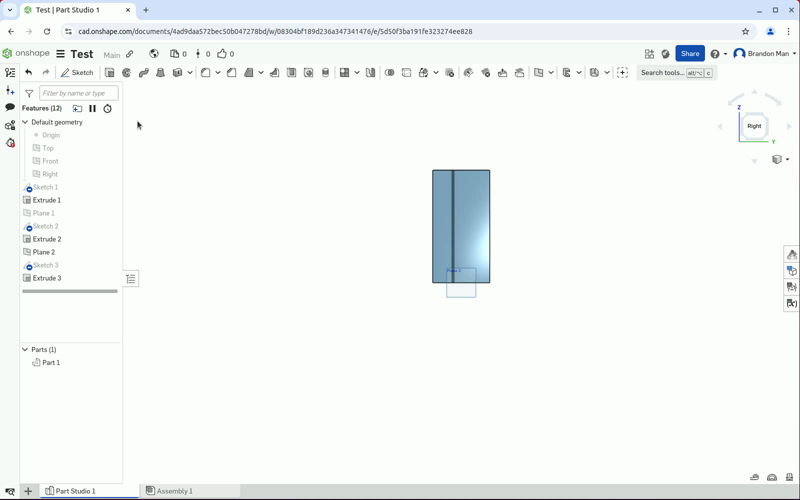
key(shift+h)
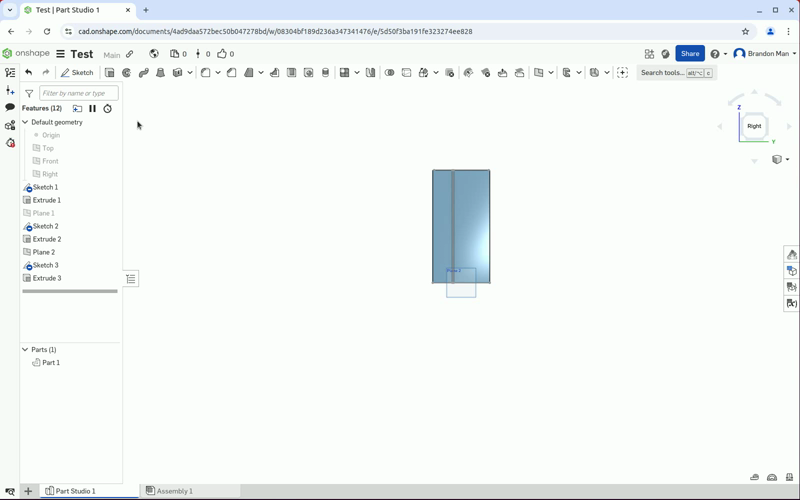
key(shift+7)
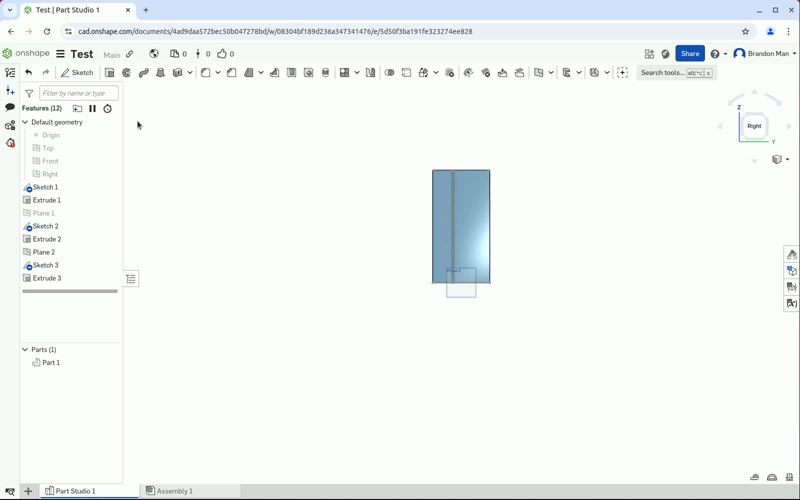
key(right, 2)
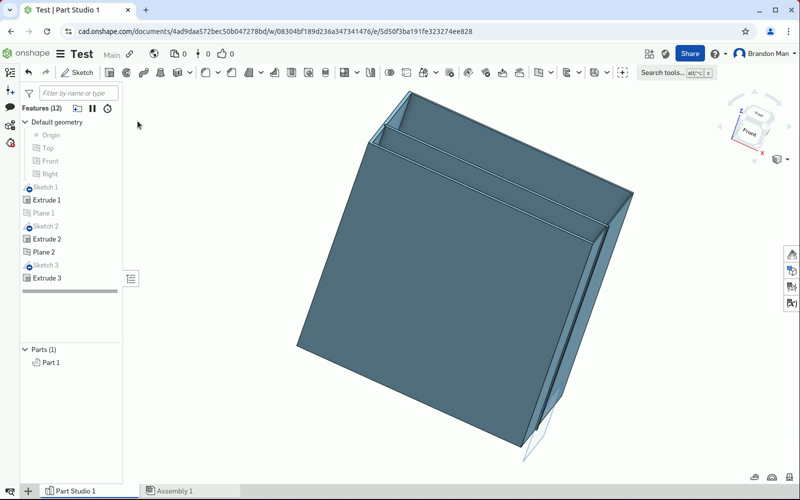
key(down, 2)
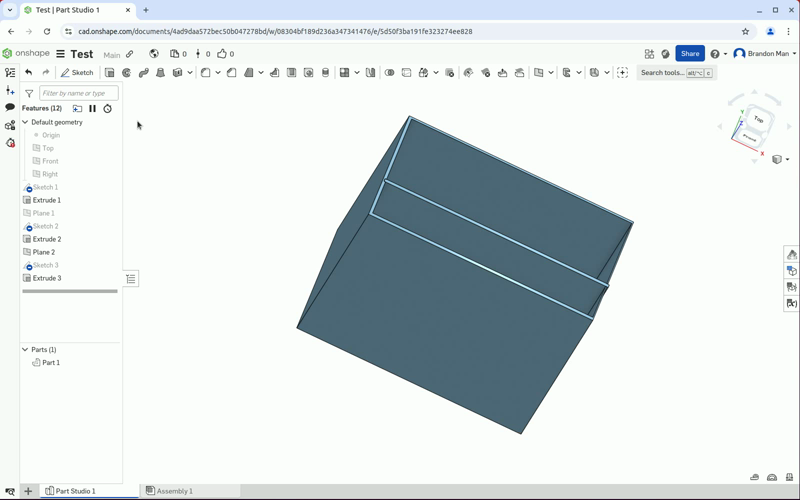
key(up, 2)
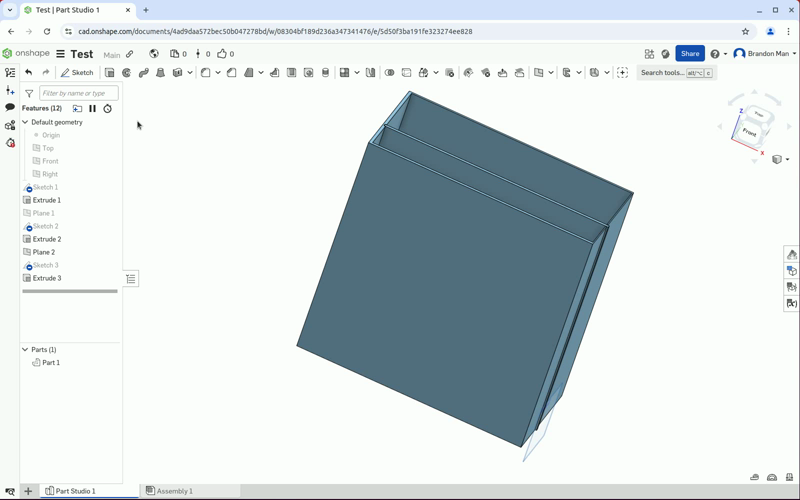
key(left, 2)
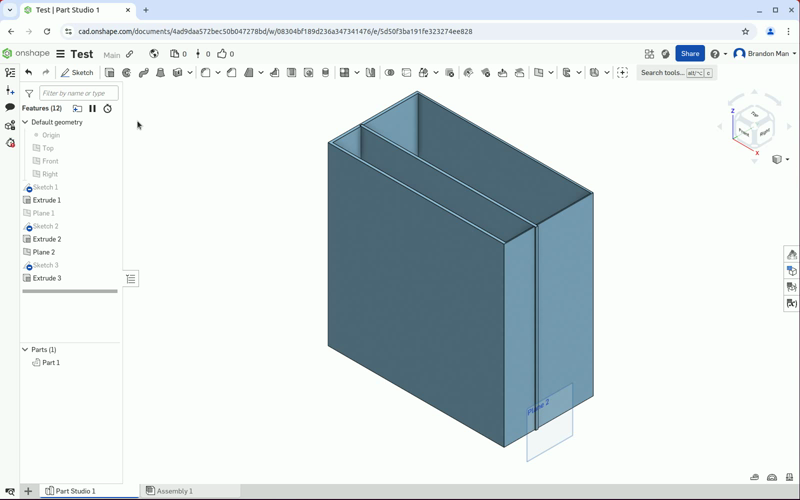
mouse_move(73, 189)
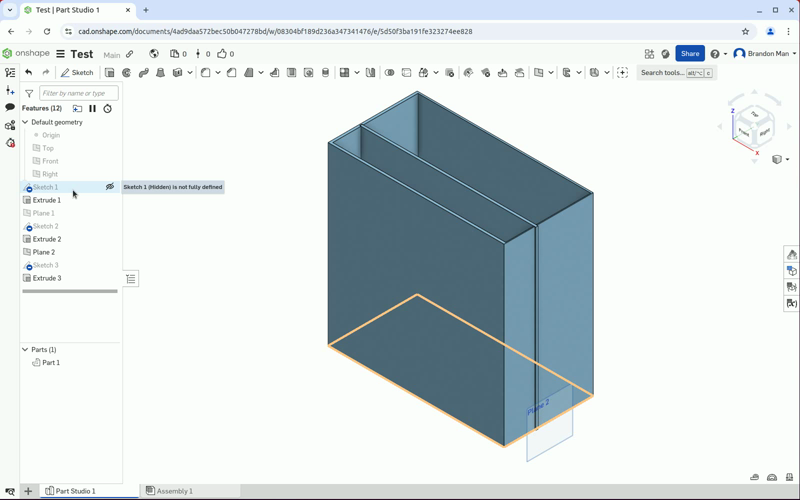
click(73, 189)